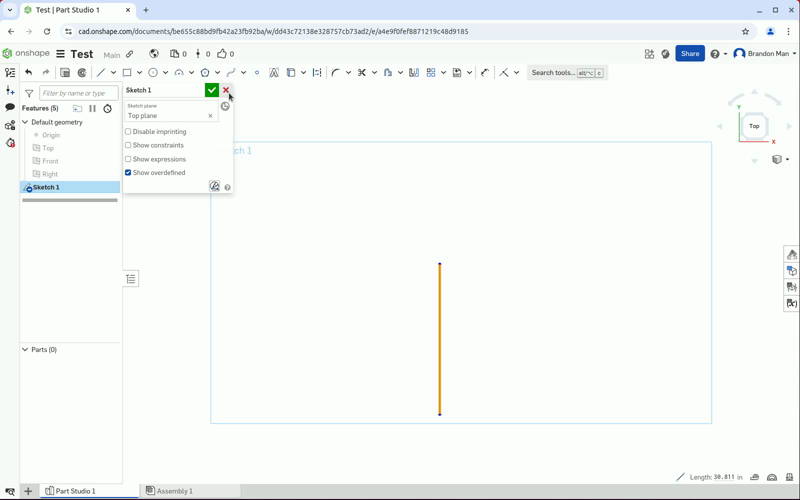
key(shift+h)
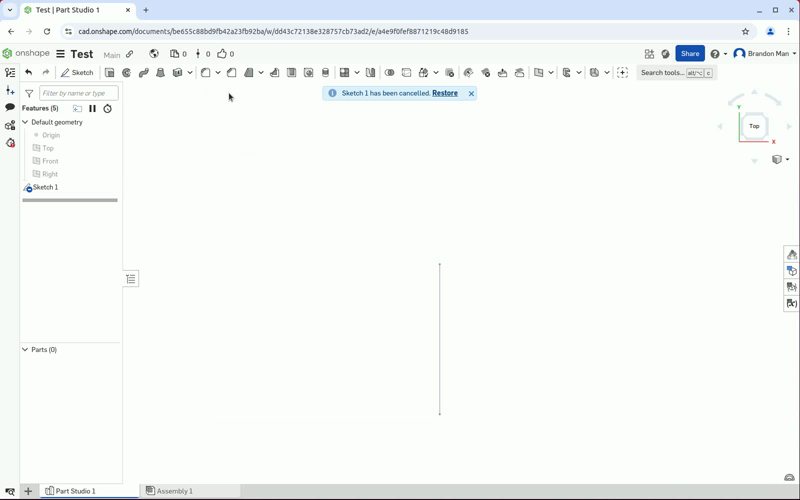
key(shift+s)
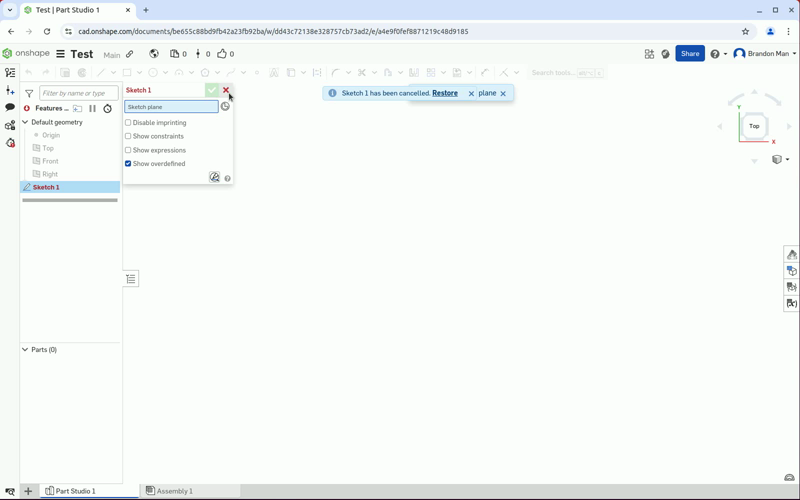
mouse_move(73, 150)
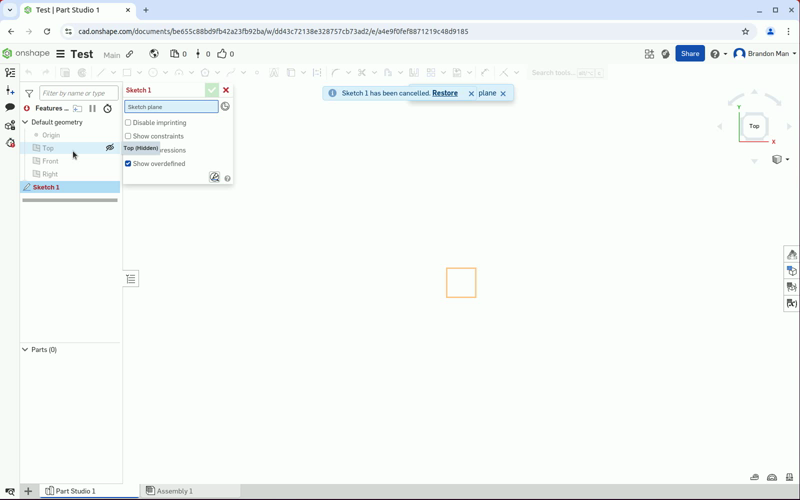
click(73, 150)
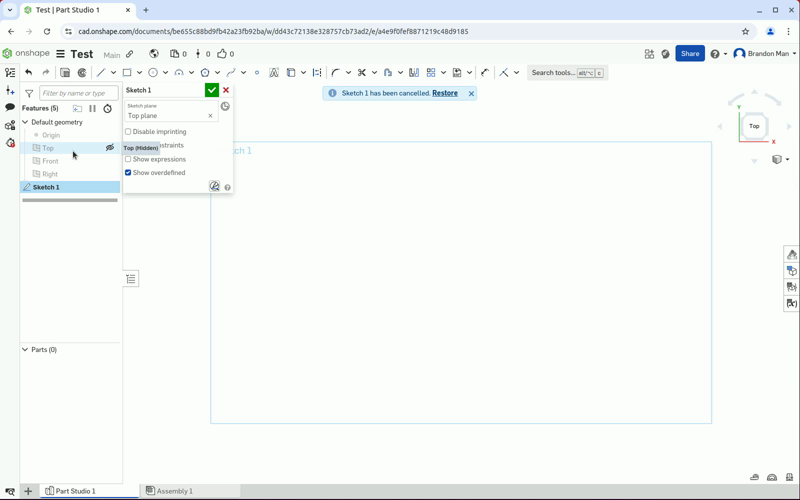
mouse_move(73, 352)
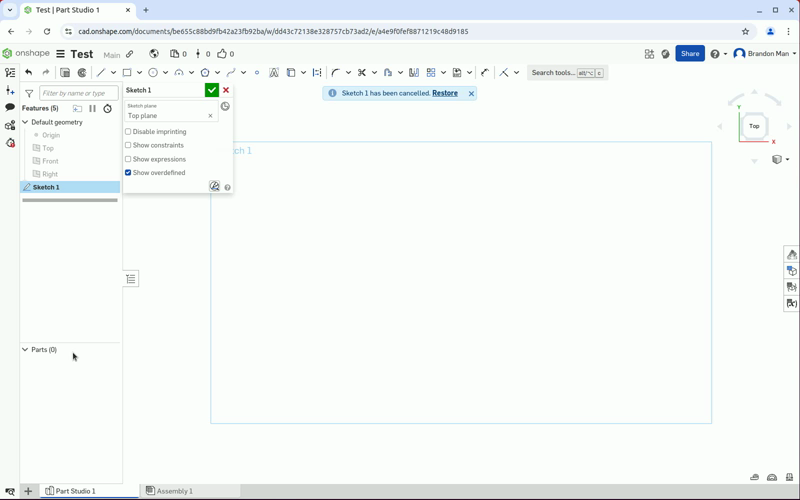
key(y)
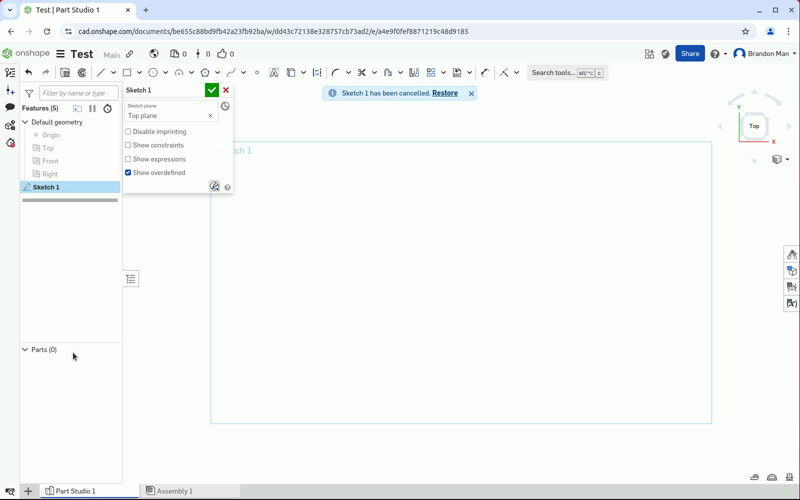
key(l)
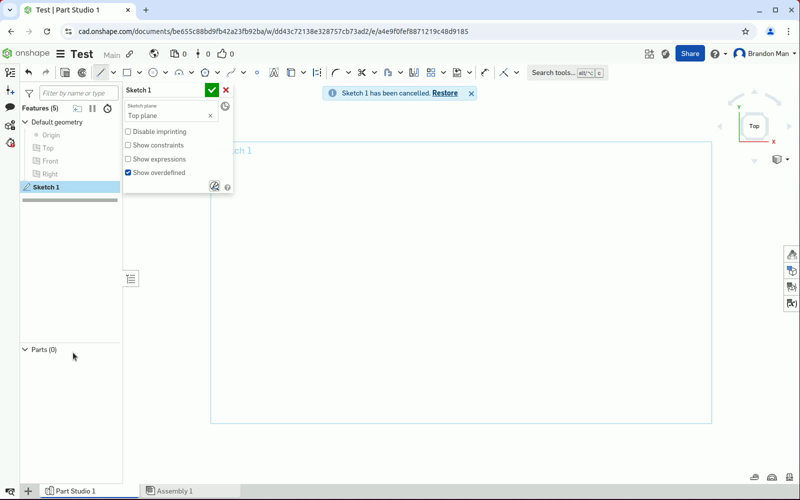
key_down(shift)
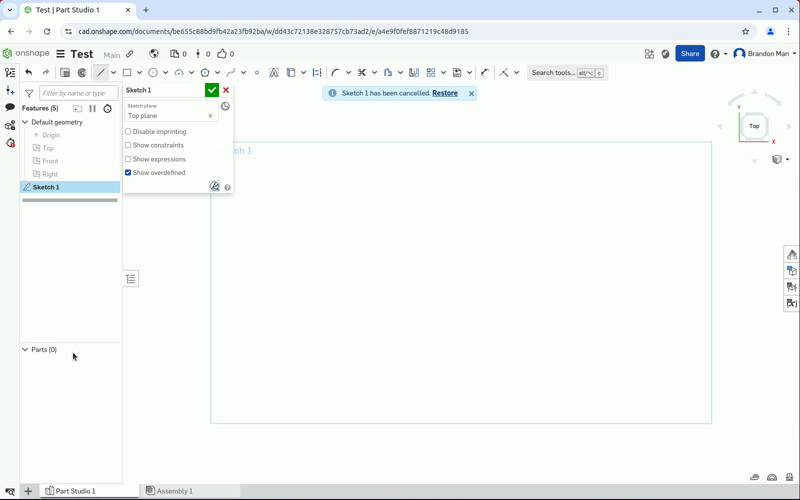
mouse_move(348, 339)
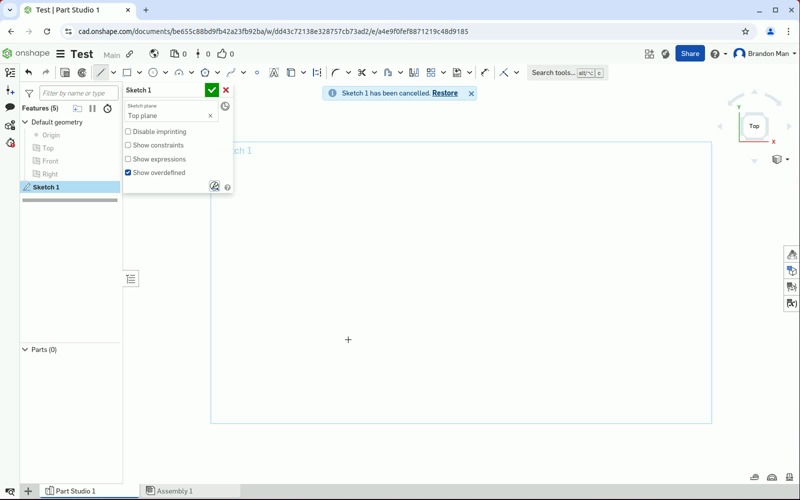
click(348, 339)
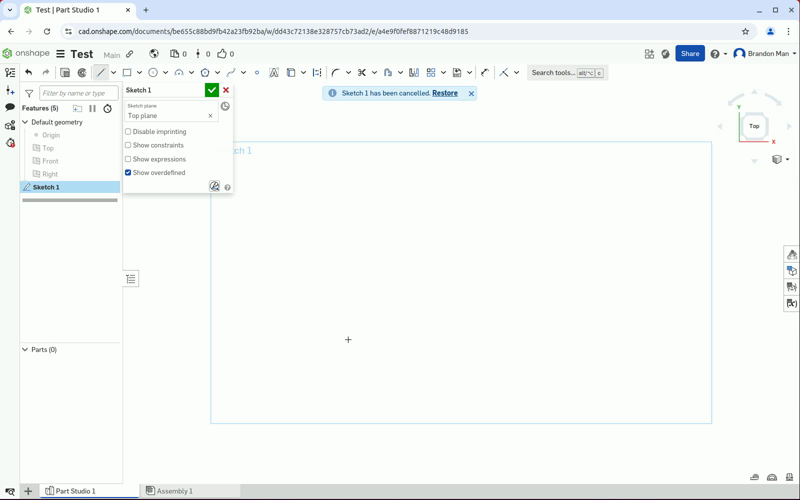
key_up(shift)
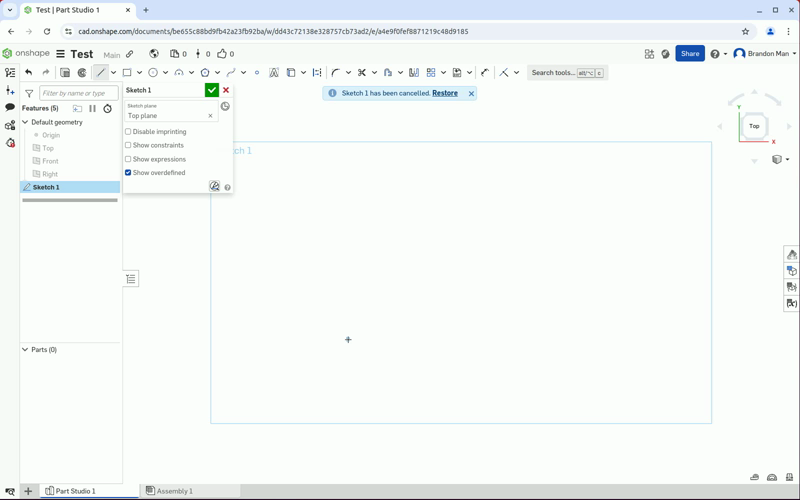
key_down(shift)
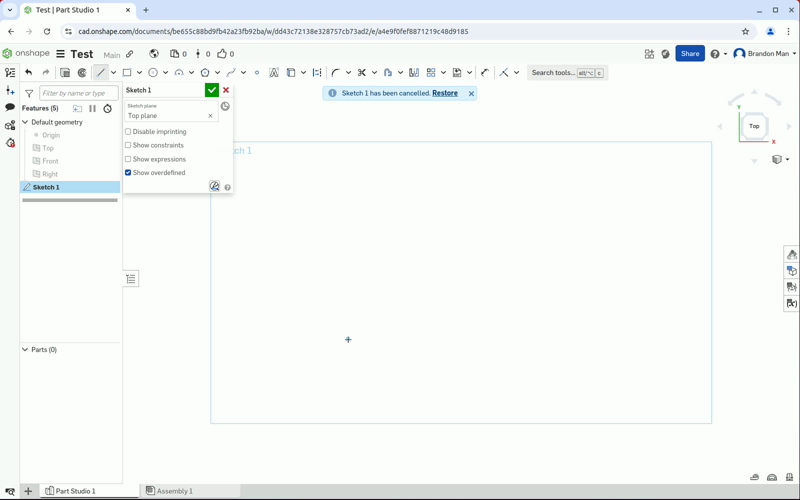
mouse_move(572, 339)
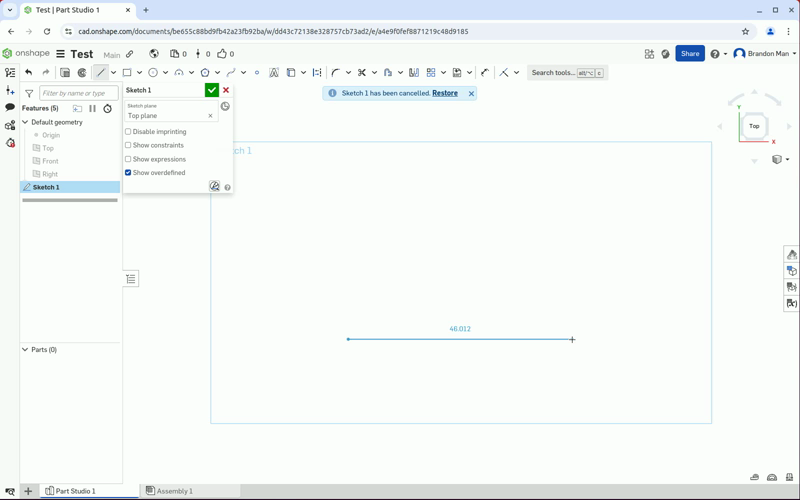
click(572, 339)
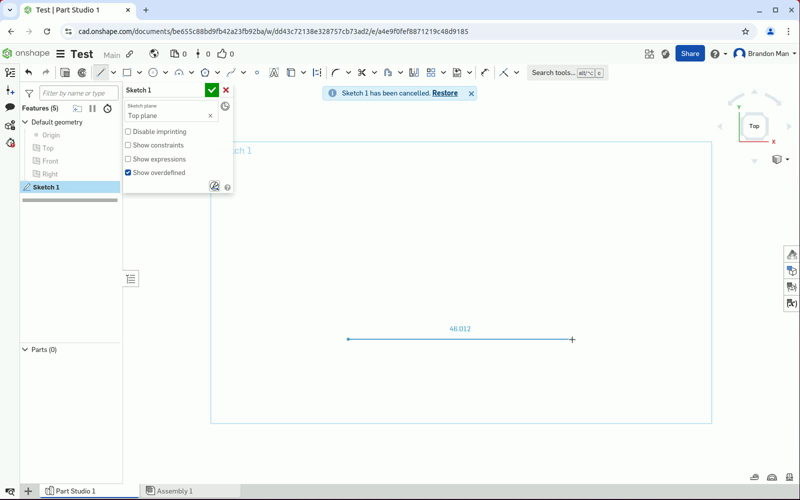
key_up(shift)
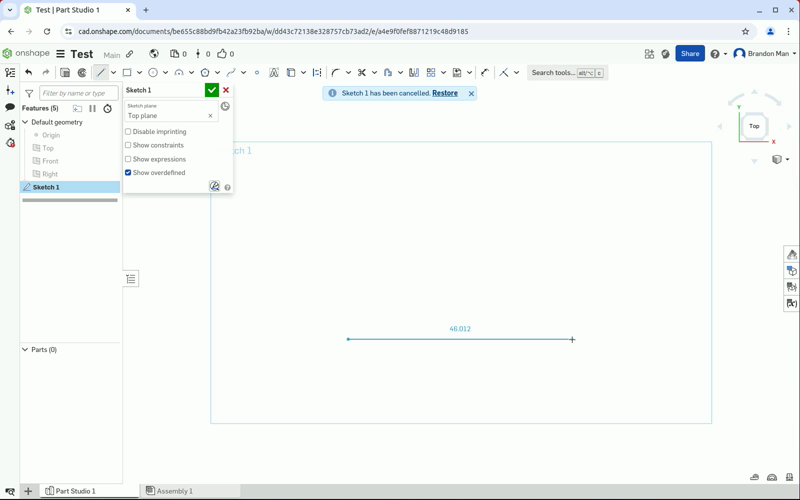
key_down(shift)
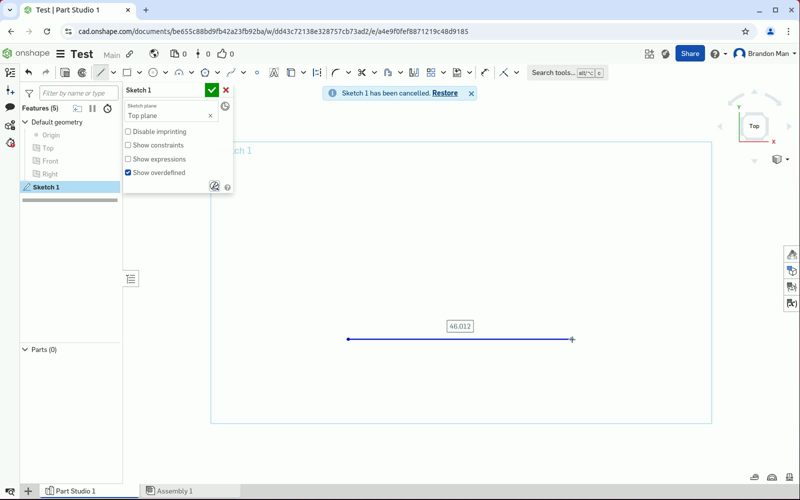
mouse_move(572, 226)
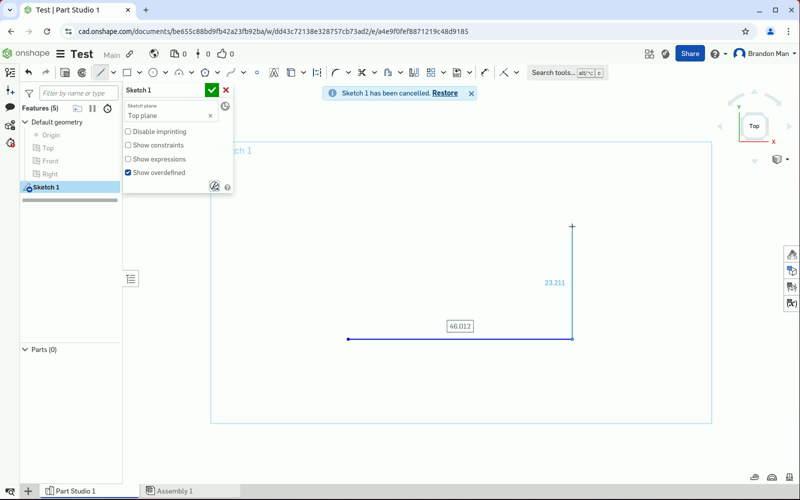
click(572, 226)
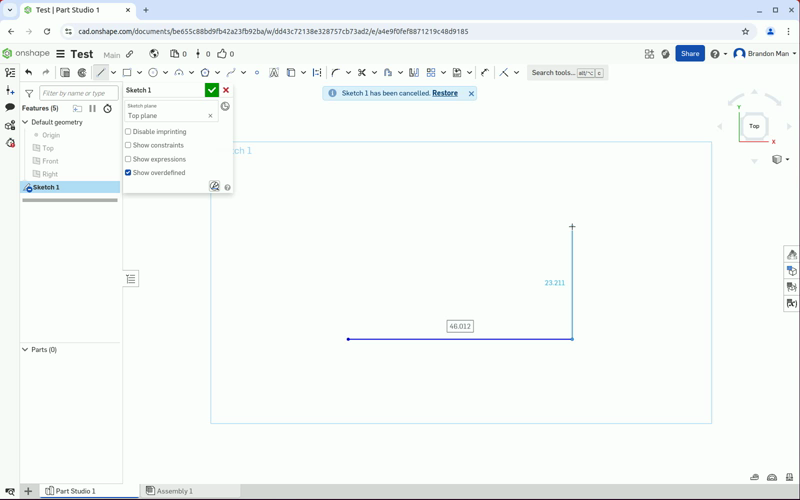
key_up(shift)
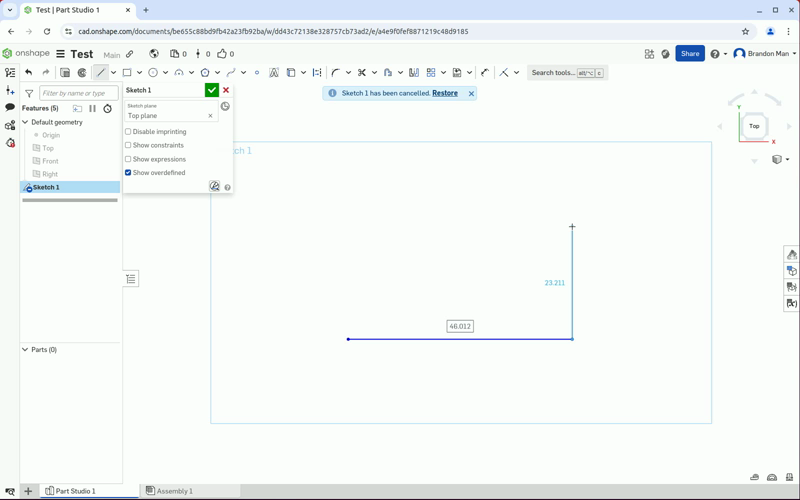
key_down(shift)
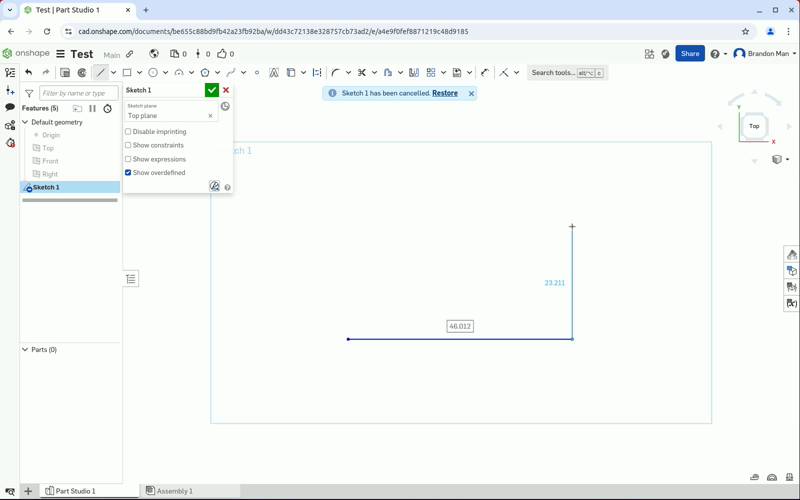
mouse_move(348, 226)
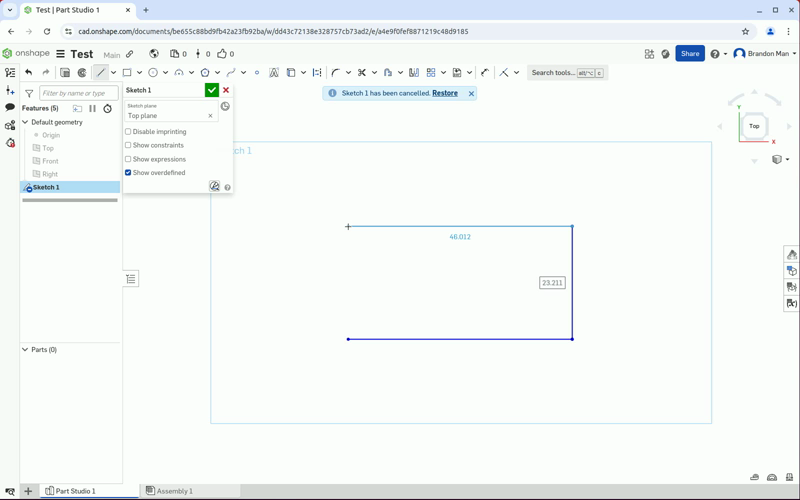
click(348, 226)
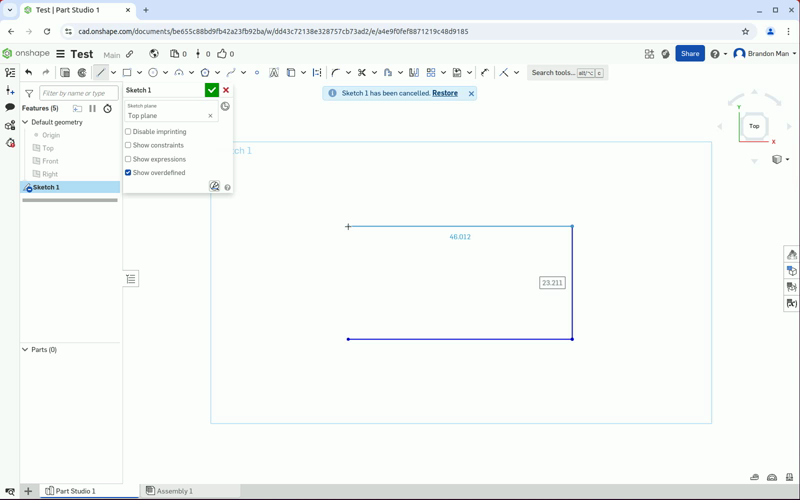
key_up(shift)
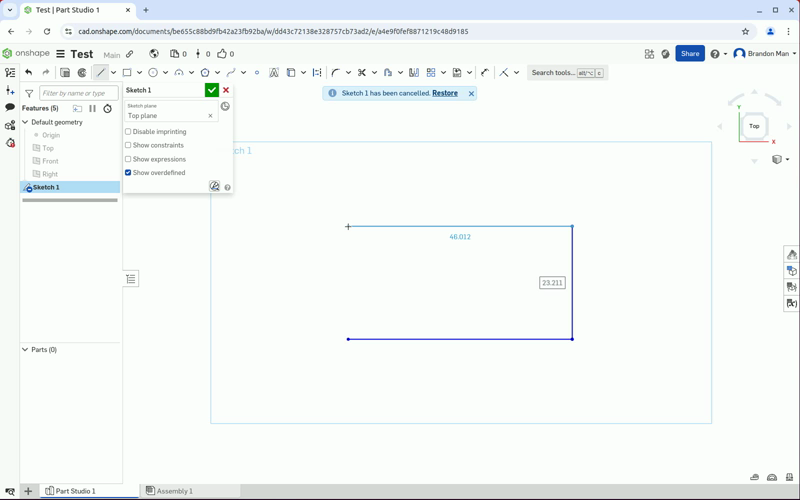
key_down(shift)
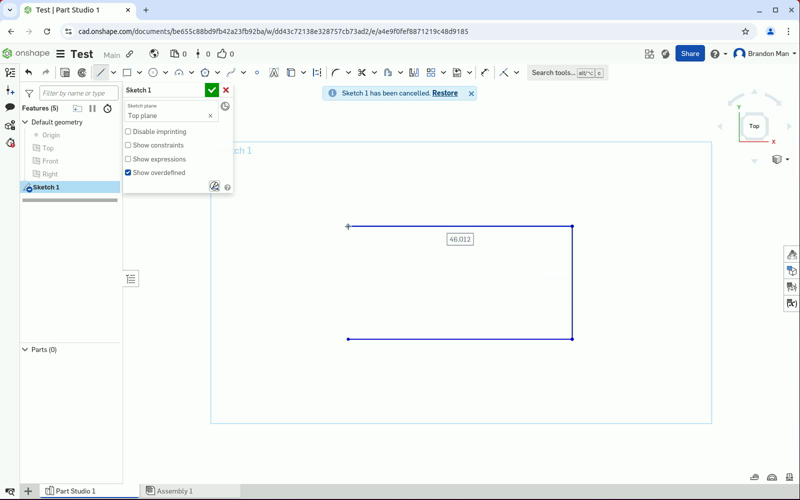
mouse_move(348, 339)
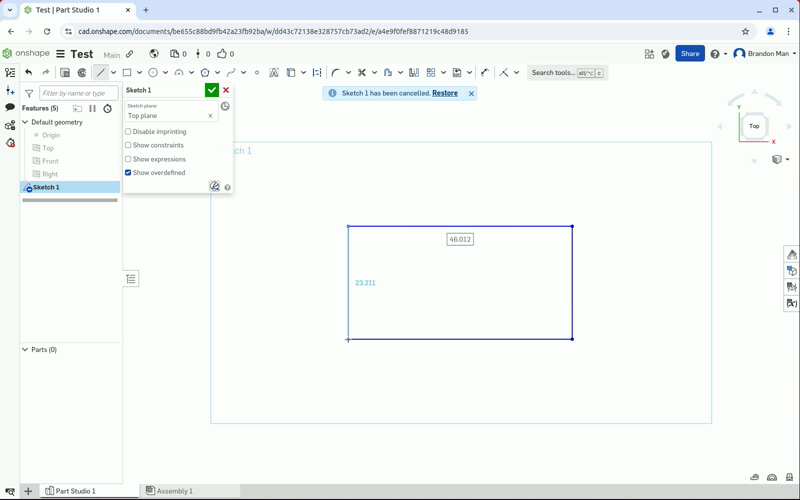
key_up(shift)
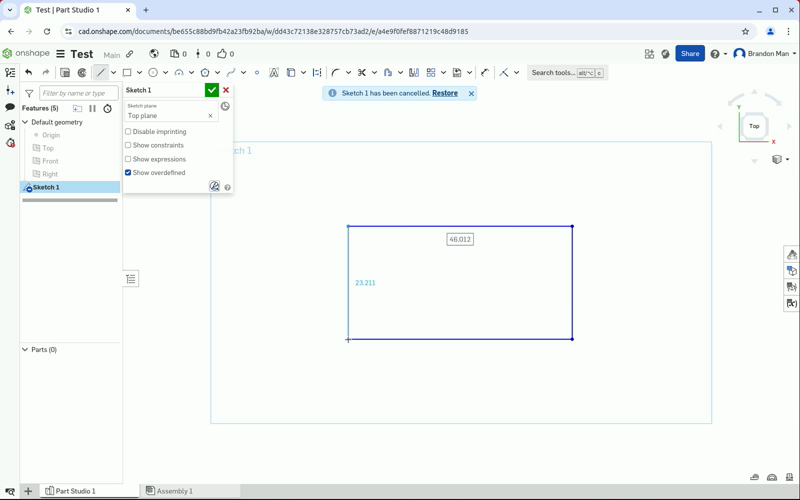
click(348, 339)
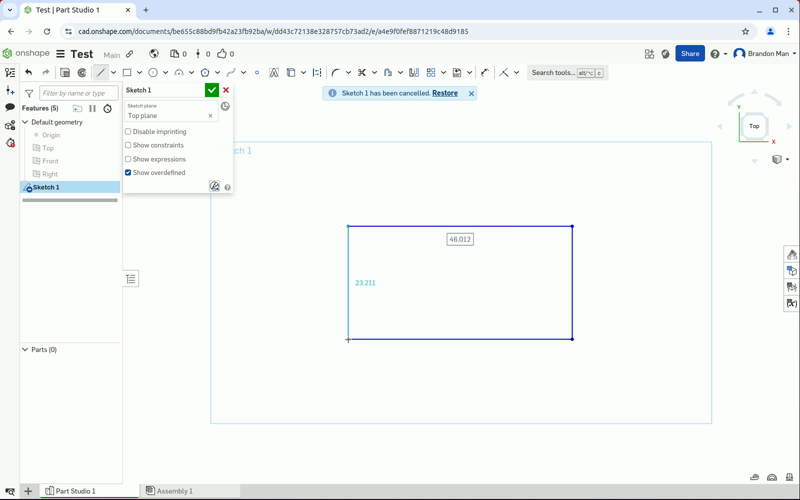
key(esc)
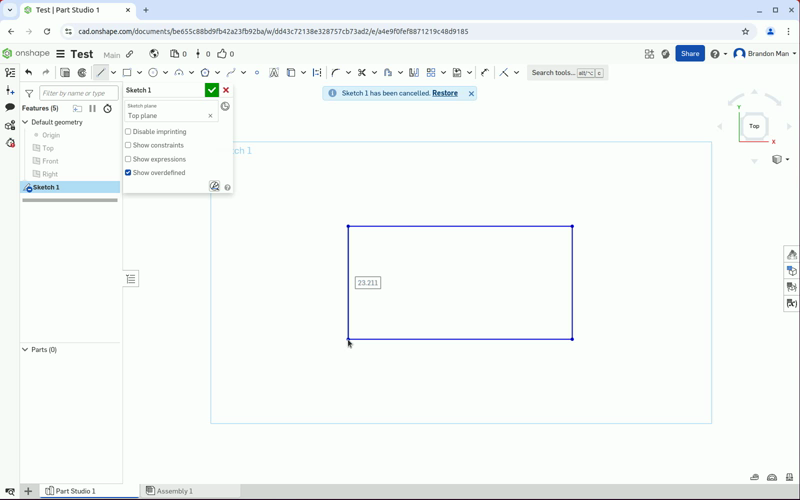
mouse_move(418, 288)
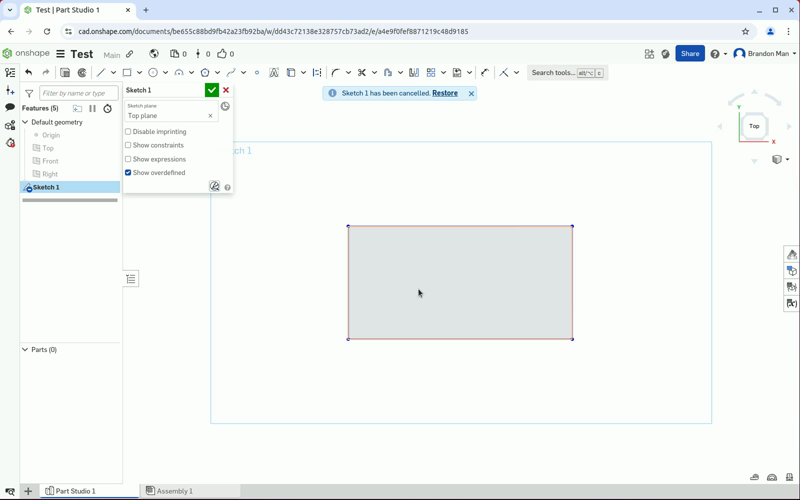
click(418, 288)
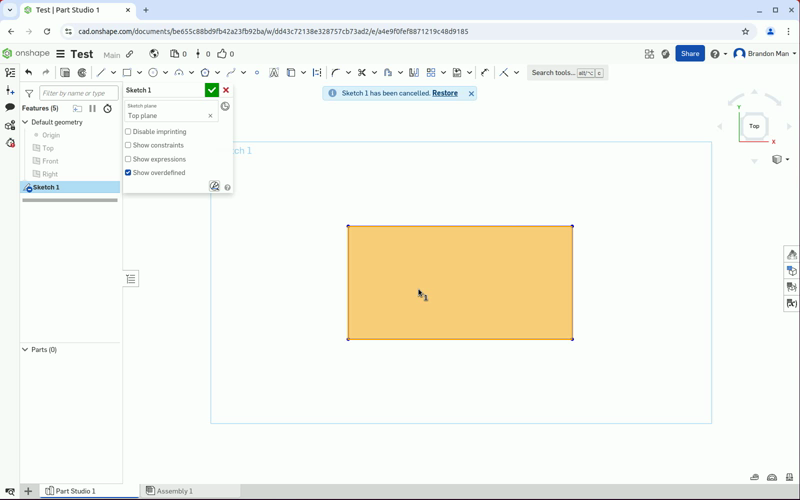
mouse_move(73, 352)
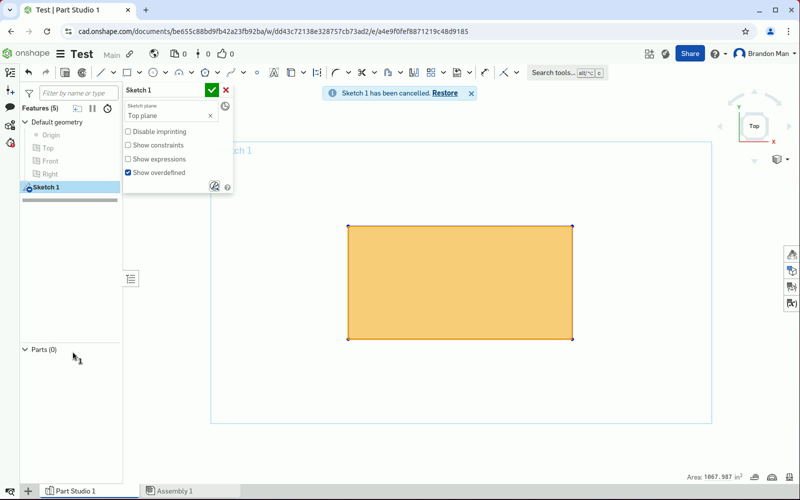
key(shift+y)
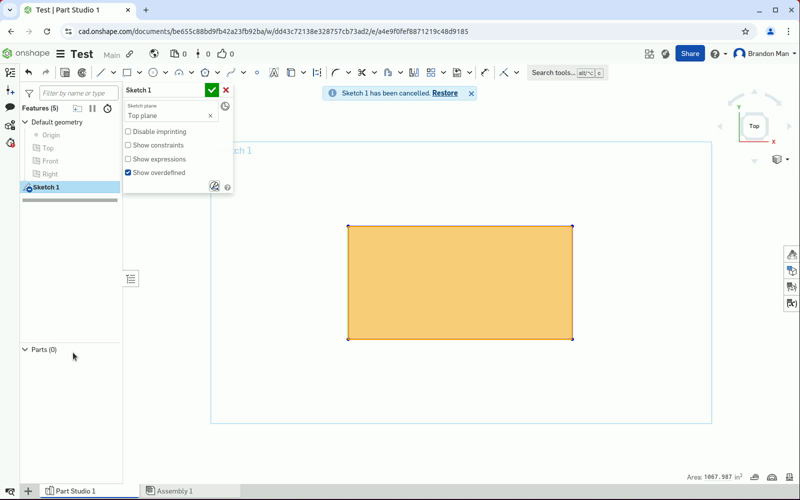
key(shift+e)
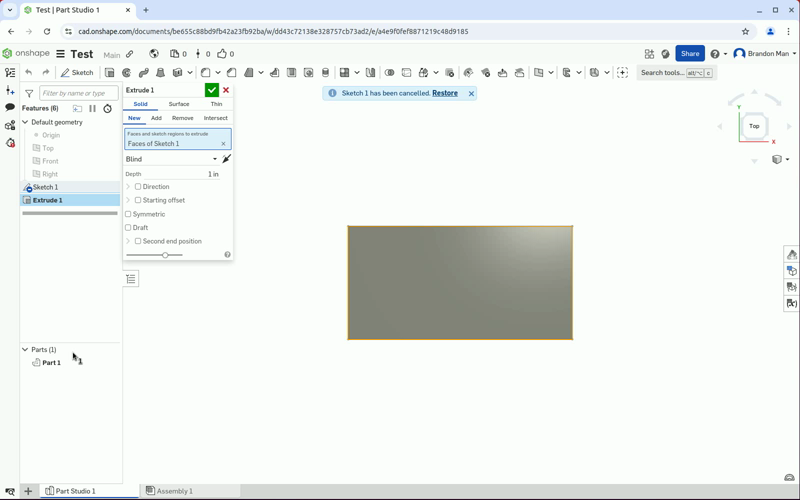
mouse_move(143, 106)
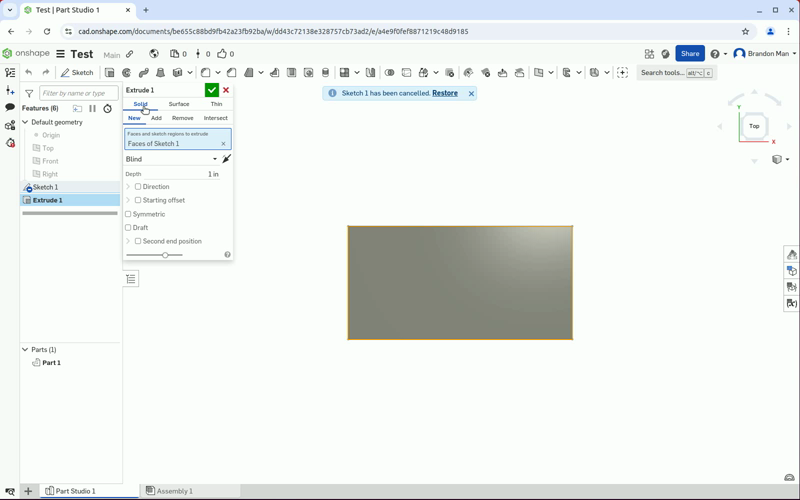
click(143, 106)
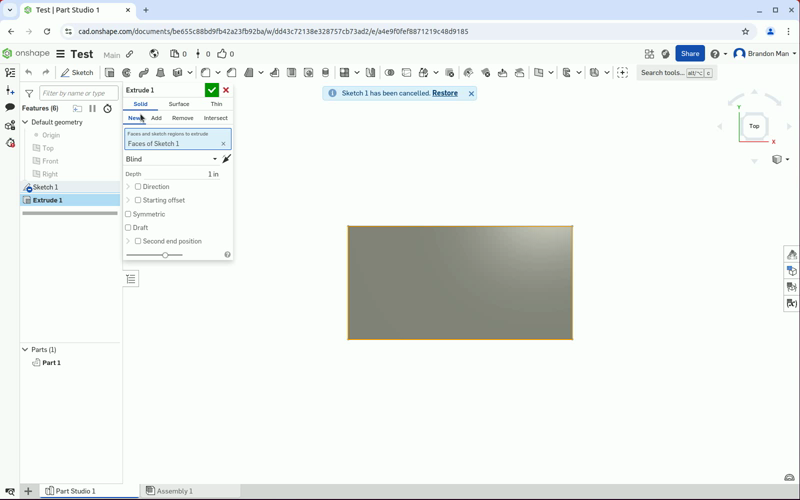
mouse_move(137, 120)
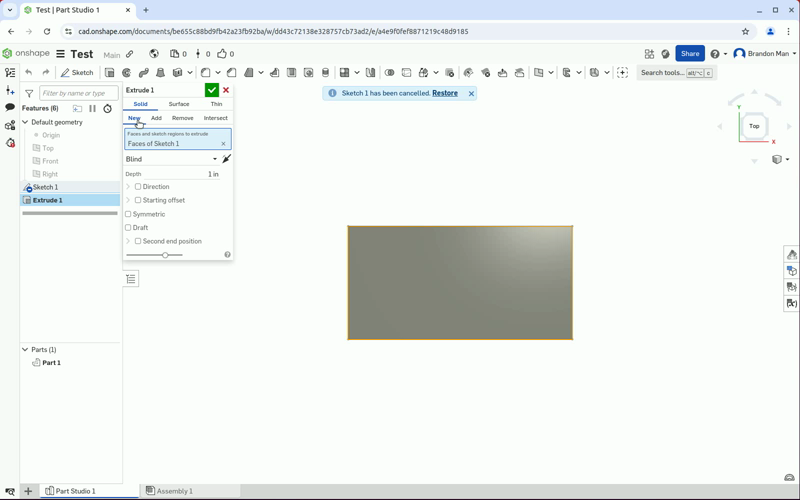
click(137, 120)
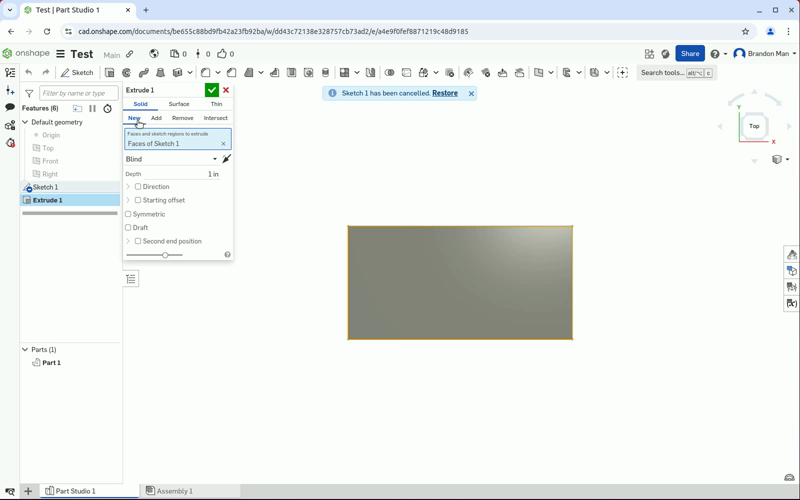
key(tab, 4)
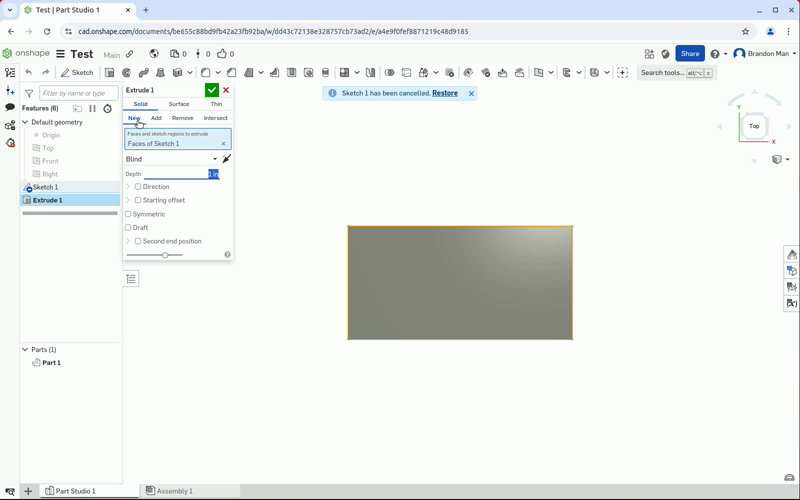
text(7.703)
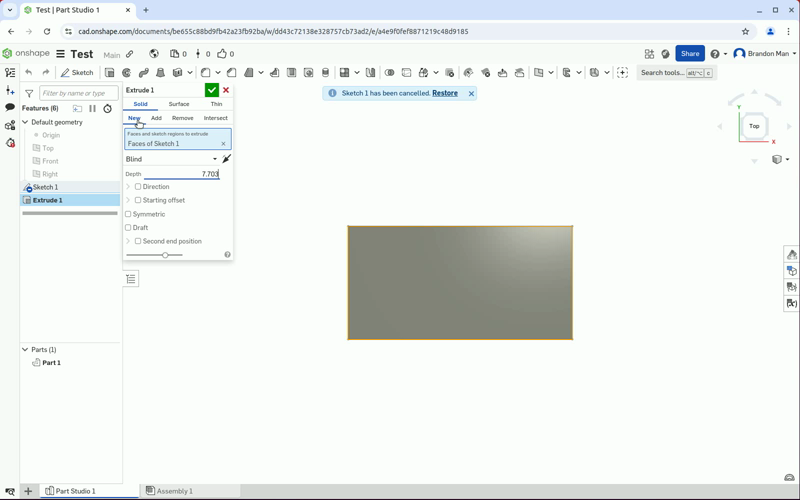
key(enter)
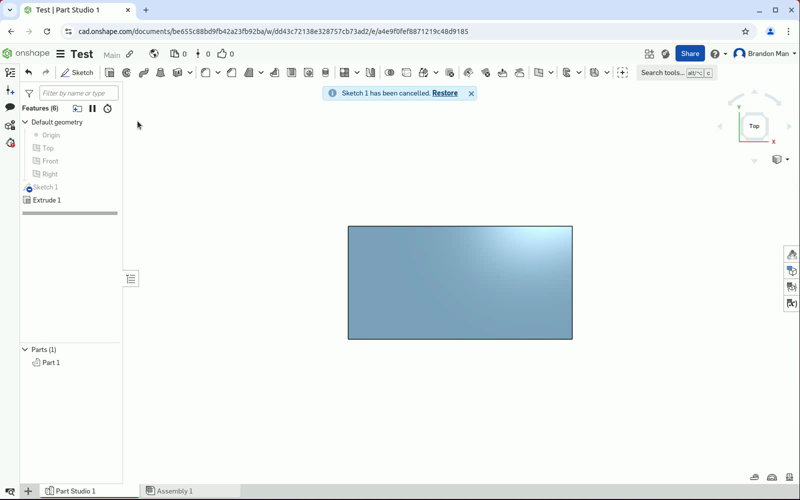
key(shift+h)
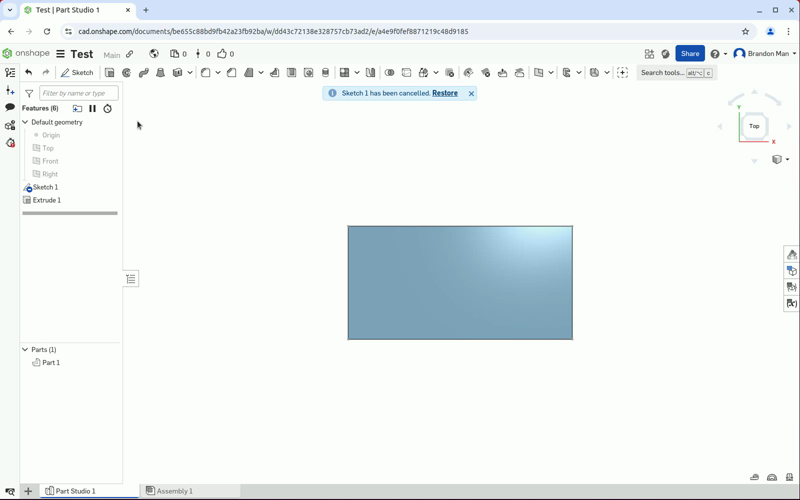
key(shift+h)
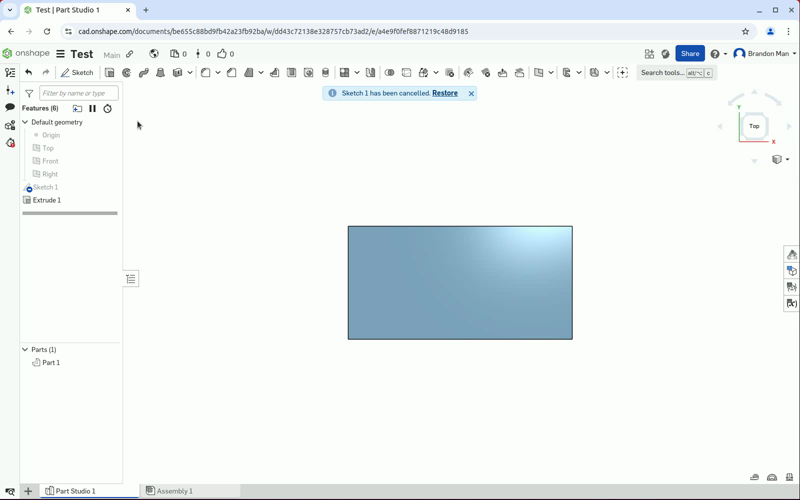
mouse_move(73, 189)
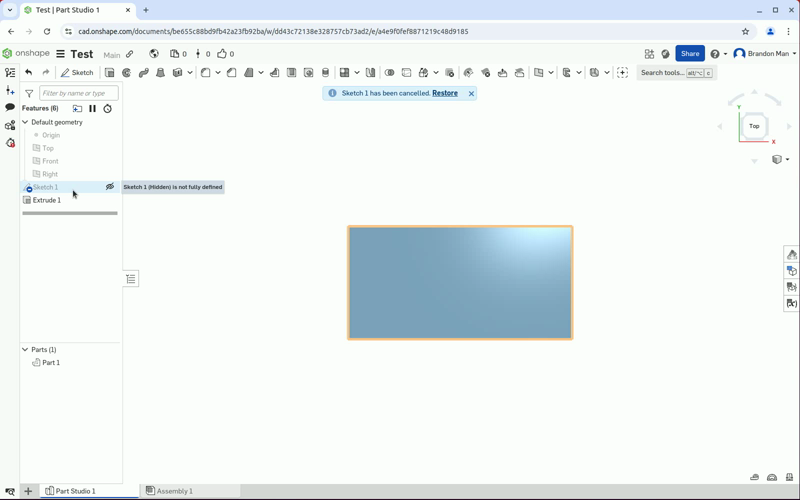
click(73, 189)
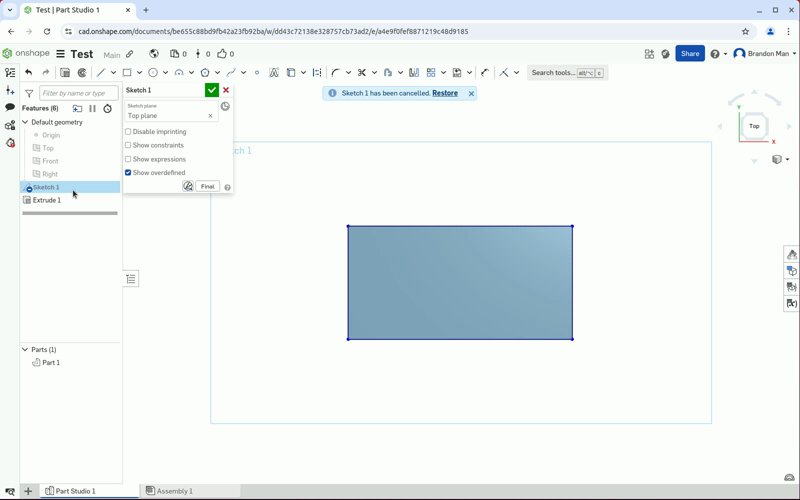
mouse_move(229, 92)
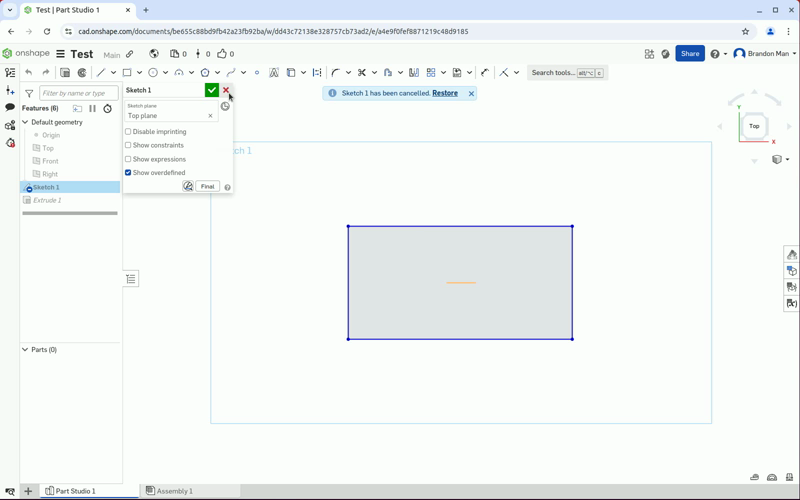
click(229, 92)
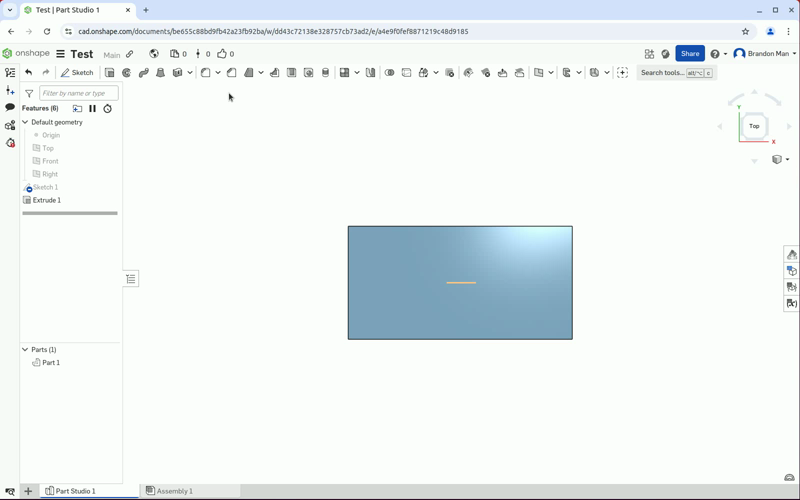
mouse_move(541, 75)
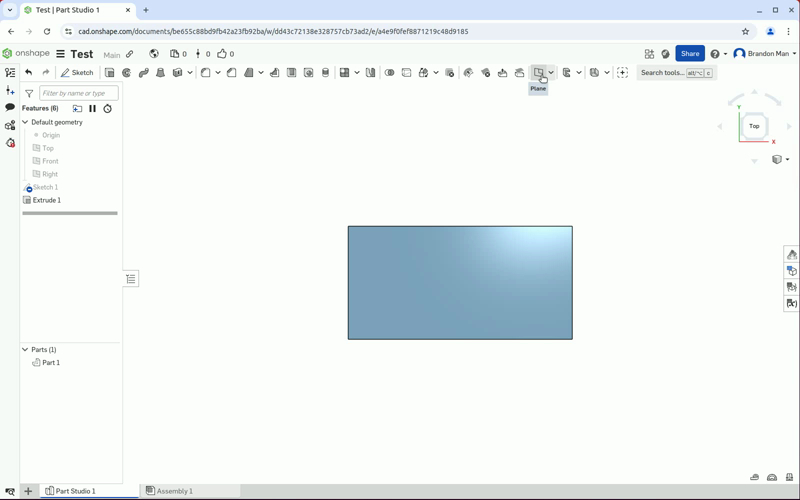
click(541, 75)
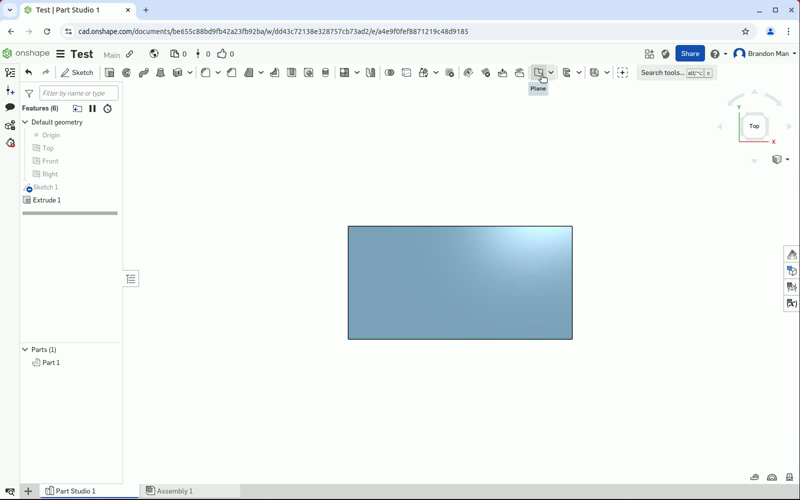
mouse_move(73, 150)
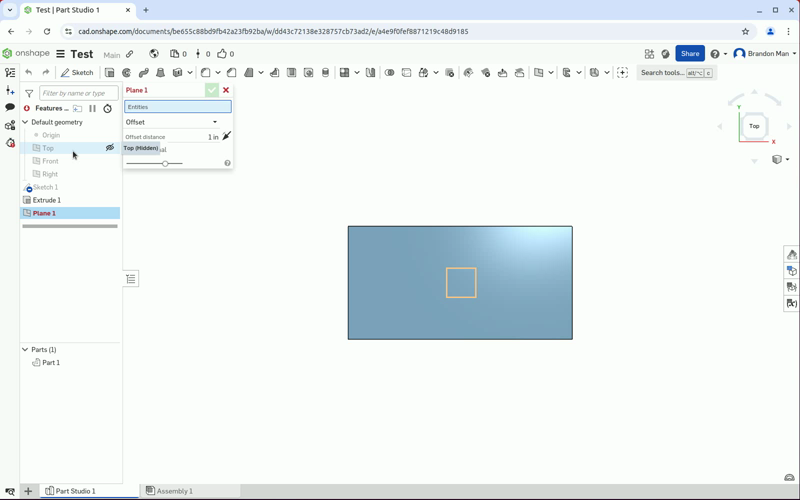
click(73, 150)
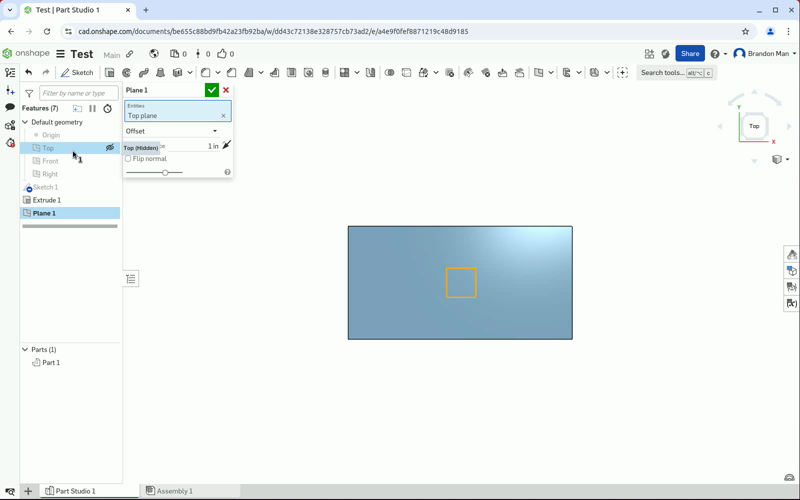
key(tab, 2)
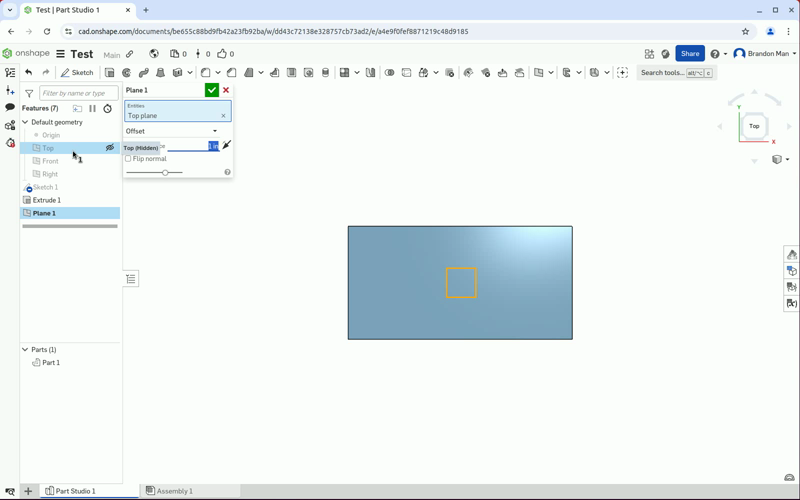
text(7.703)
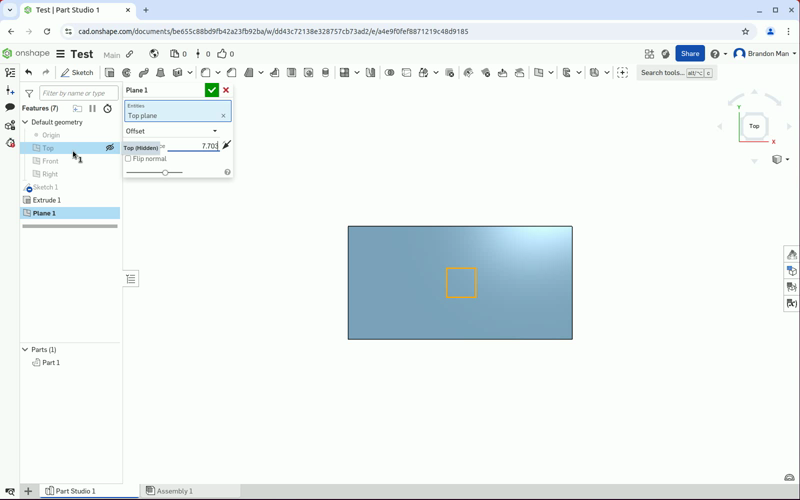
key(enter, 2)
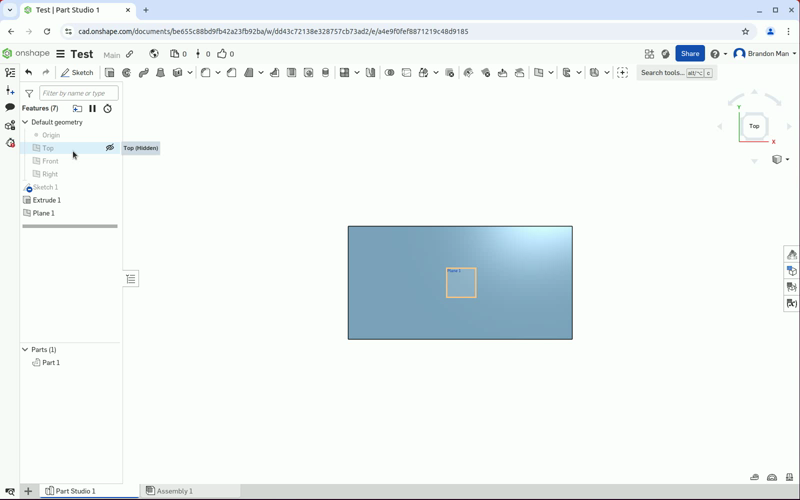
key(shift+s)
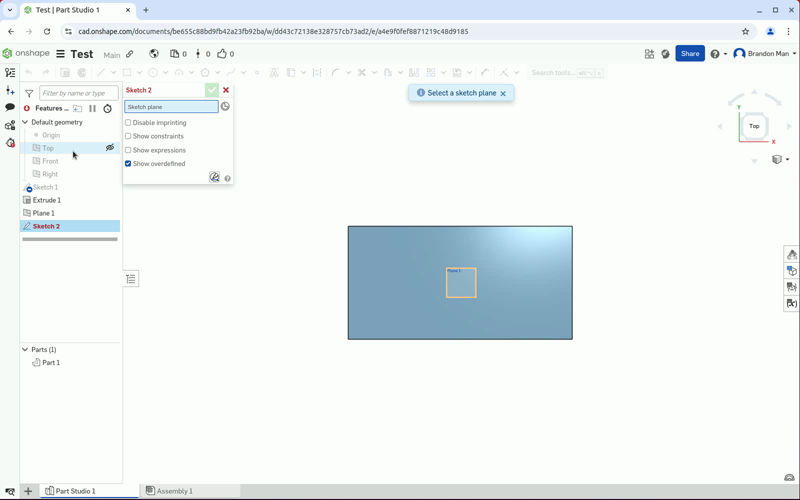
mouse_move(73, 215)
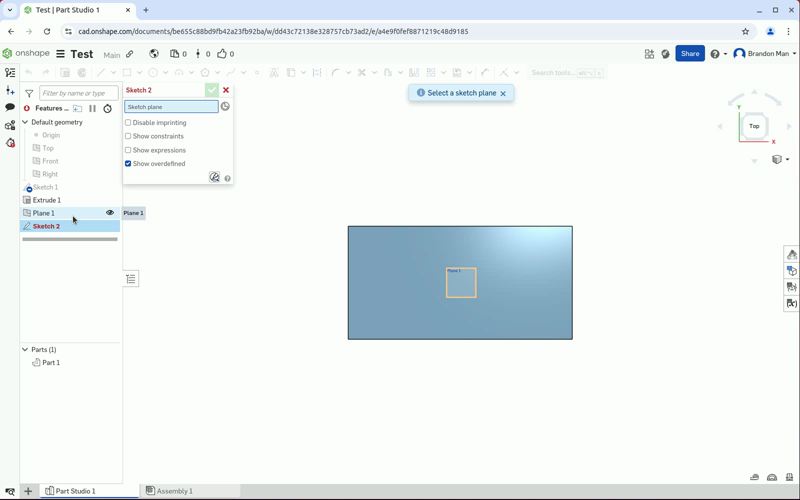
click(73, 215)
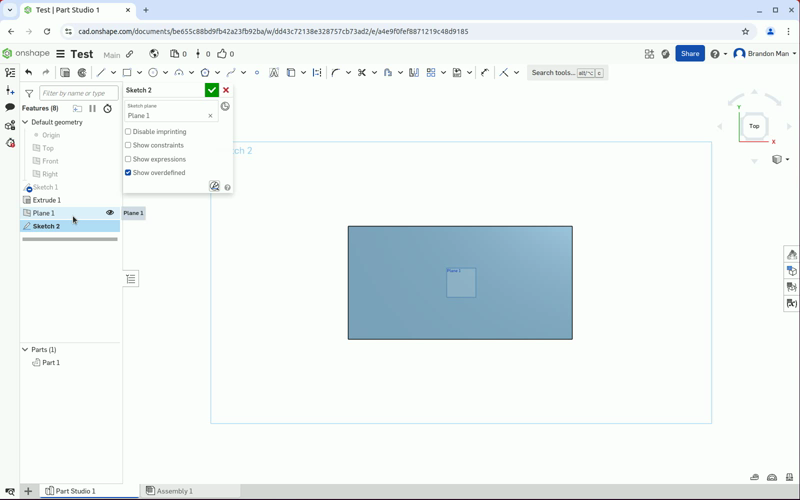
mouse_move(73, 352)
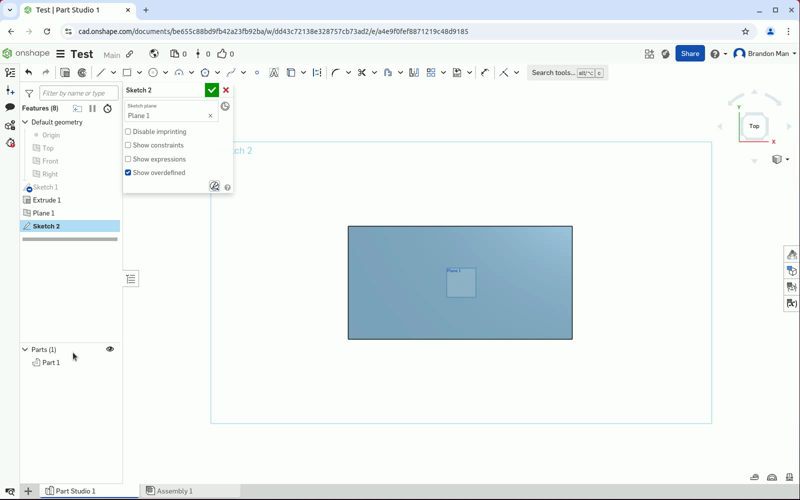
key(y)
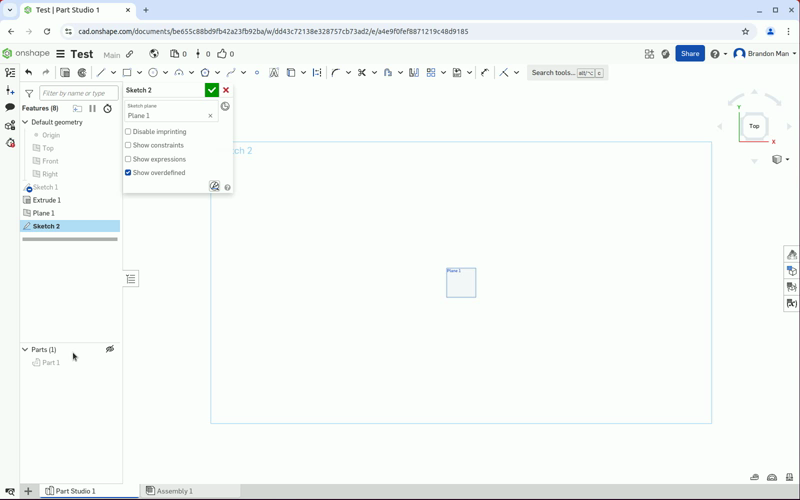
key(l)
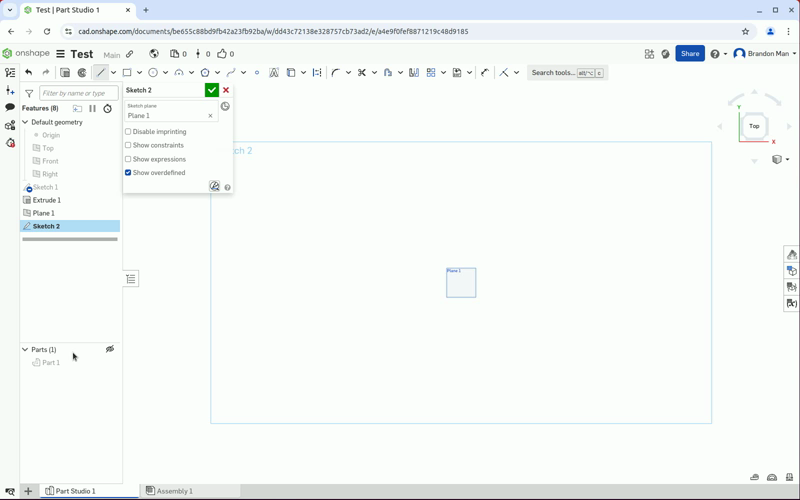
key_down(shift)
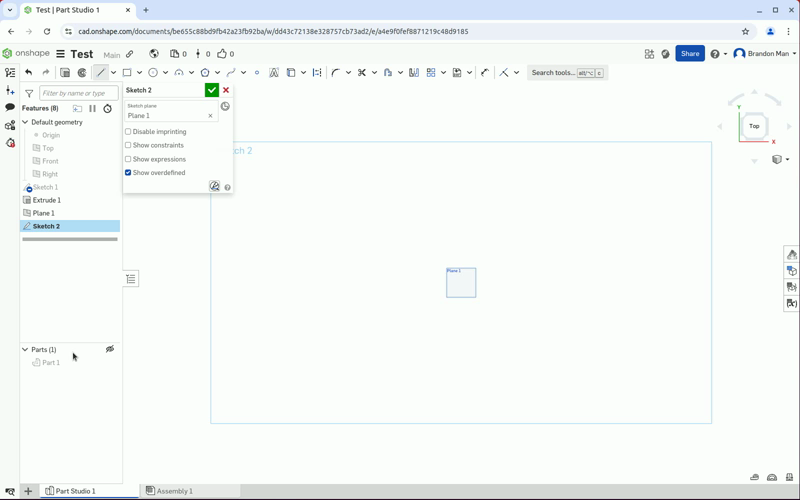
mouse_move(348, 320)
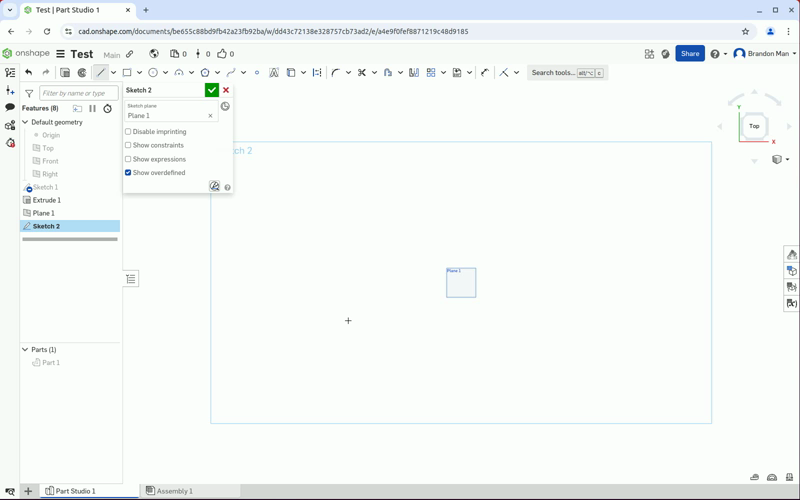
click(348, 320)
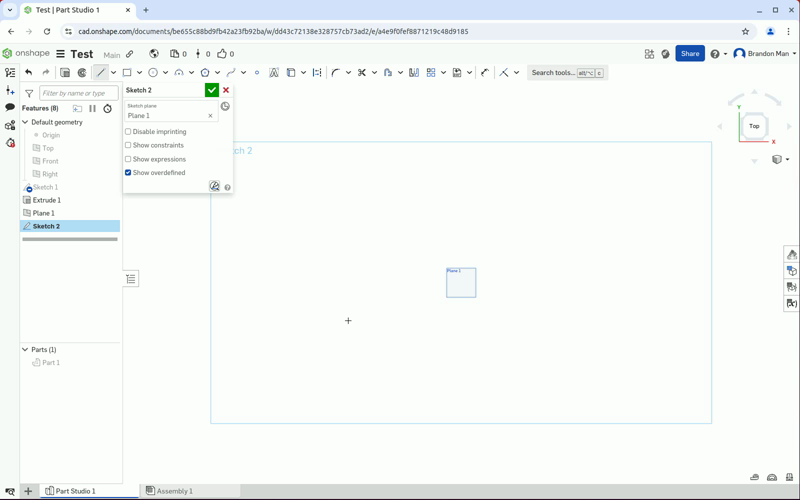
key_up(shift)
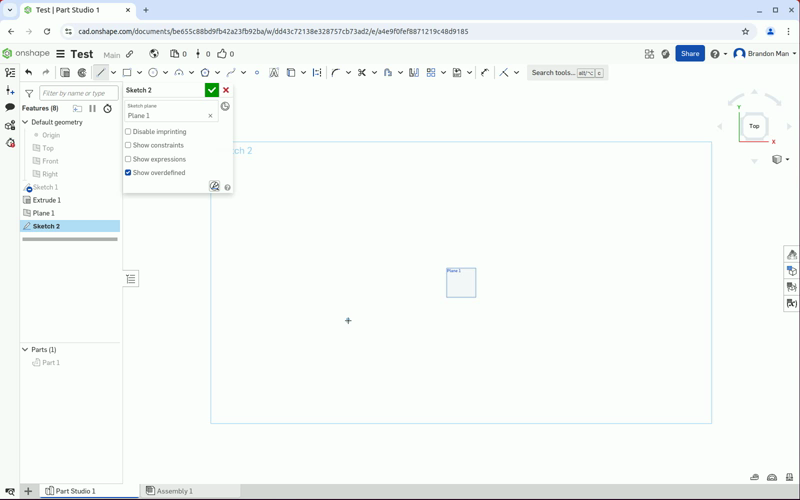
key_down(shift)
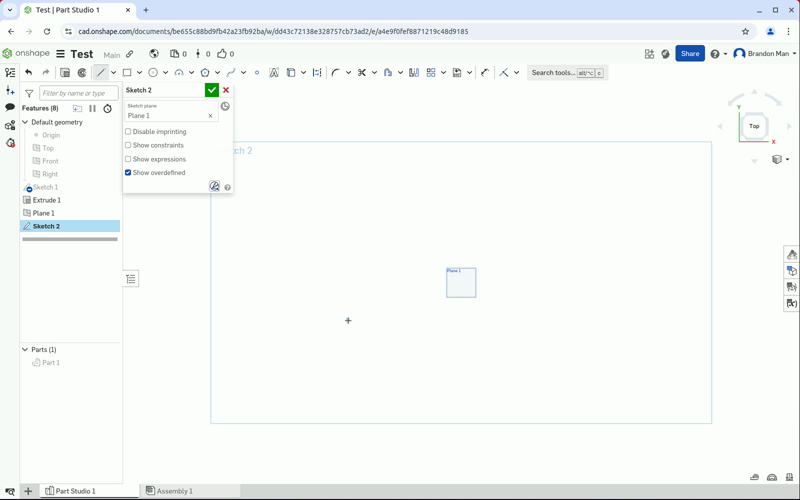
mouse_move(553, 320)
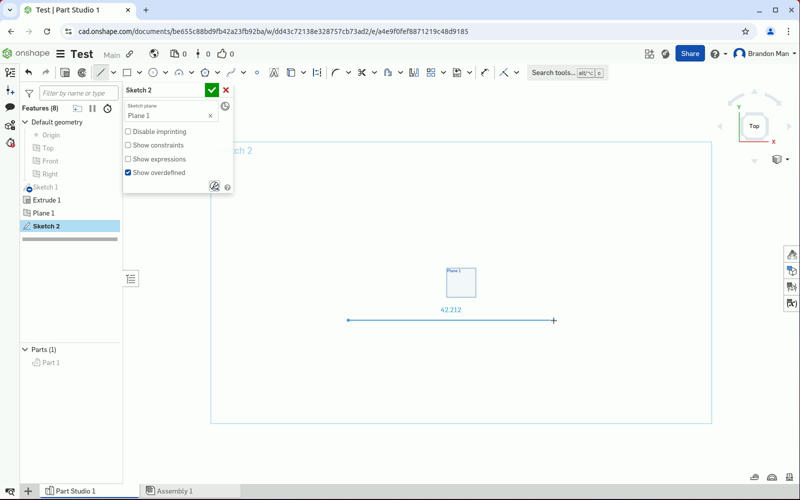
click(553, 320)
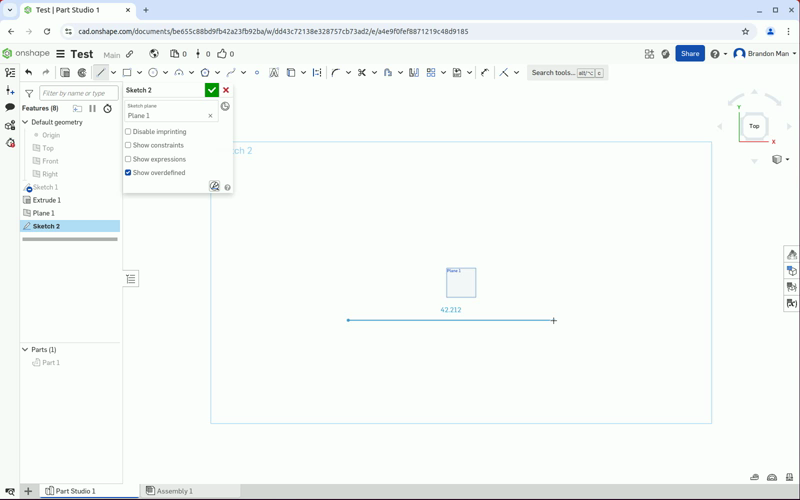
key_up(shift)
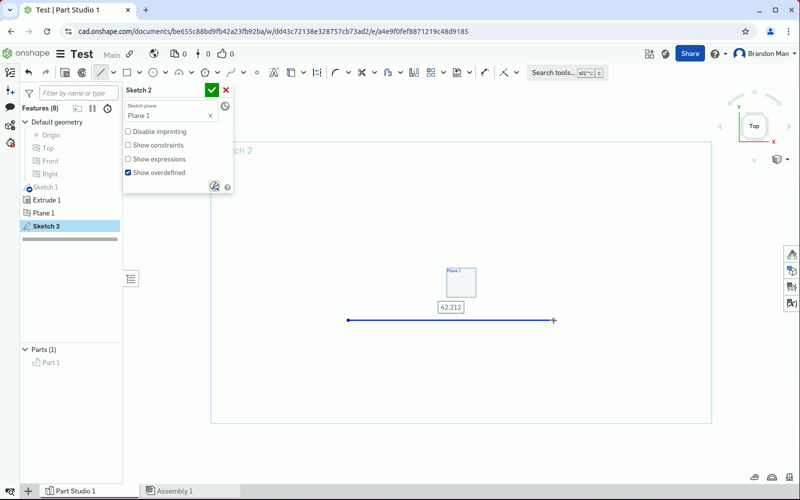
key_down(shift)
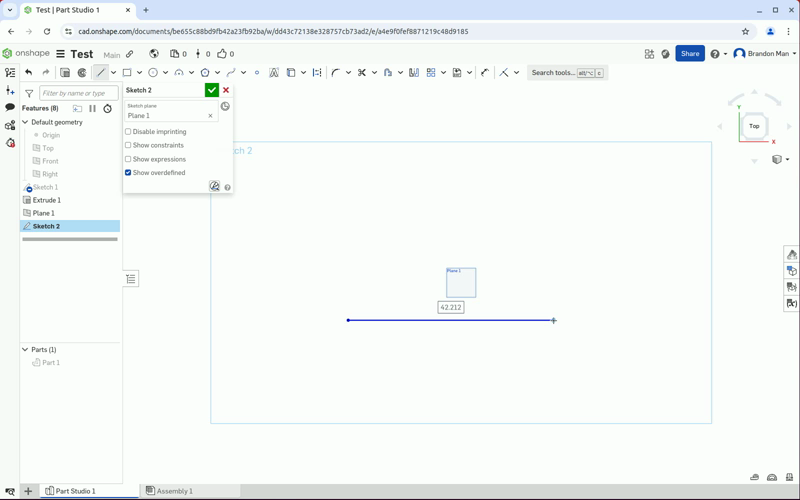
mouse_move(553, 244)
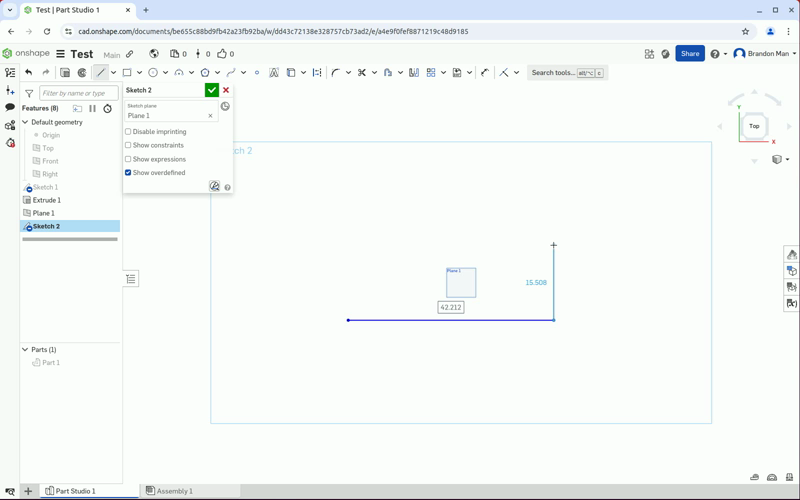
click(553, 244)
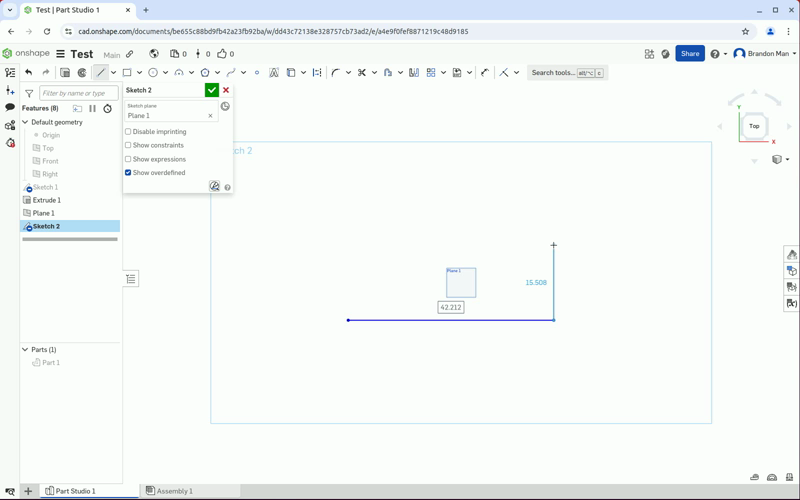
key_up(shift)
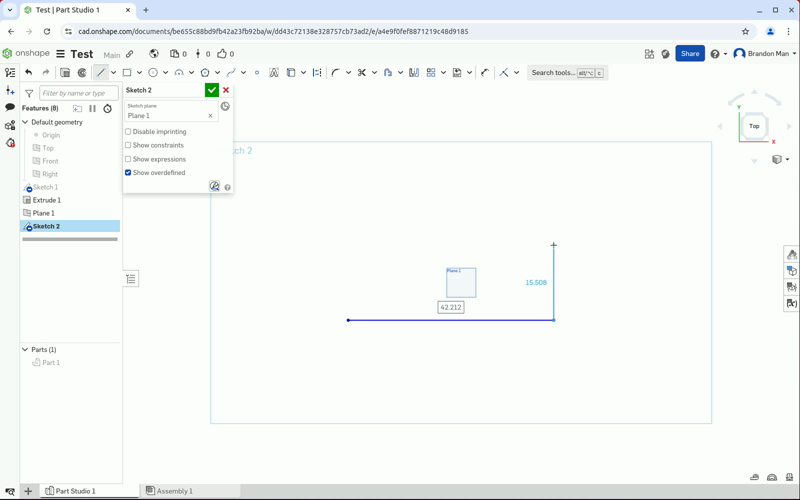
key_down(shift)
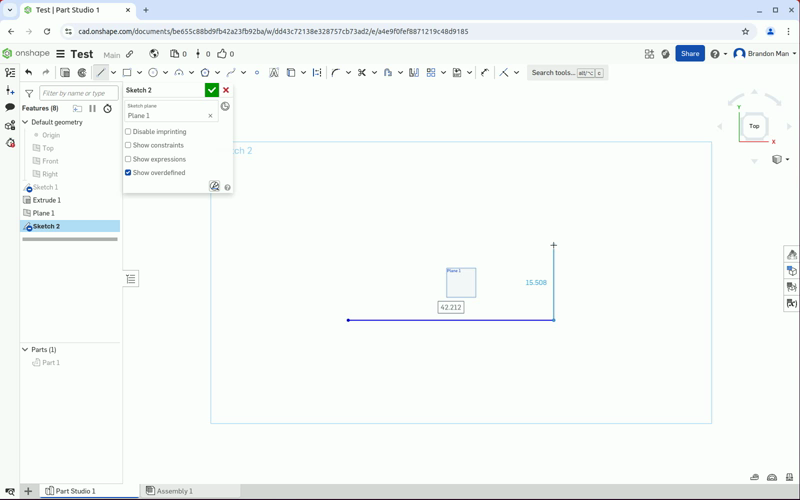
mouse_move(348, 244)
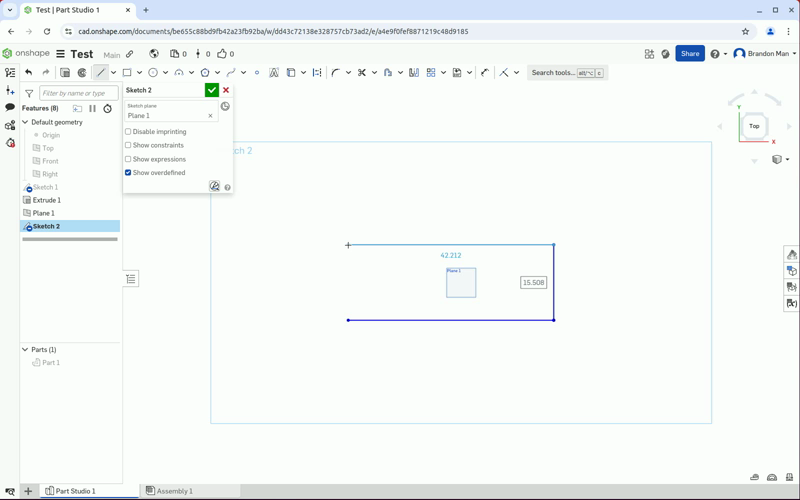
click(348, 244)
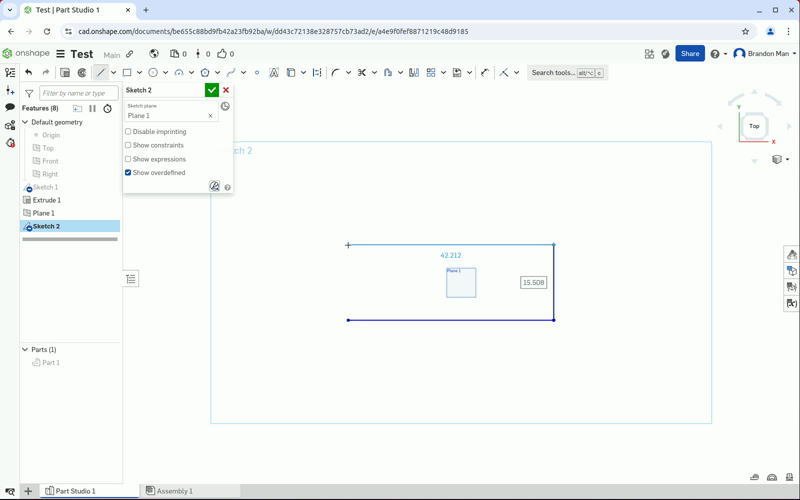
key_up(shift)
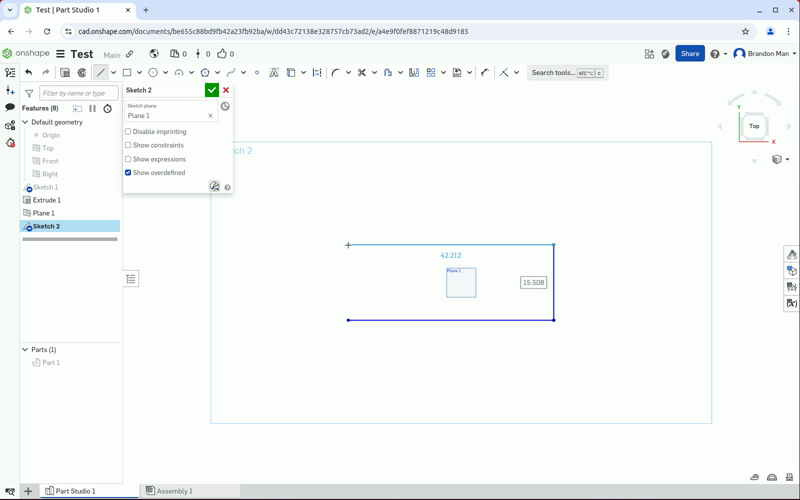
key_down(shift)
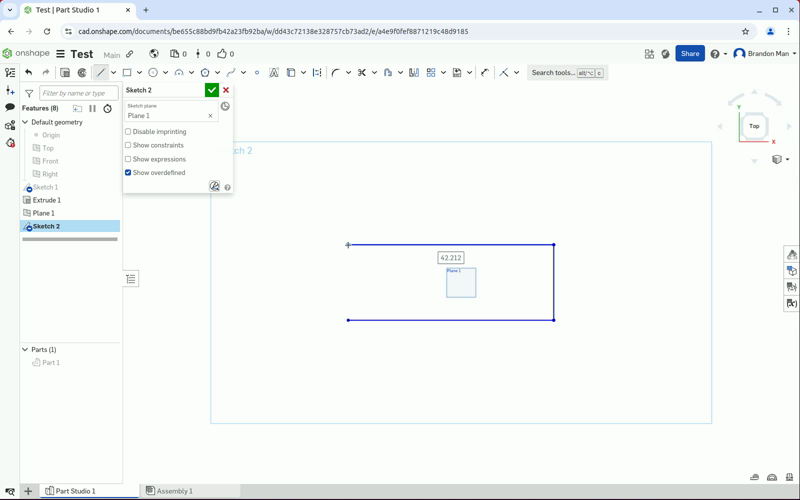
mouse_move(348, 320)
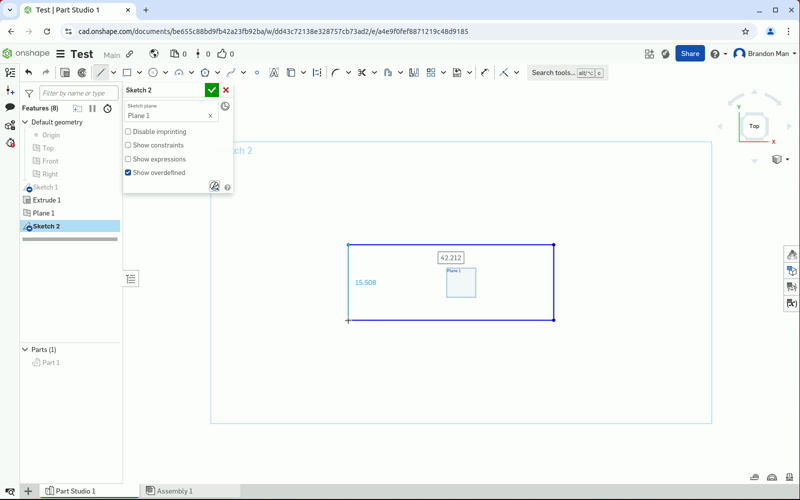
key_up(shift)
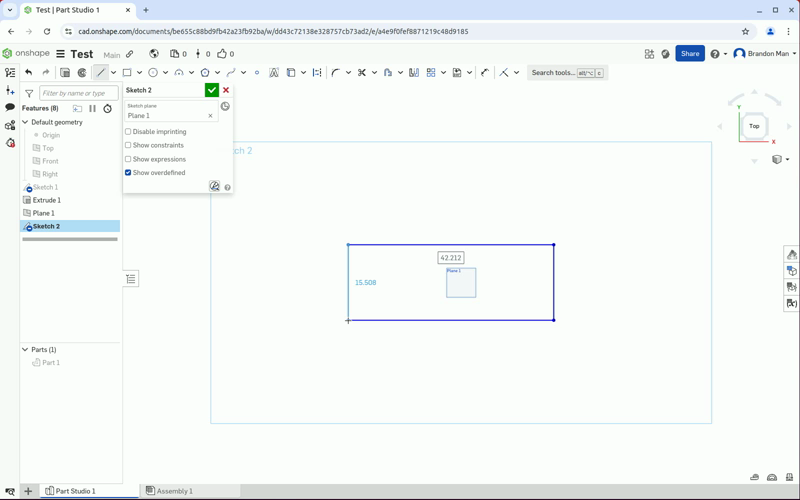
click(348, 320)
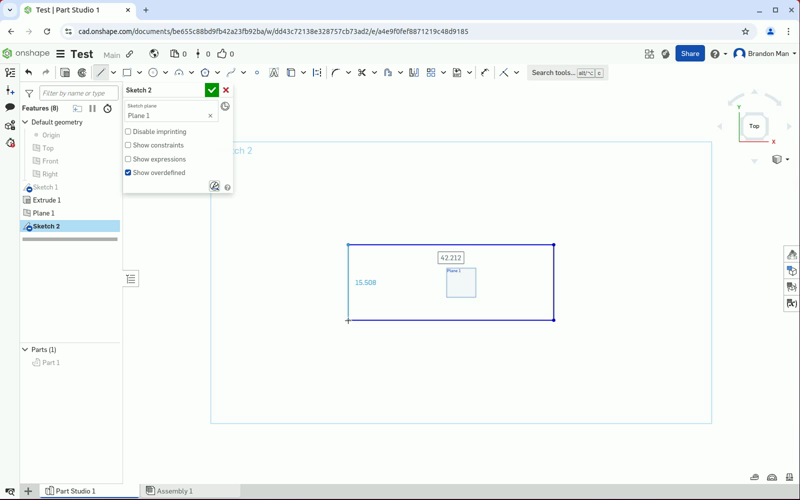
key(esc)
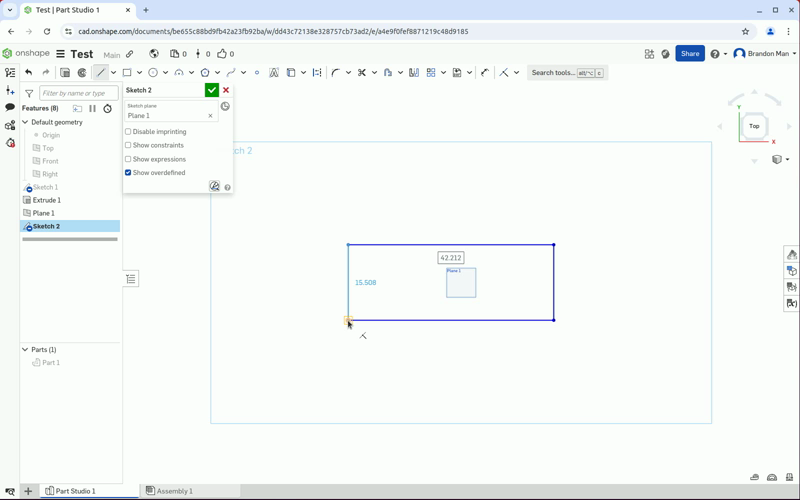
mouse_move(523, 255)
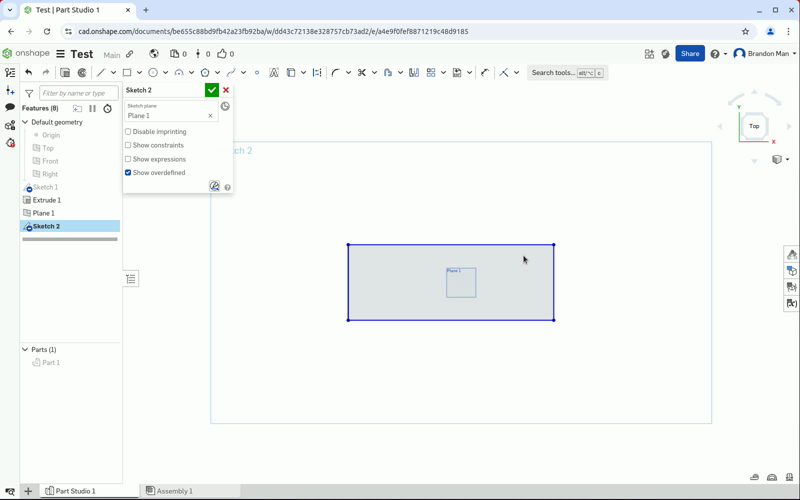
click(523, 255)
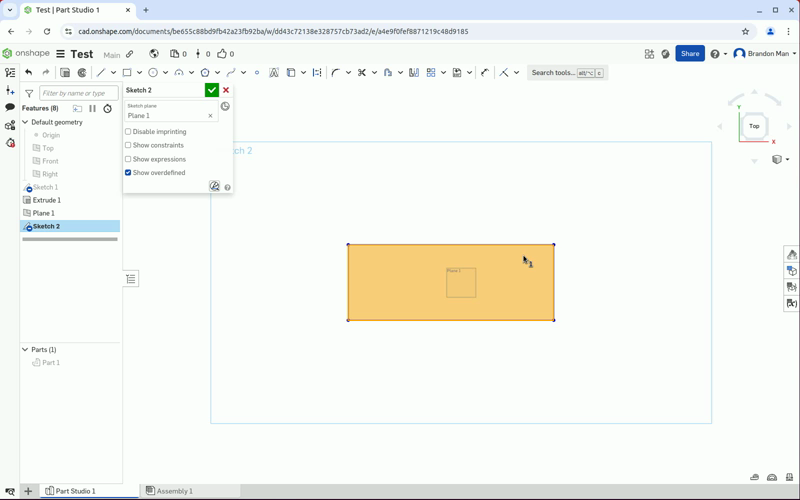
mouse_move(73, 352)
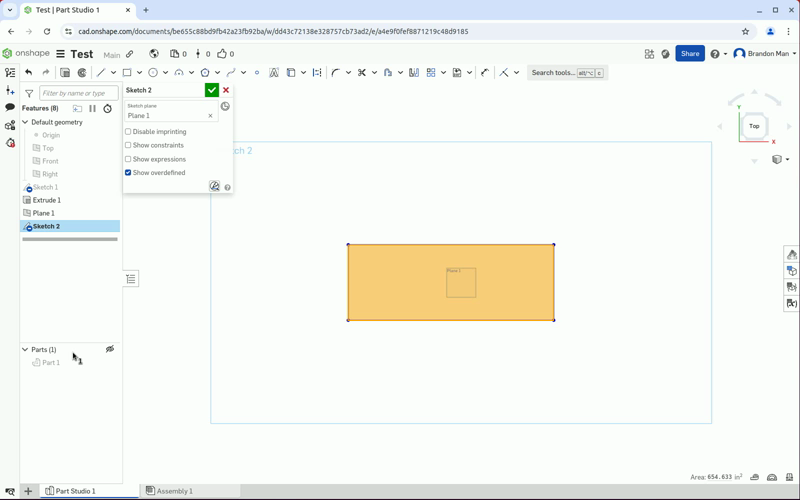
key(shift+y)
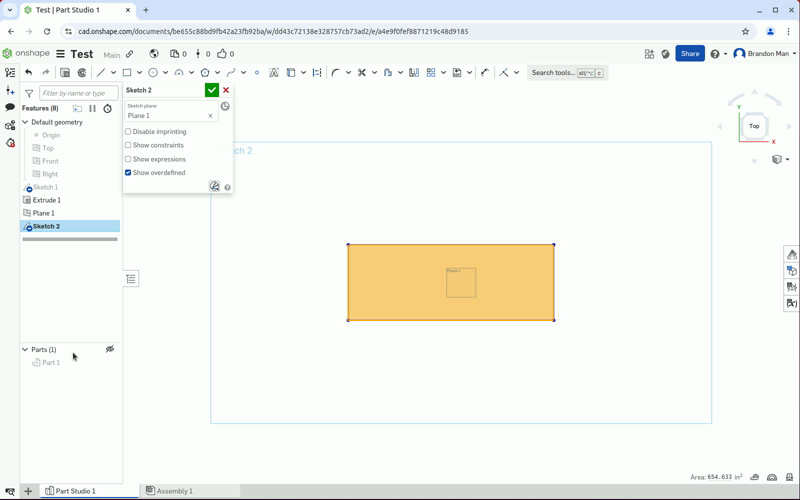
key(shift+e)
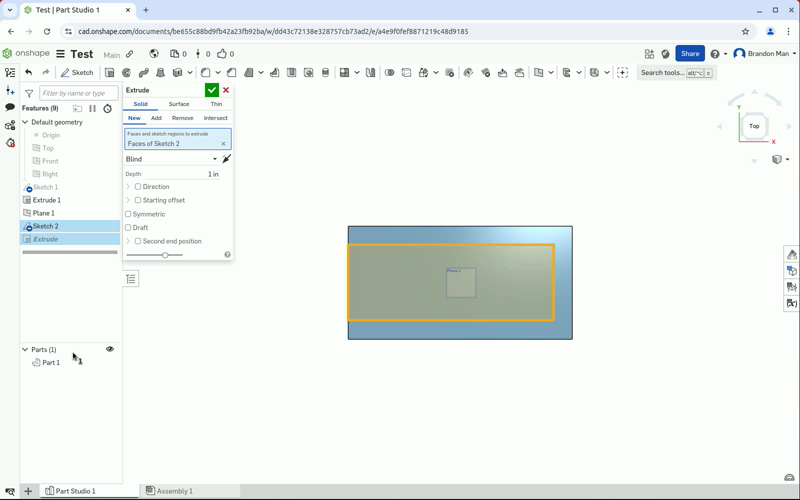
mouse_move(143, 106)
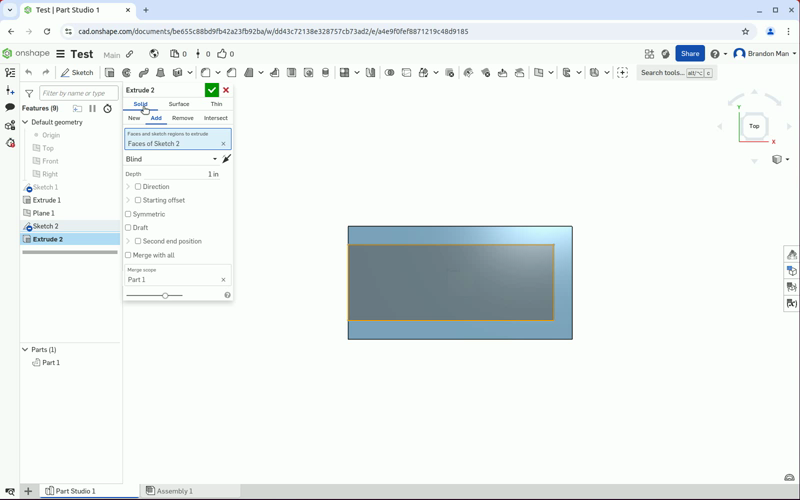
click(143, 106)
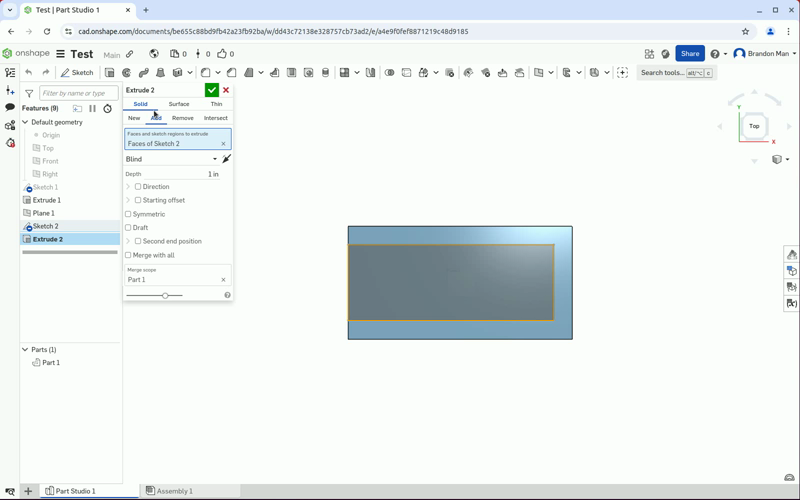
mouse_move(186, 120)
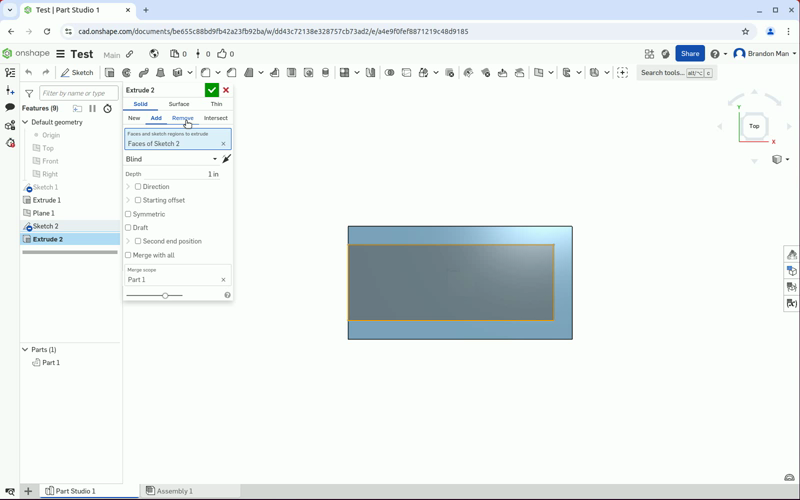
click(186, 120)
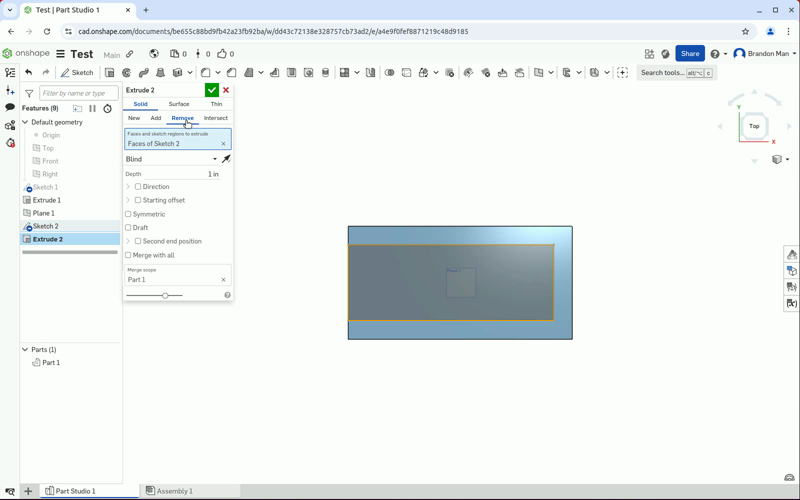
key(tab, 4)
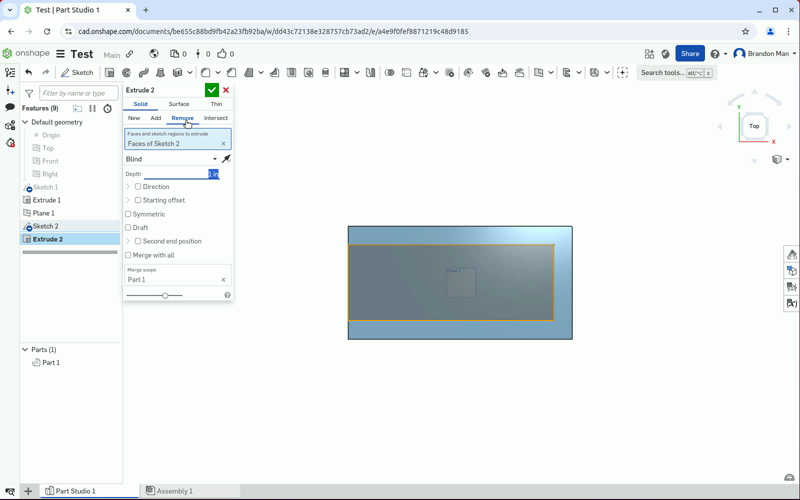
text(5.777)
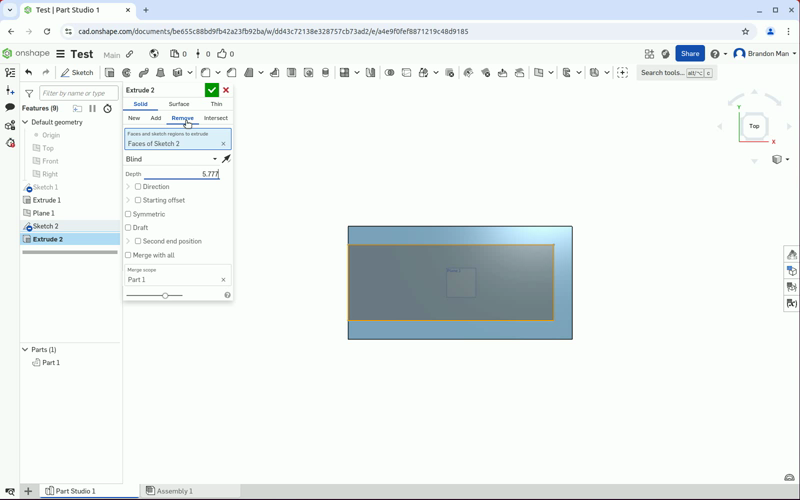
key(tab, 6)
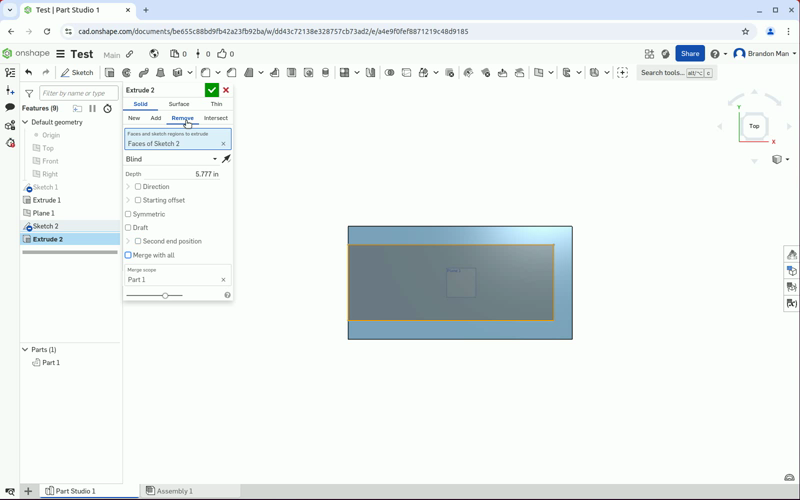
key(space)
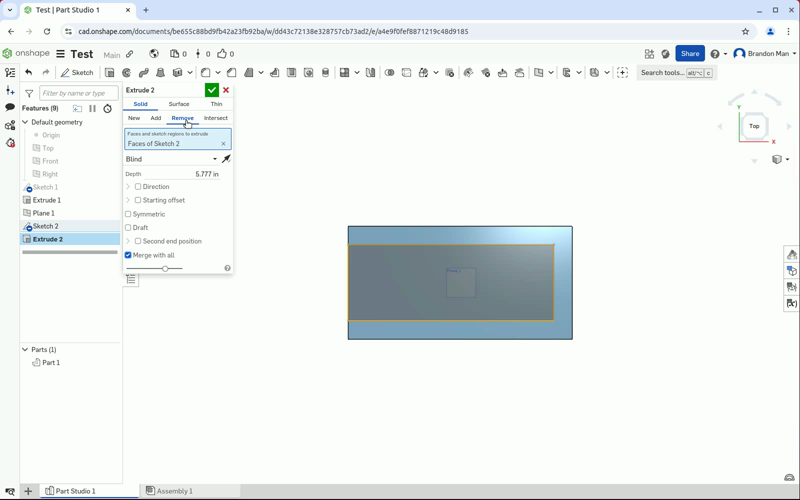
key(enter)
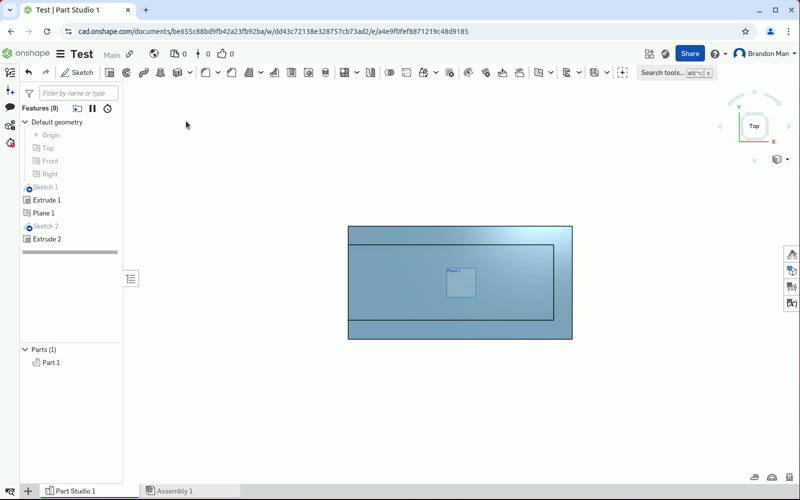
key(shift+h)
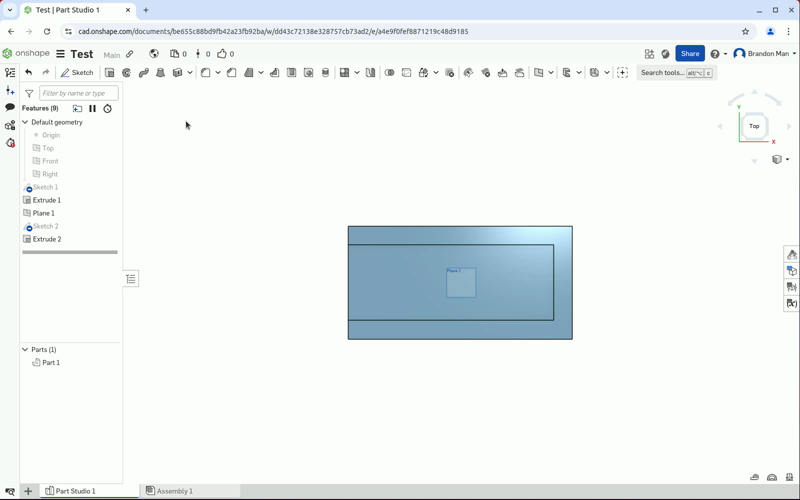
key(shift+h)
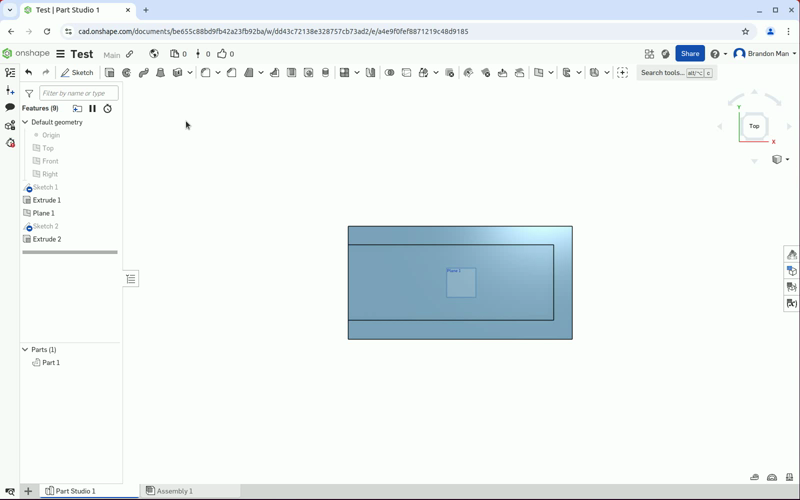
mouse_move(73, 189)
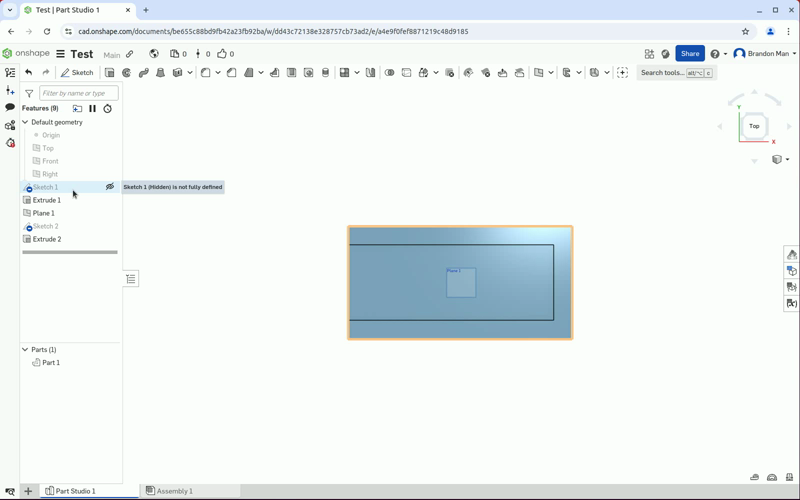
click(73, 189)
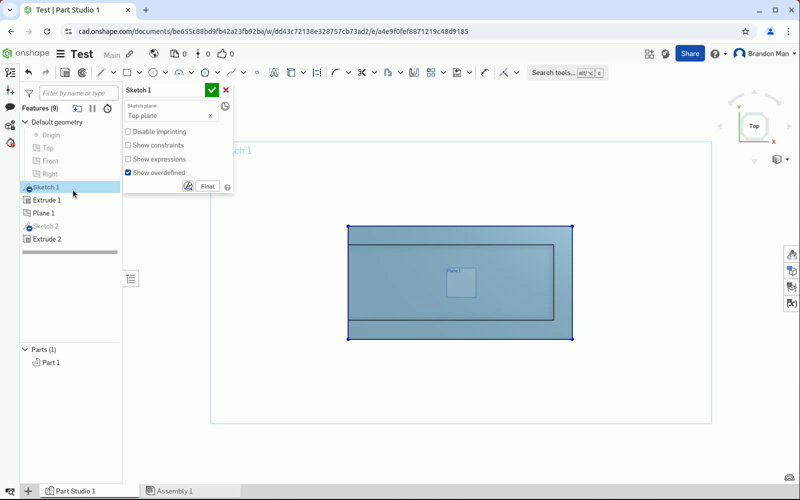
mouse_move(229, 92)
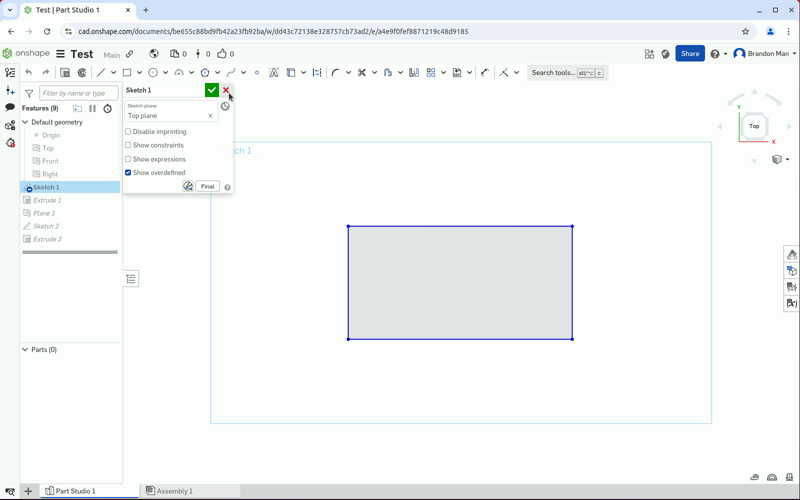
click(229, 92)
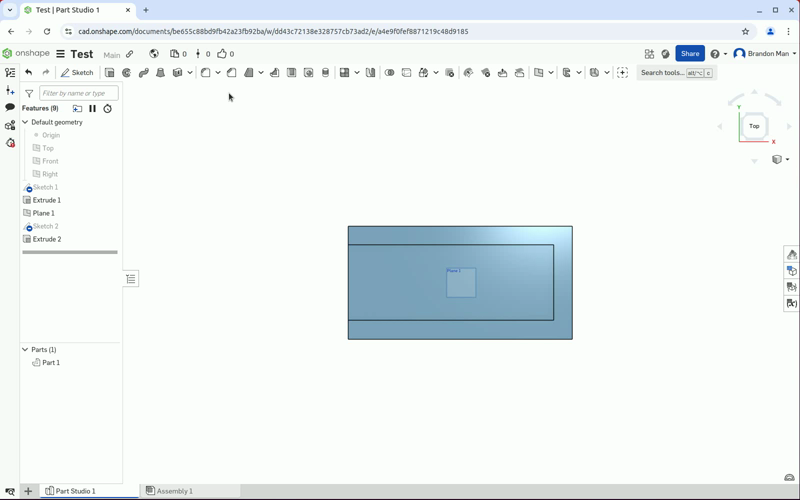
mouse_move(73, 352)
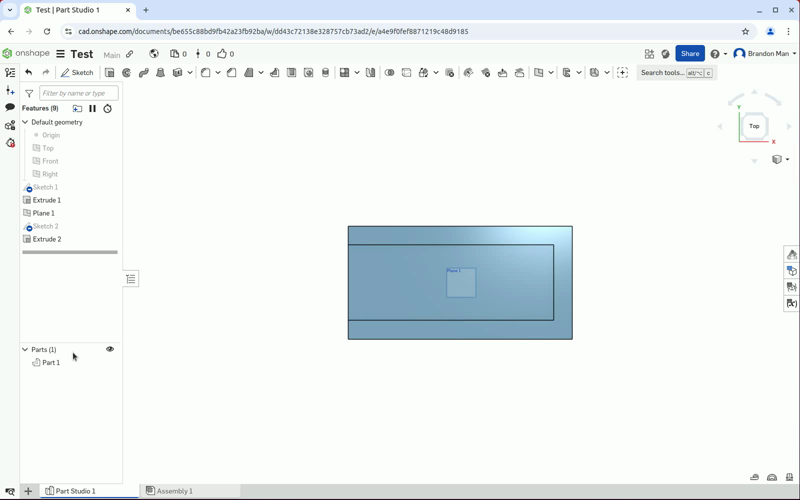
key(y)
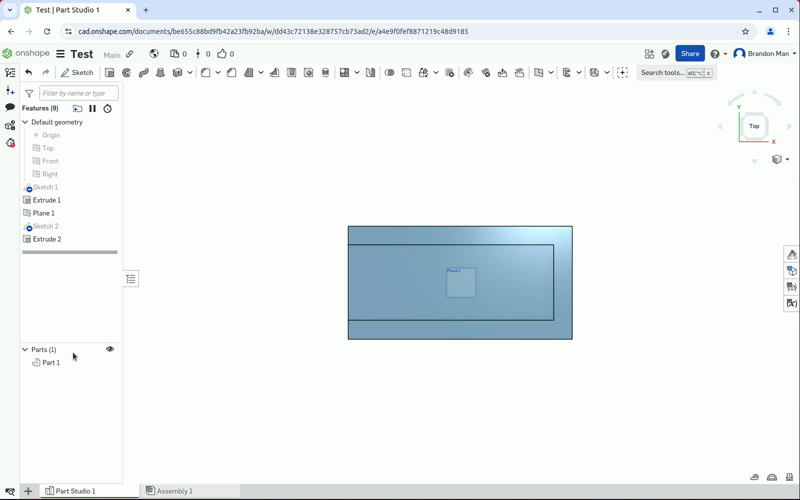
key(shift+p)
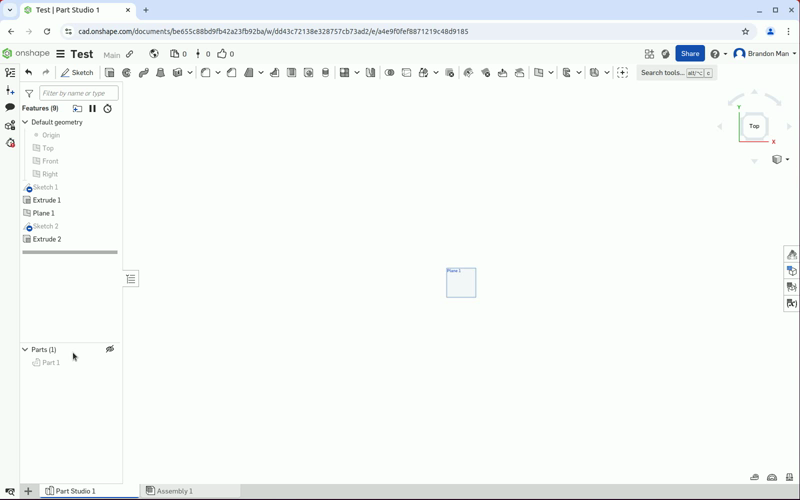
key(space)
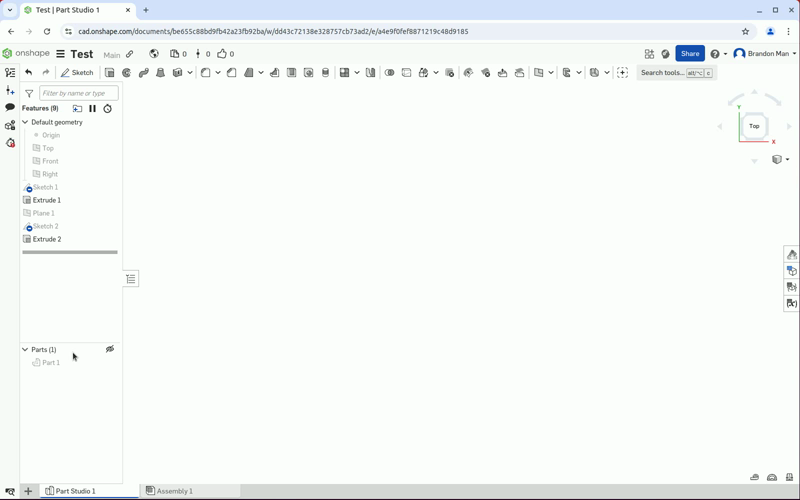
key_down(shift)
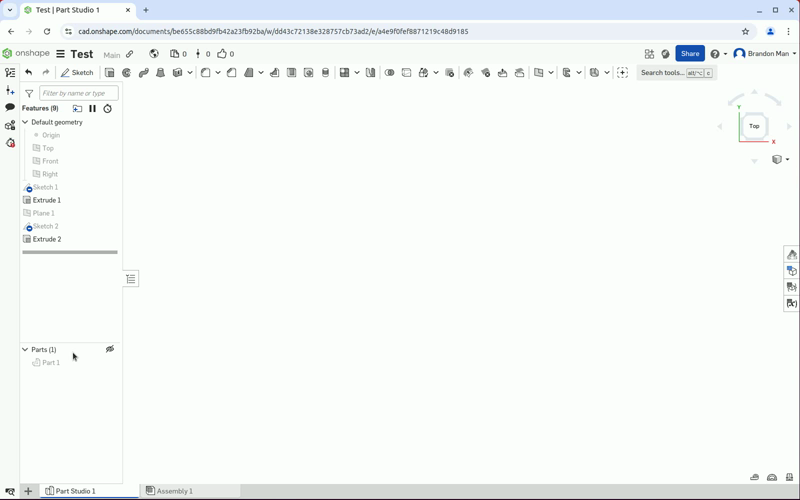
key(up)
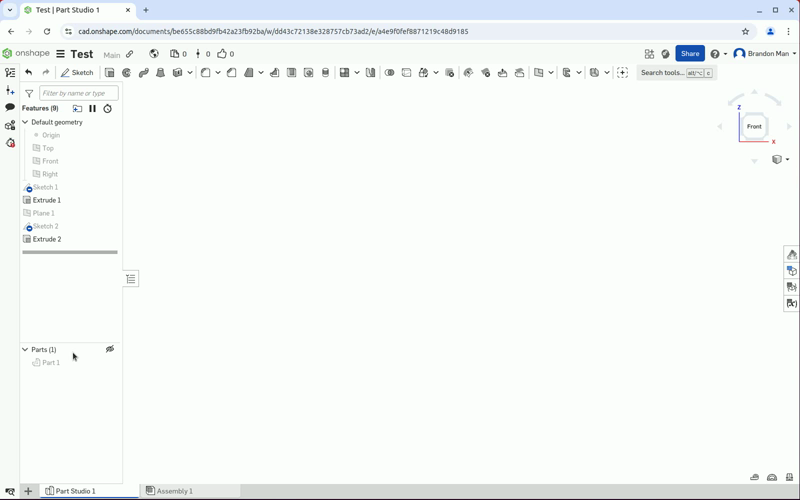
key_up(shift)
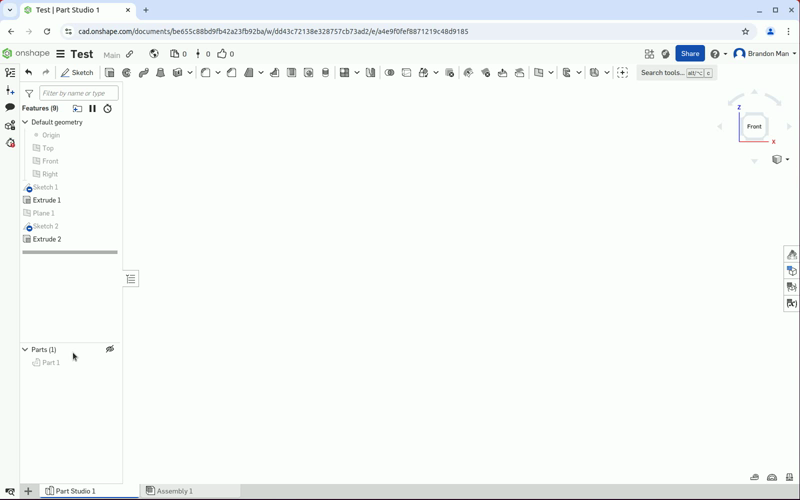
key(space)
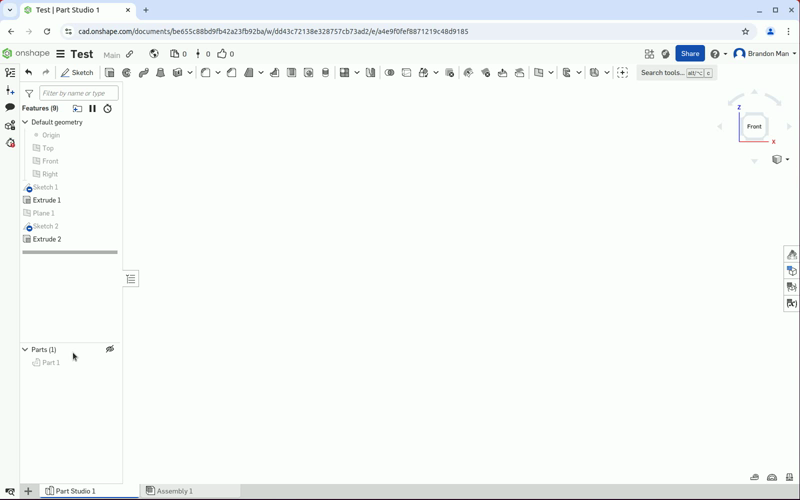
key_down(shift)
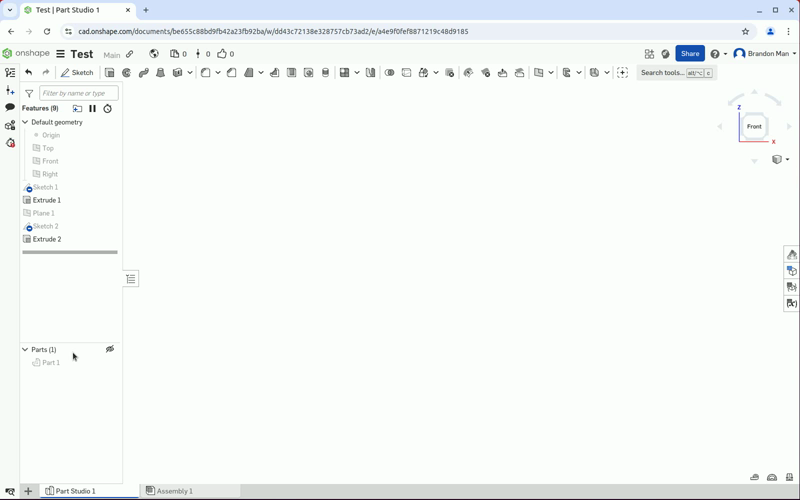
key(left)
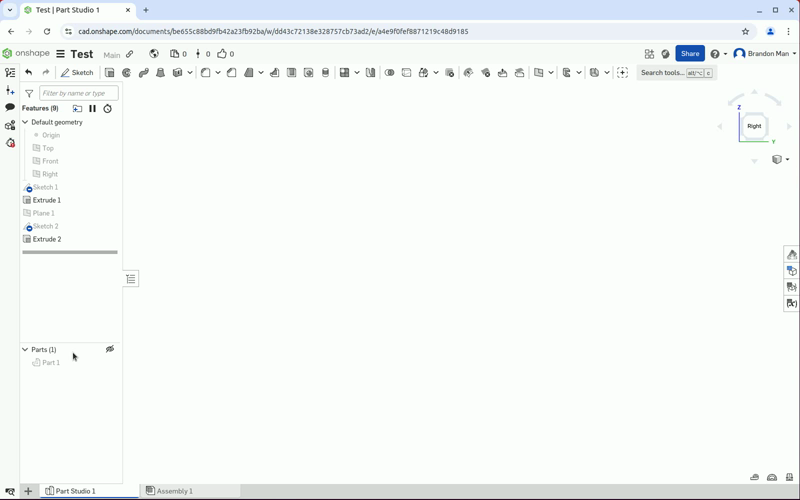
key_up(shift)
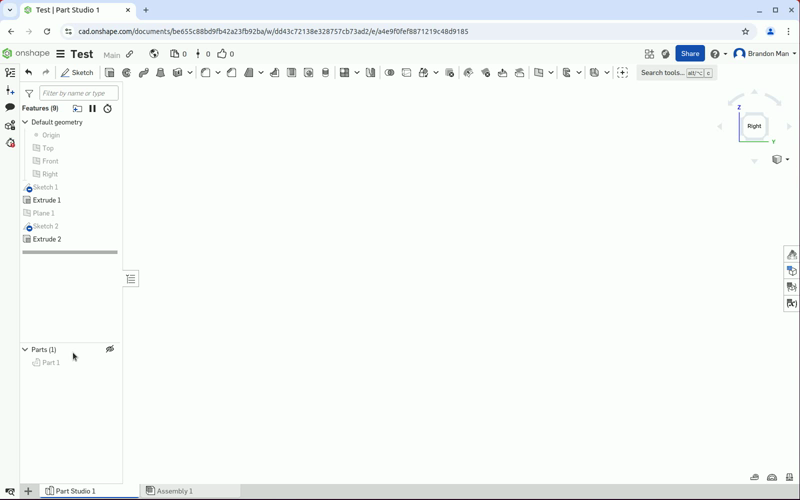
mouse_move(73, 352)
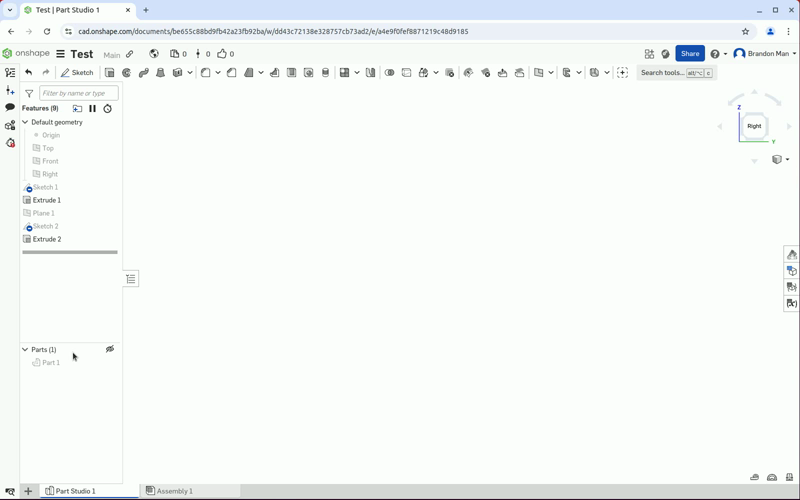
key(shift+y)
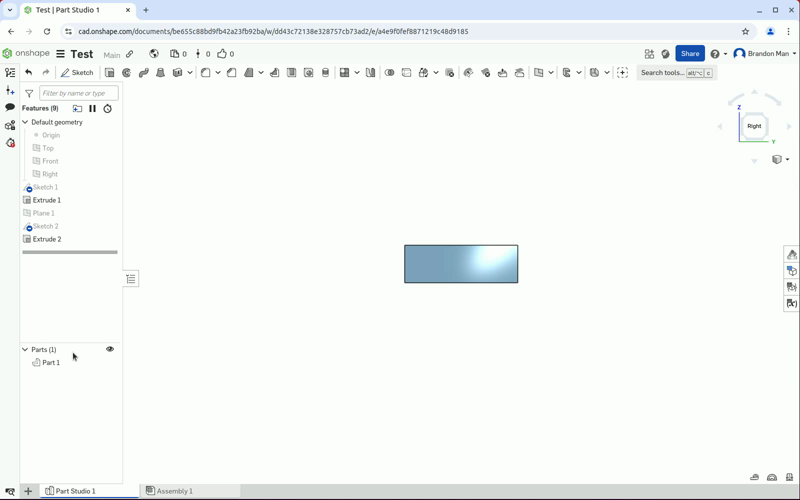
mouse_move(541, 75)
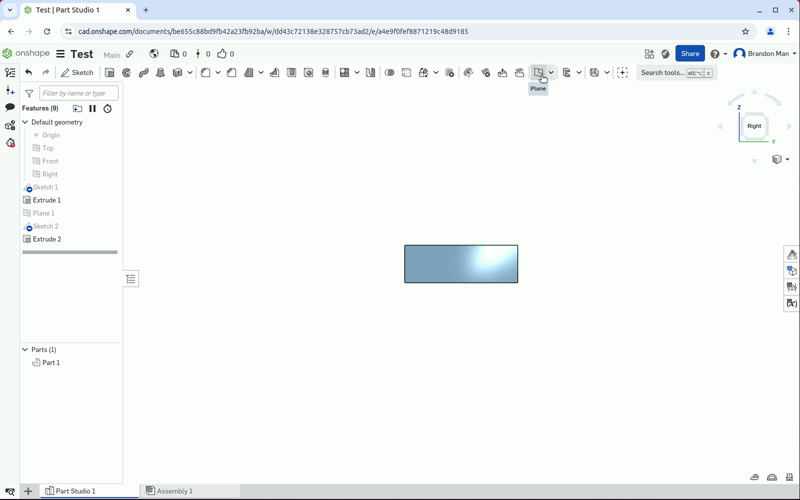
click(541, 75)
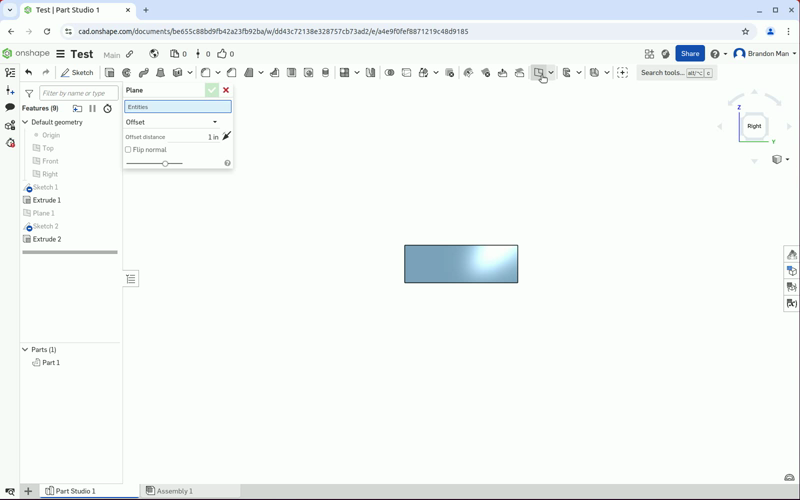
mouse_move(73, 176)
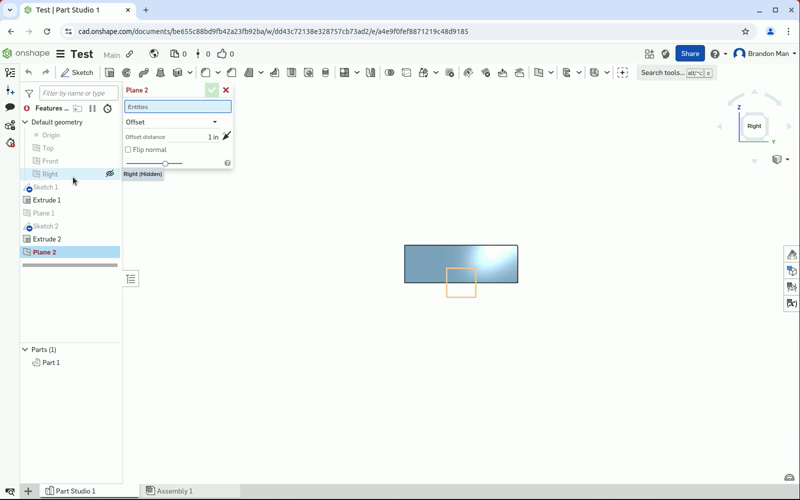
click(73, 176)
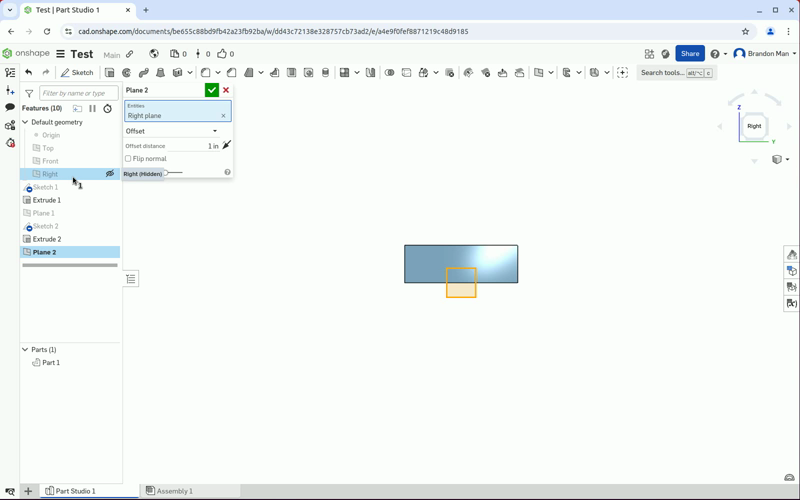
key(tab, 2)
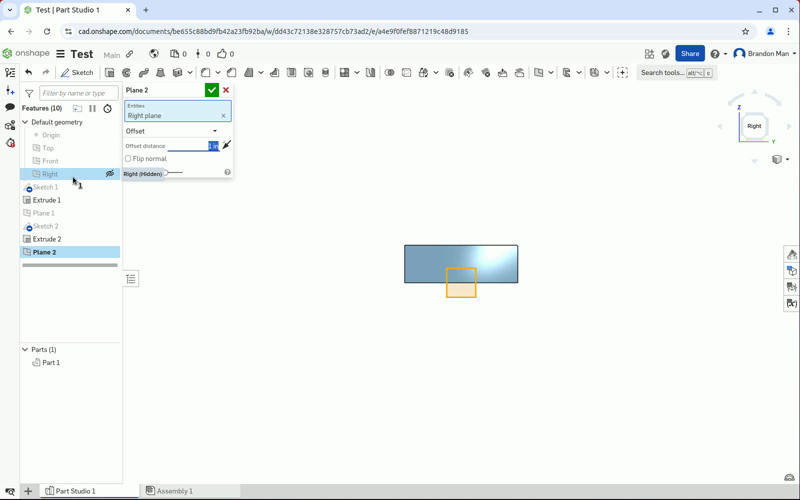
text(23.108)
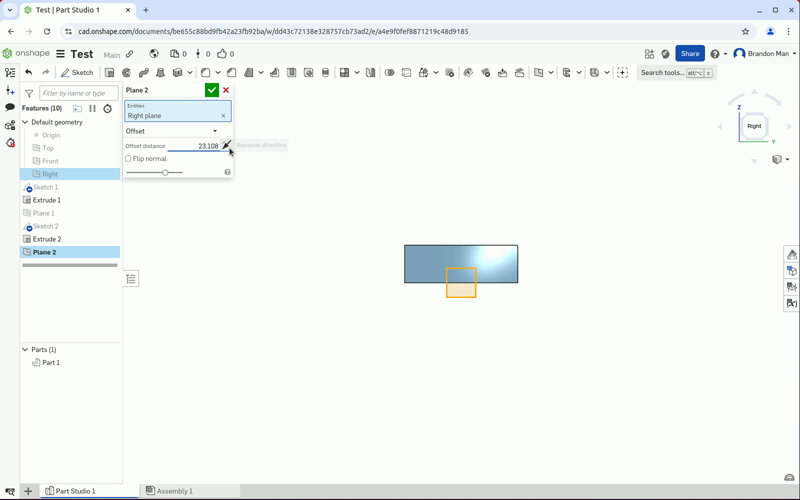
mouse_move(229, 147)
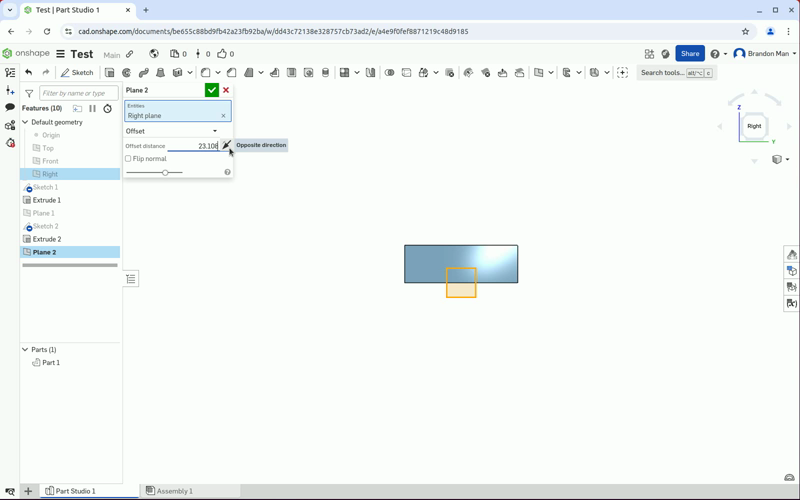
click(229, 147)
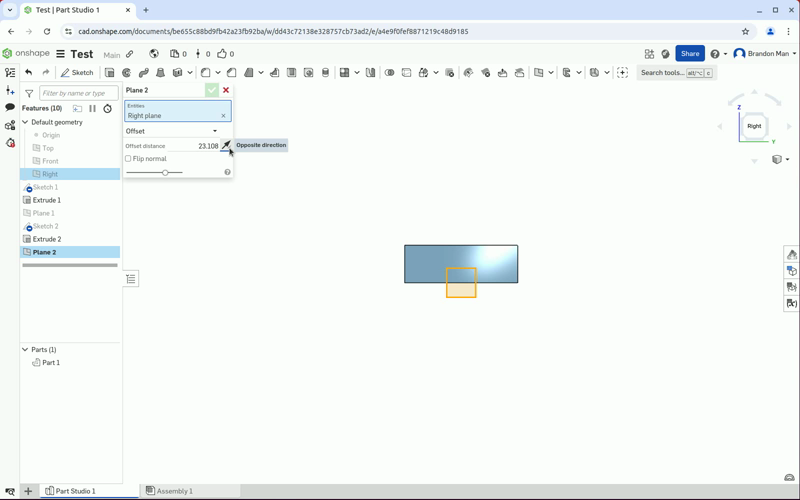
key(enter, 2)
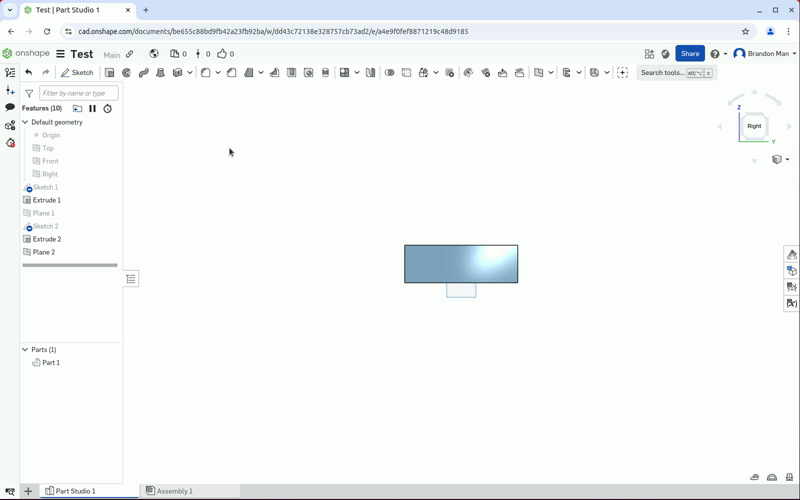
key(shift+s)
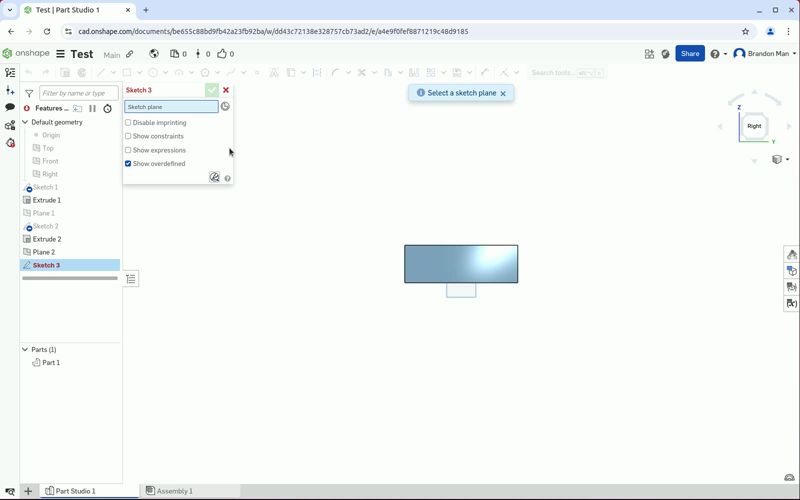
mouse_move(73, 254)
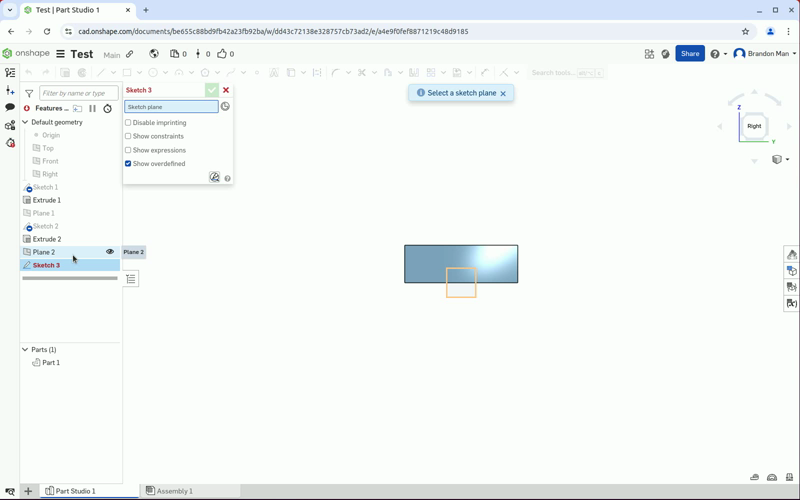
click(73, 254)
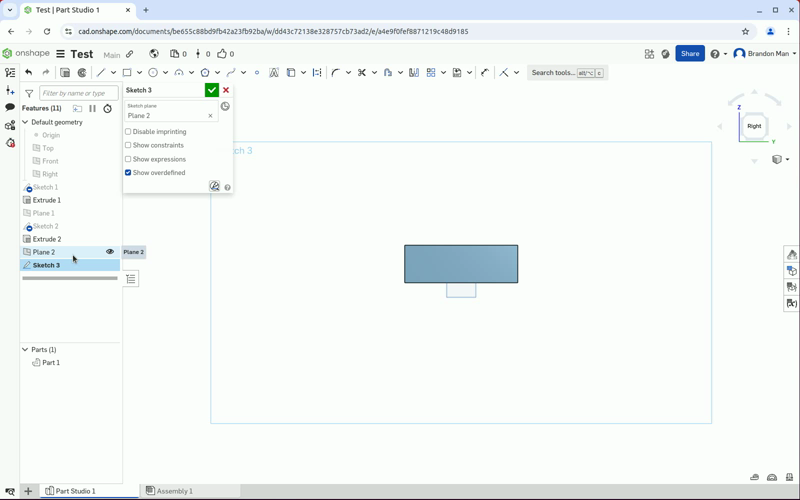
mouse_move(73, 352)
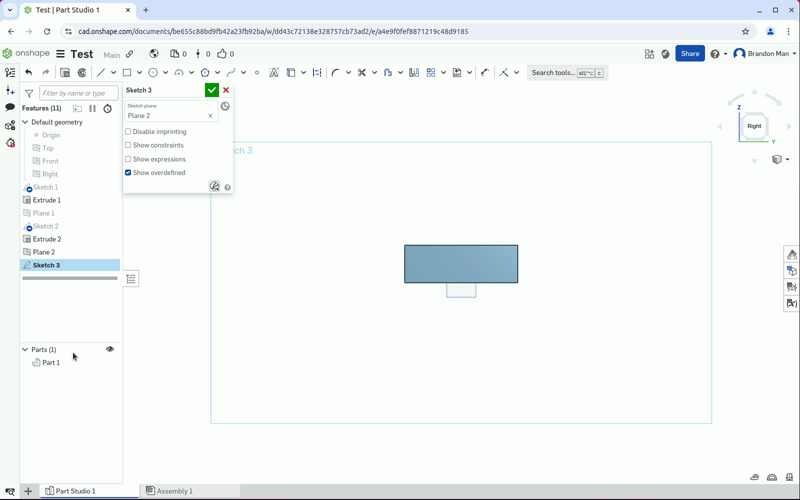
key(y)
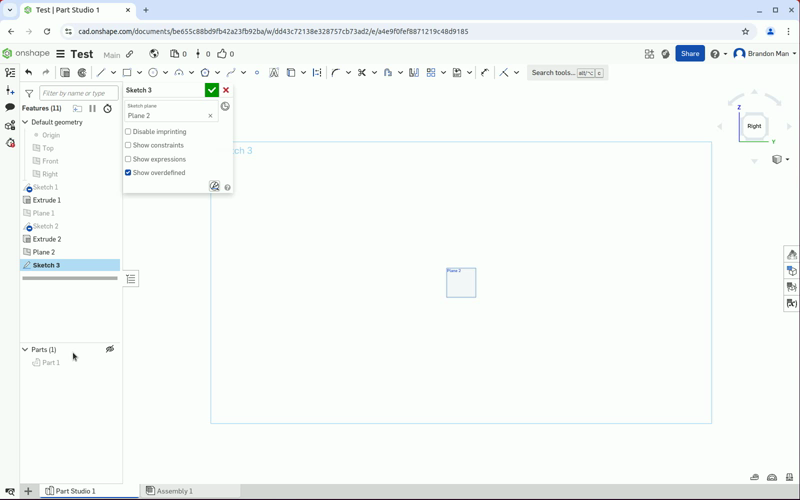
key(l)
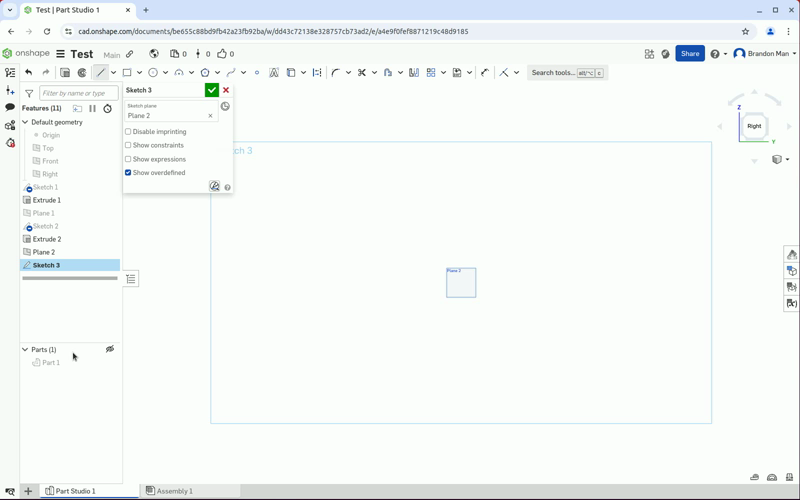
key_down(shift)
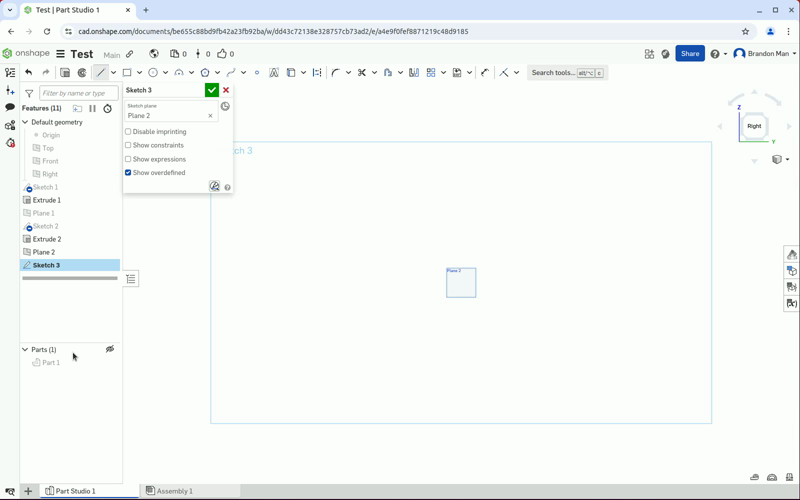
mouse_move(413, 273)
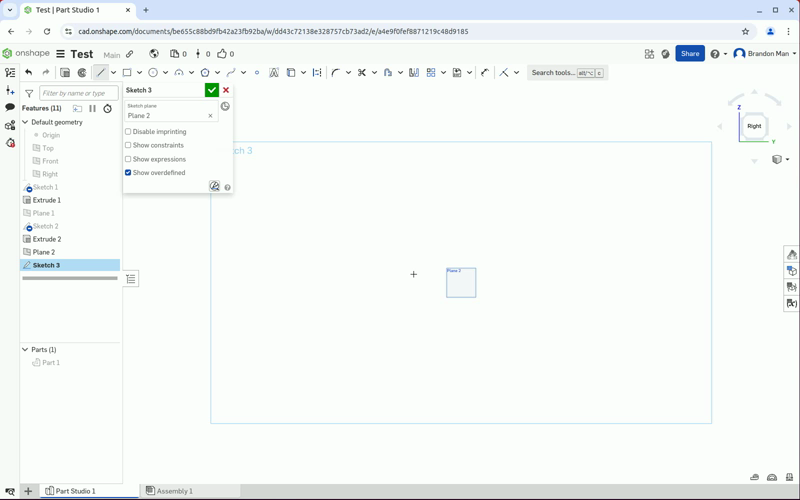
click(413, 273)
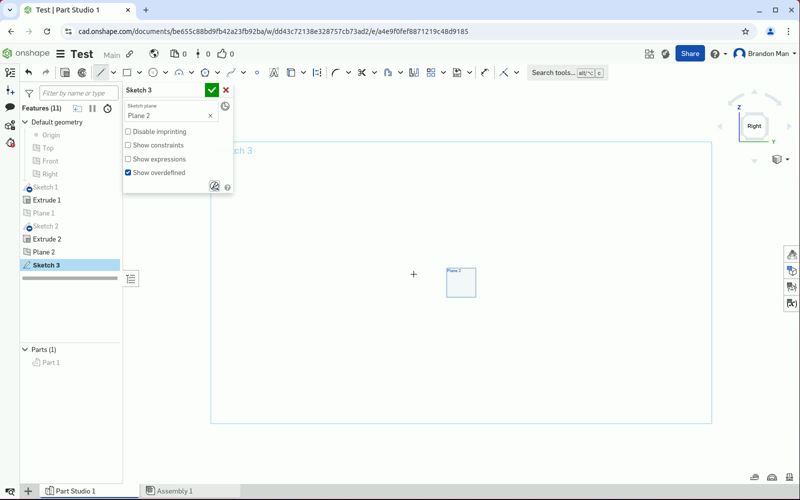
key_up(shift)
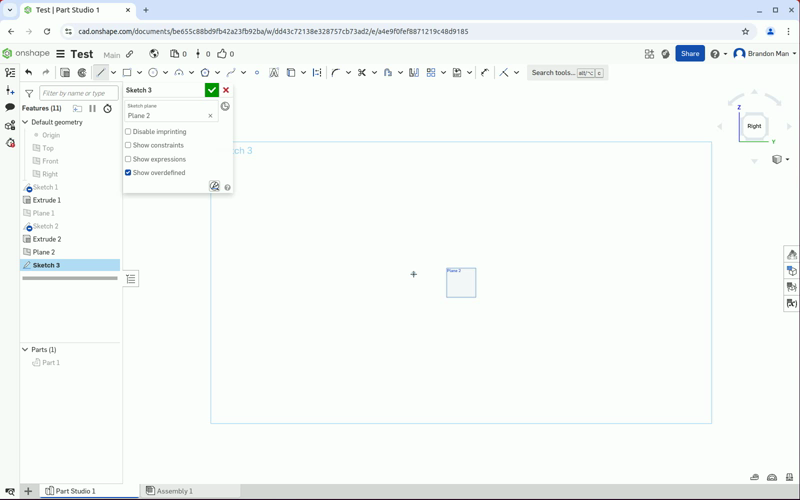
key_down(shift)
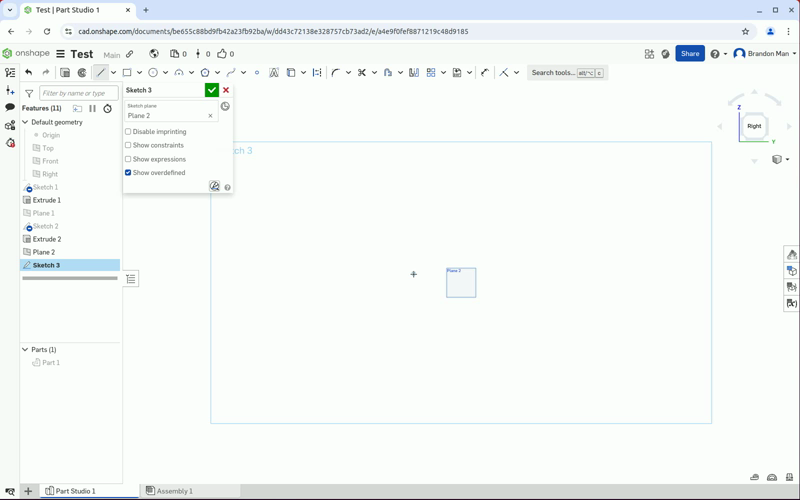
mouse_move(444, 273)
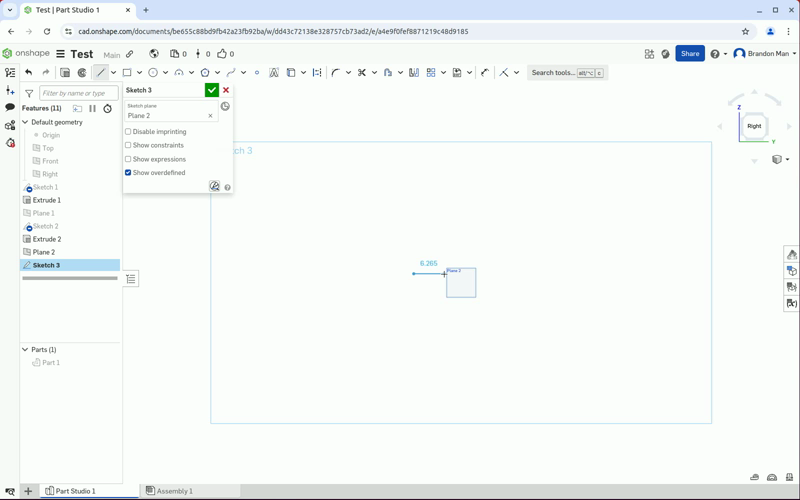
mouse_move(423, 273)
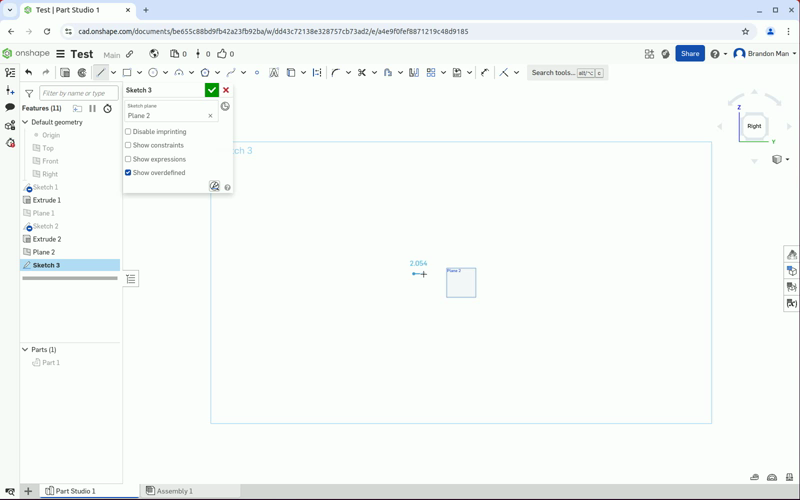
click(423, 273)
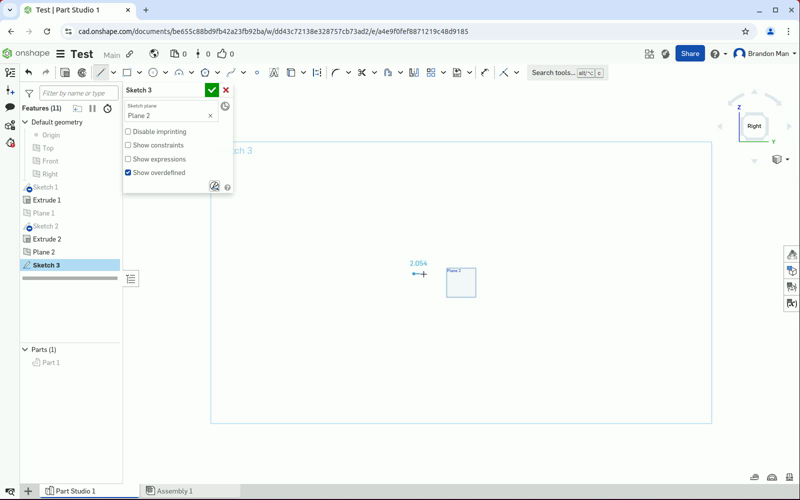
key_up(shift)
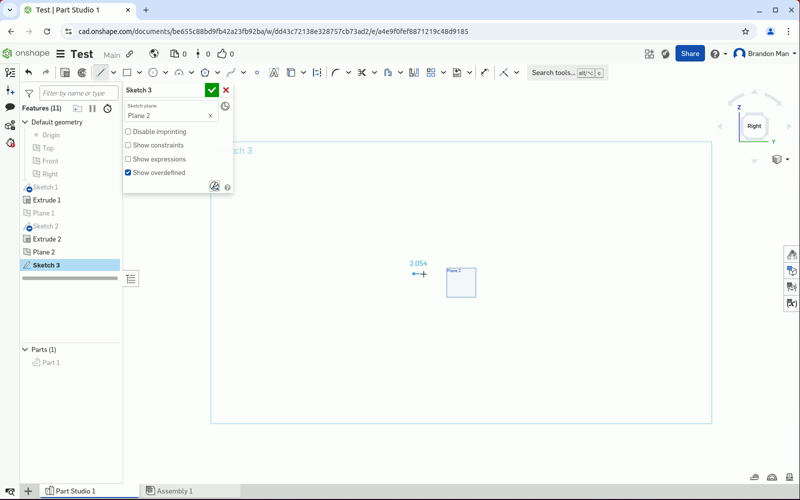
key_down(shift)
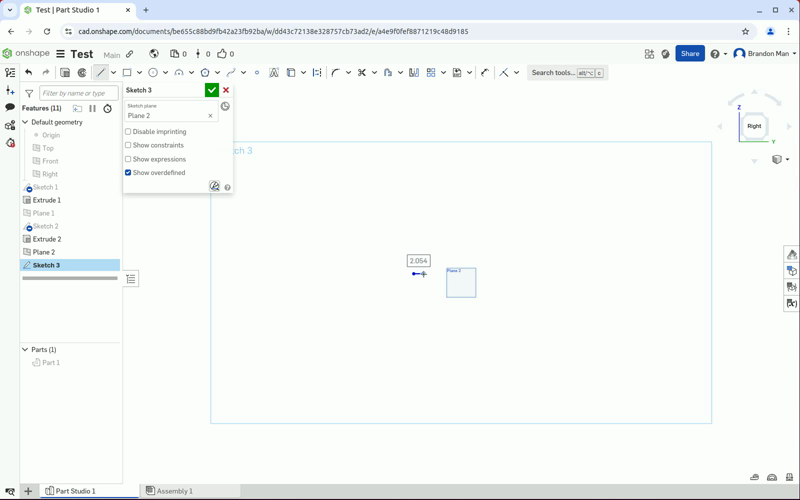
mouse_move(453, 273)
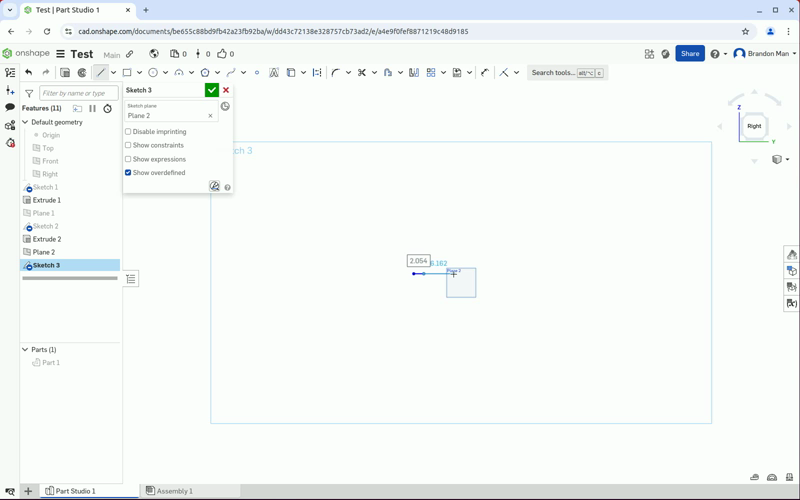
mouse_move(423, 256)
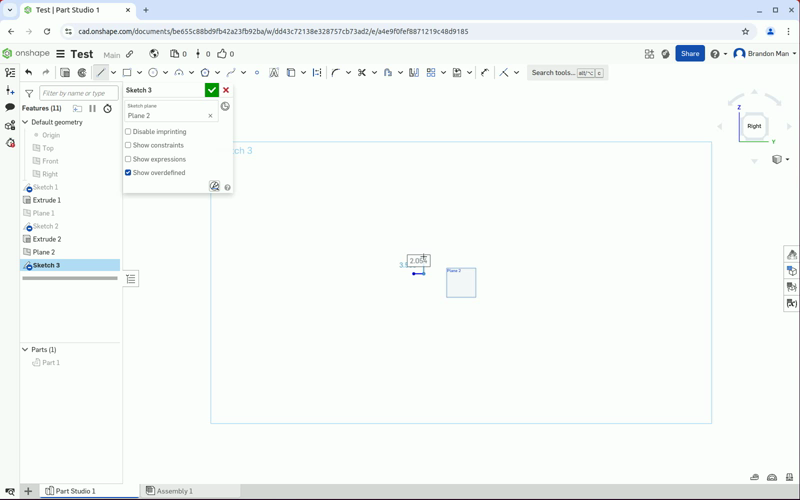
click(423, 256)
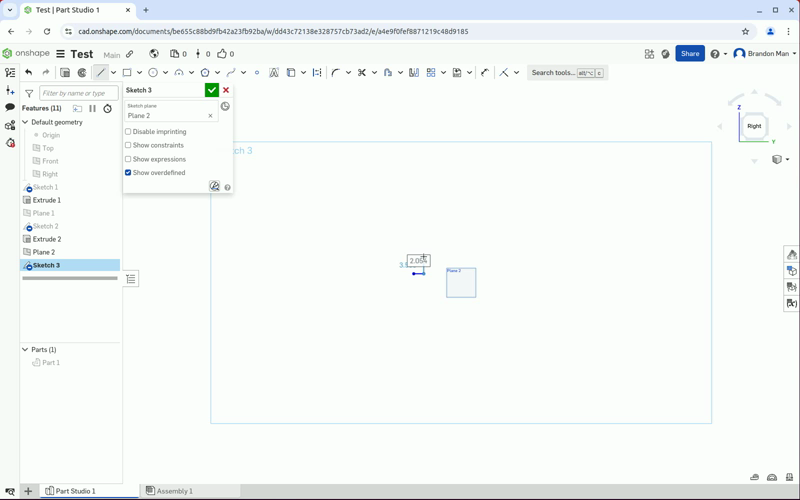
key_up(shift)
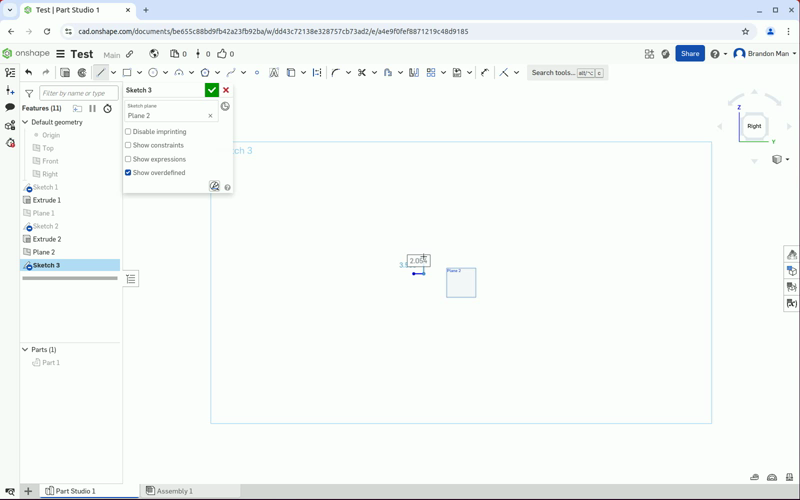
key_down(shift)
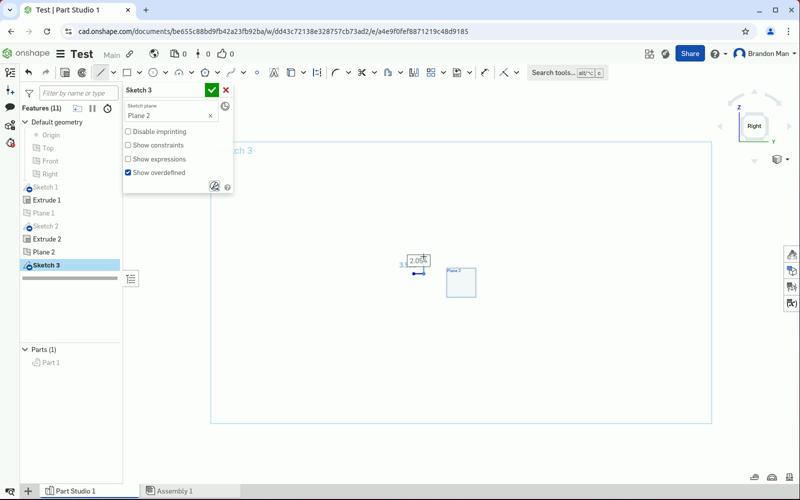
mouse_move(453, 256)
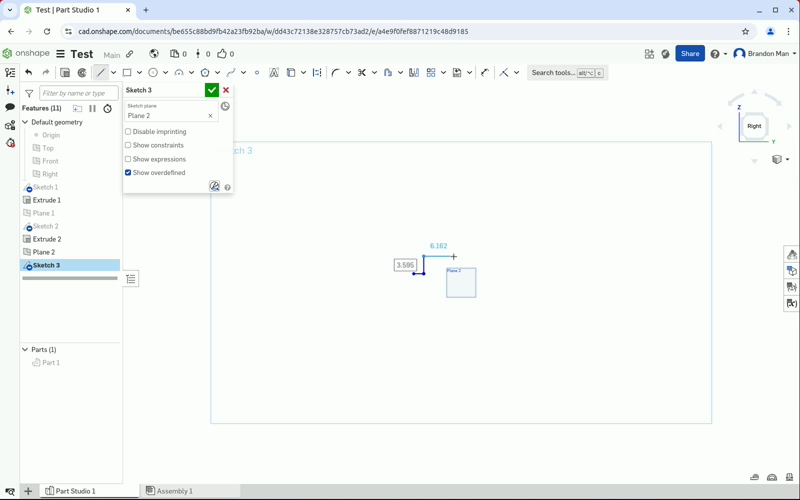
mouse_move(413, 256)
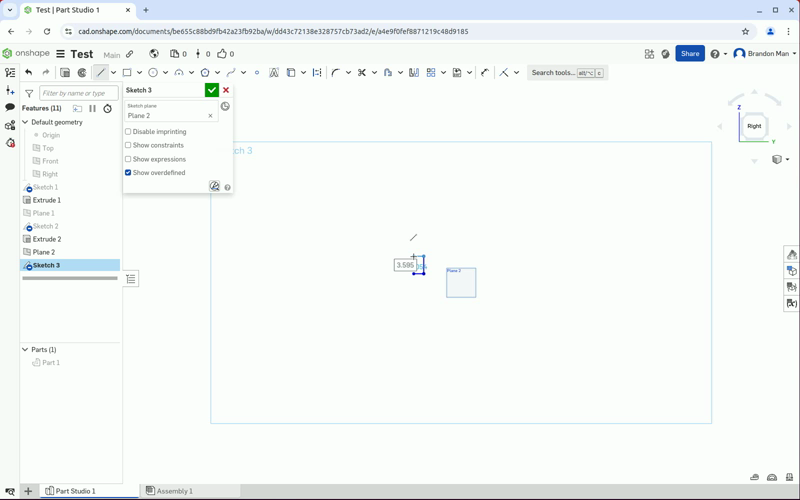
click(413, 256)
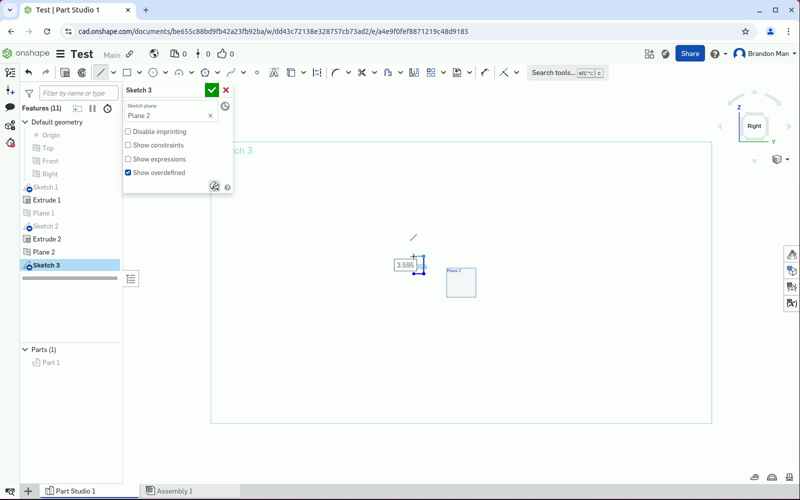
key_up(shift)
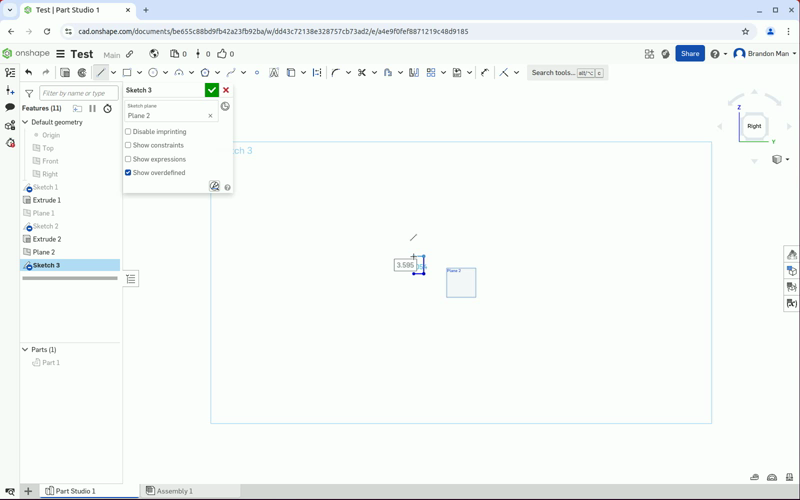
mouse_move(444, 256)
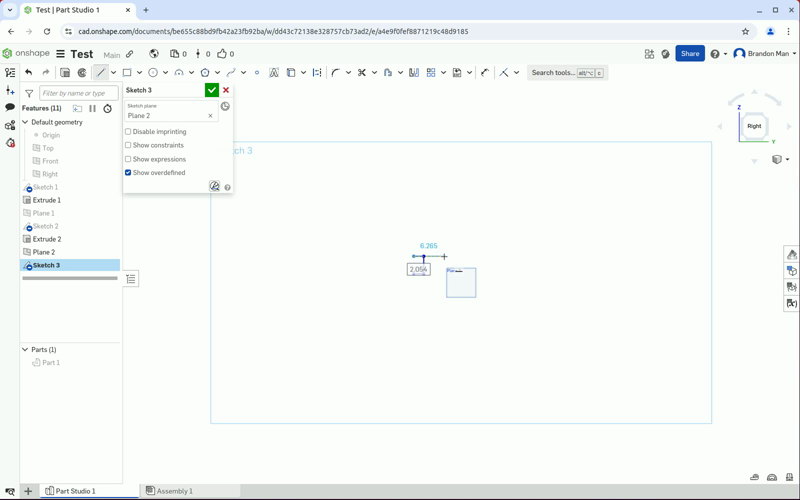
key_down(shift)
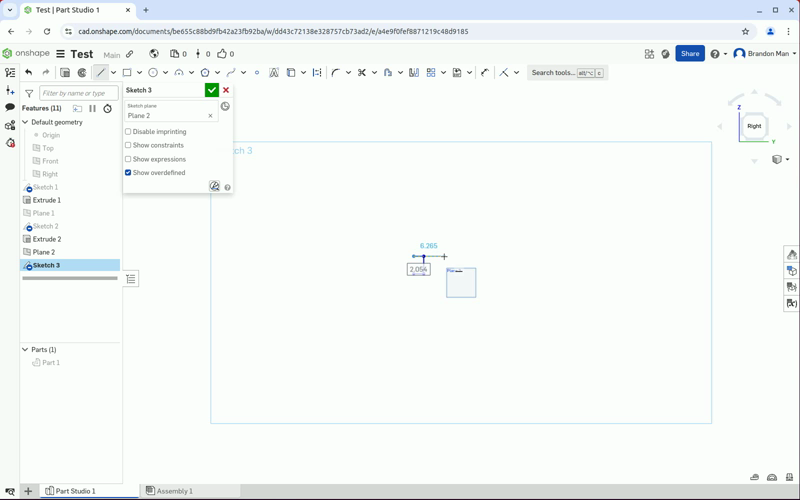
mouse_move(413, 273)
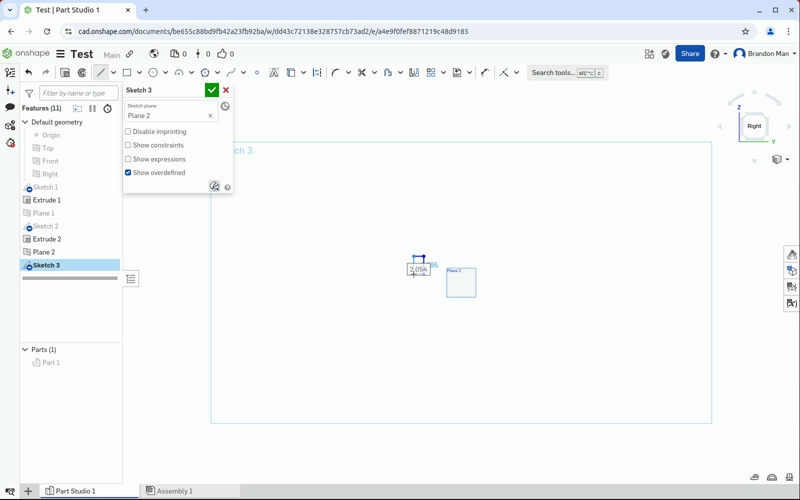
key_up(shift)
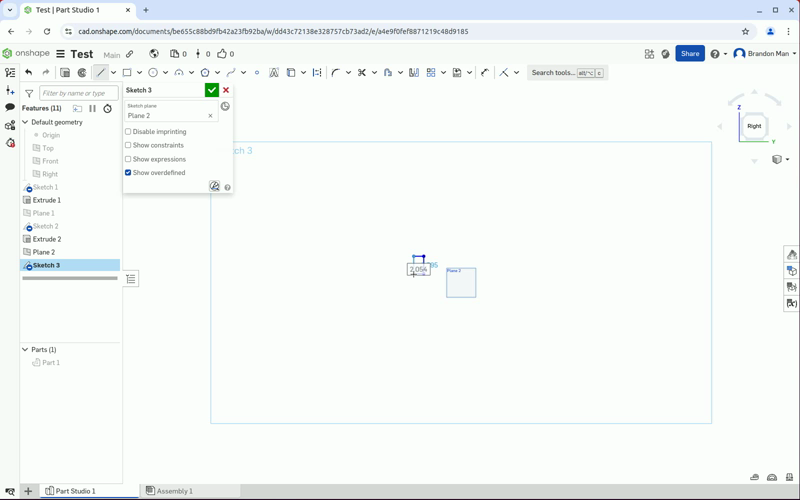
click(413, 273)
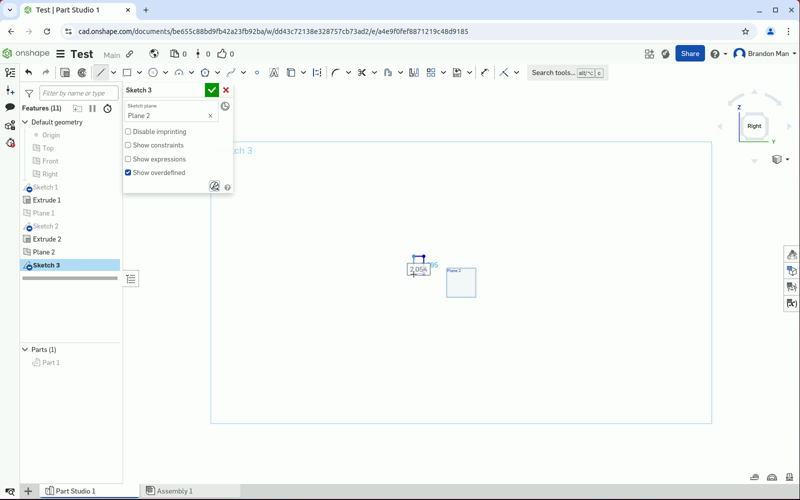
key(esc)
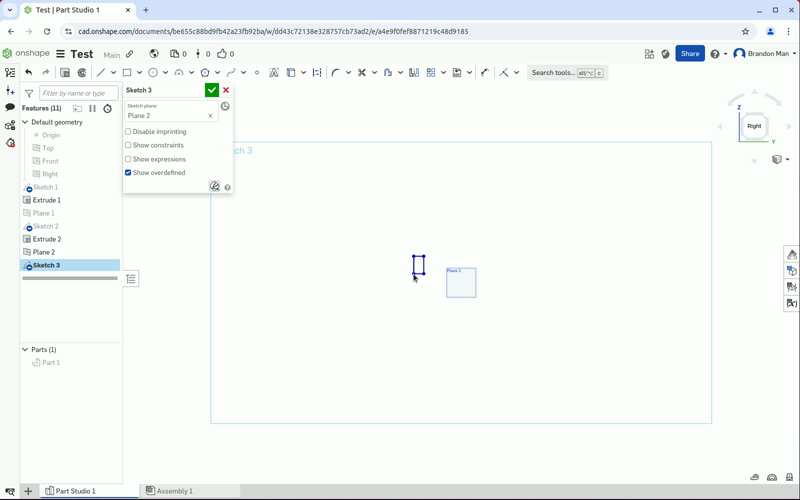
mouse_move(415, 262)
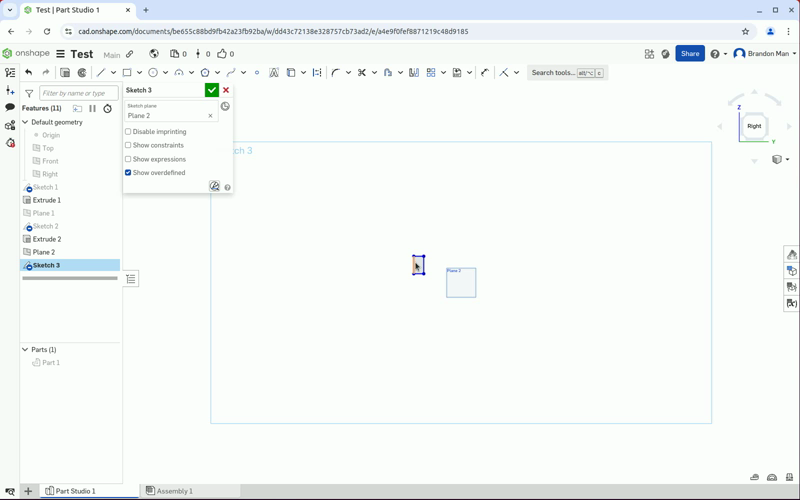
scroll(6)
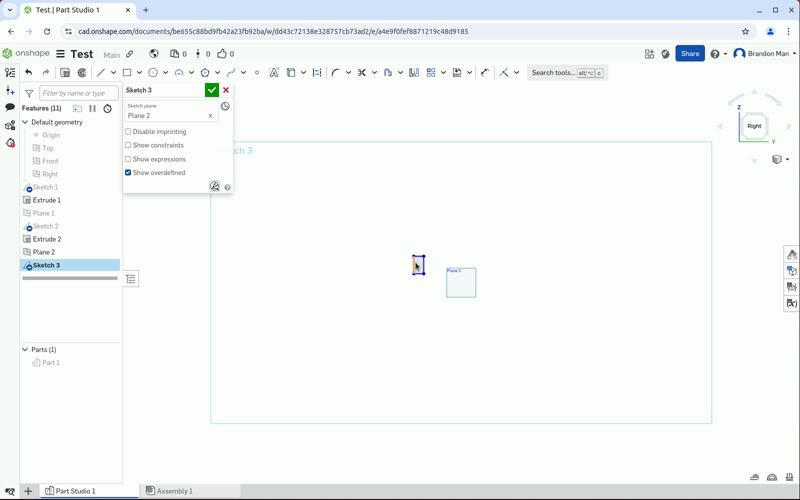
scroll(6)
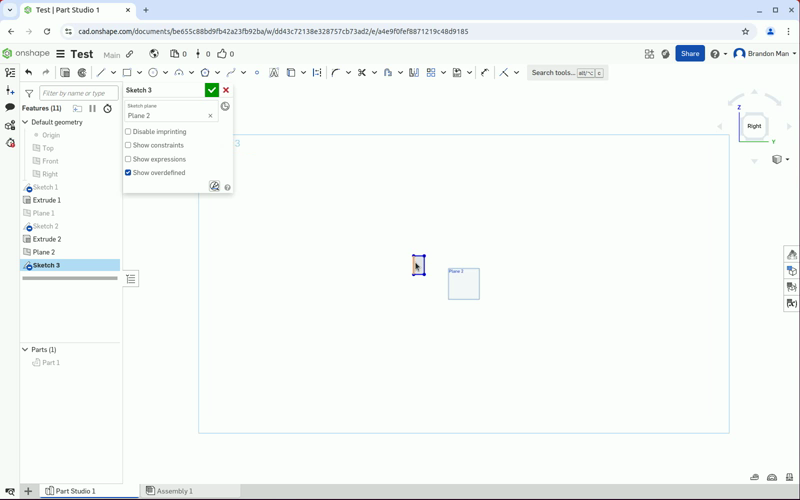
scroll(6)
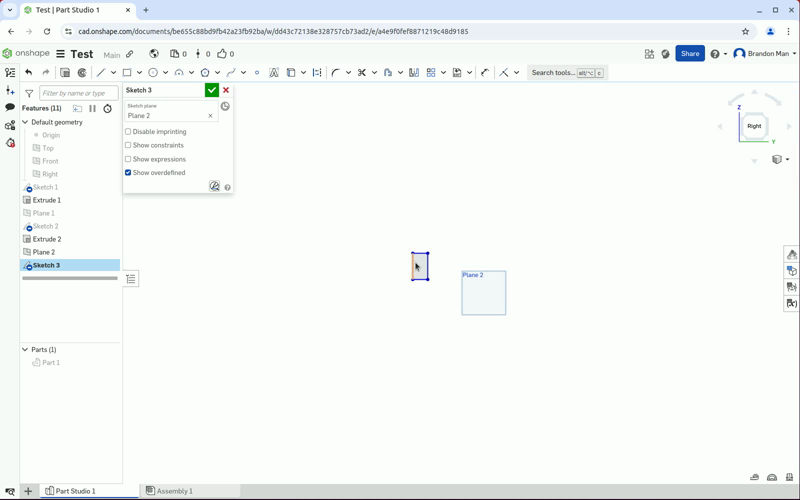
scroll(6)
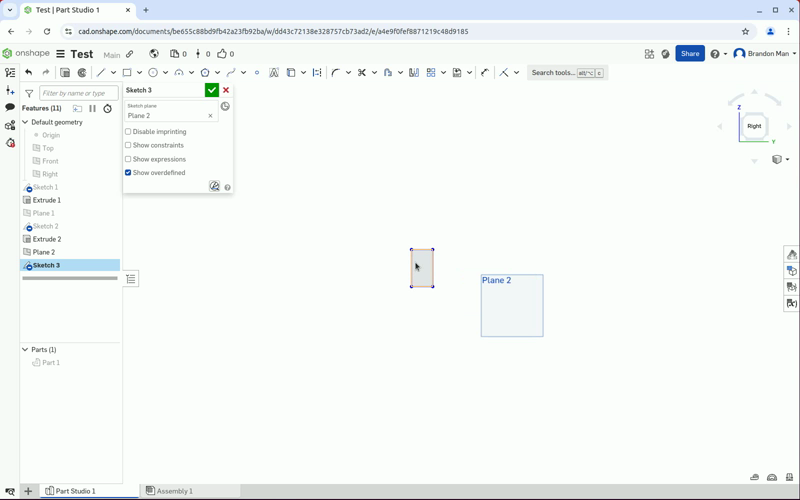
scroll(6)
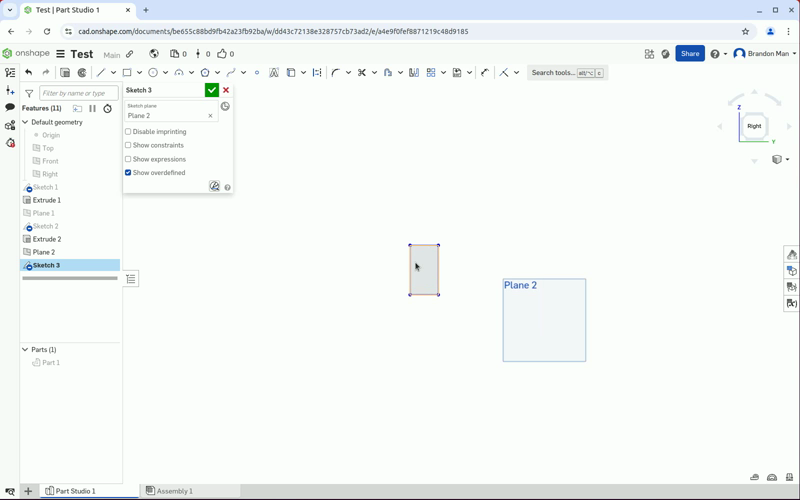
scroll(6)
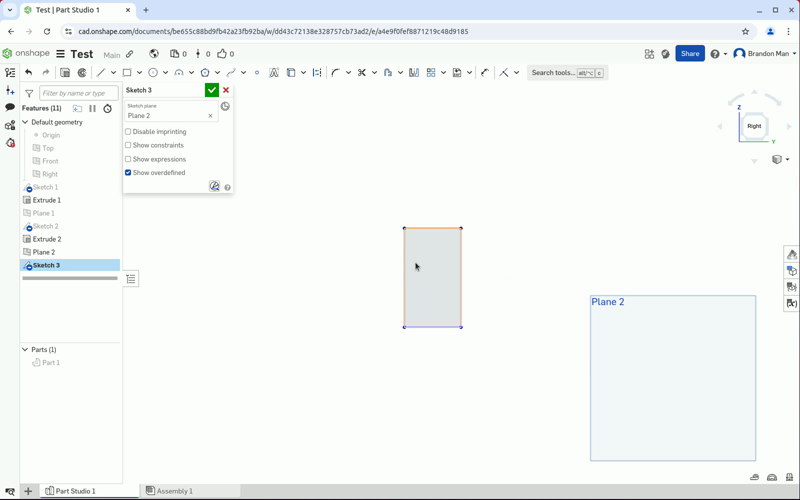
scroll(6)
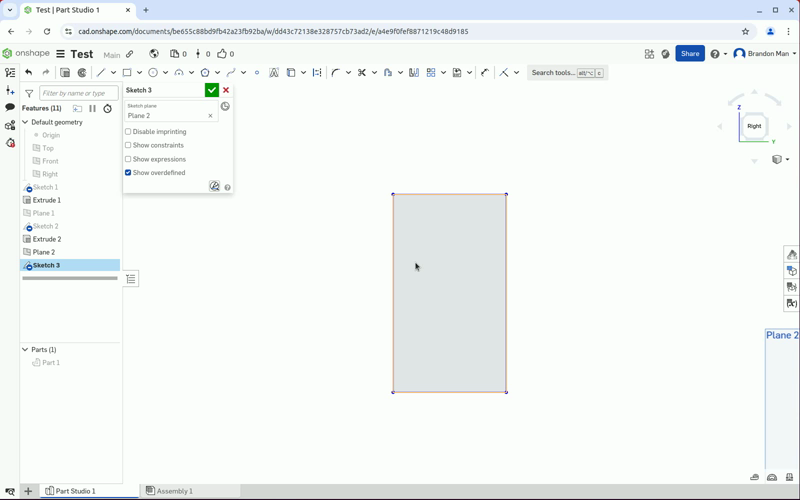
click(415, 262)
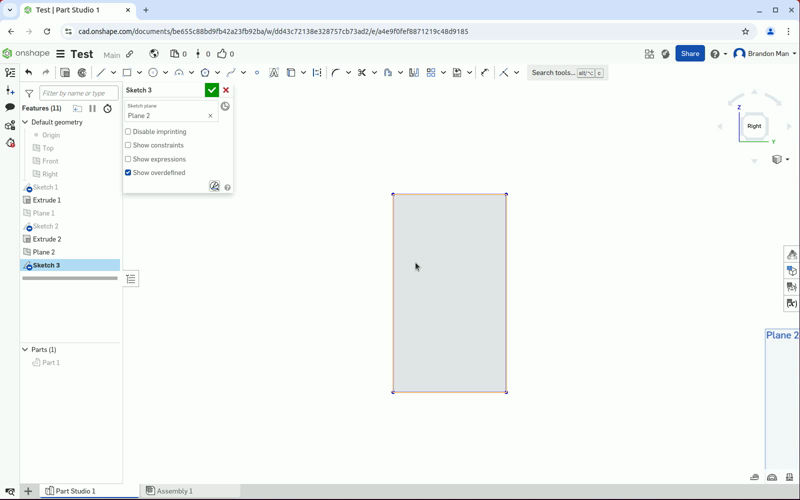
scroll(-6)
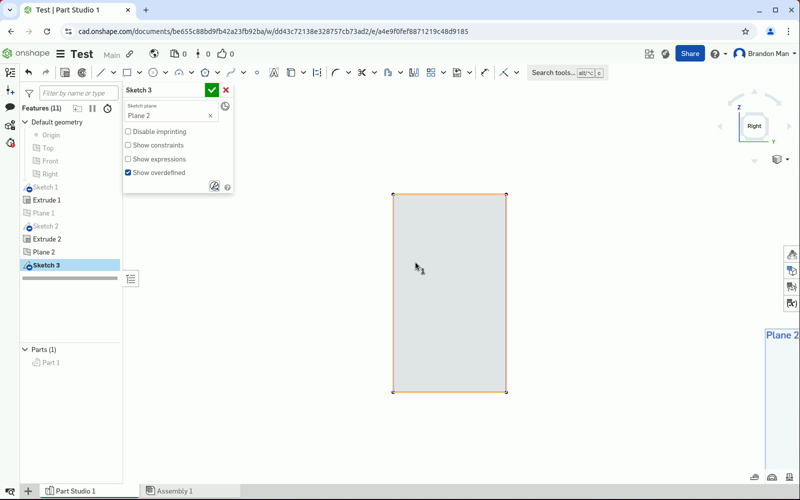
scroll(-6)
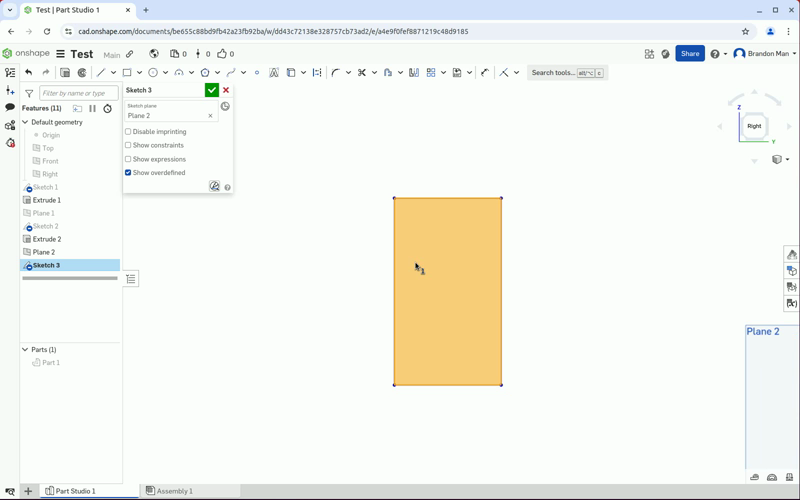
scroll(-6)
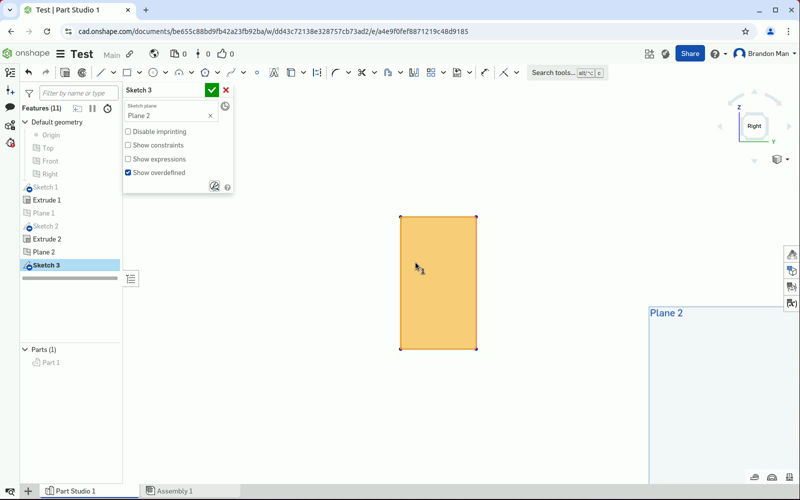
scroll(-6)
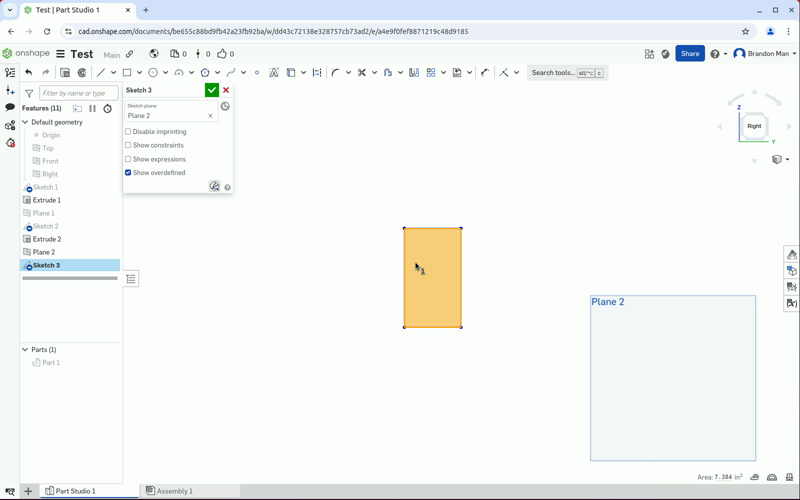
scroll(-6)
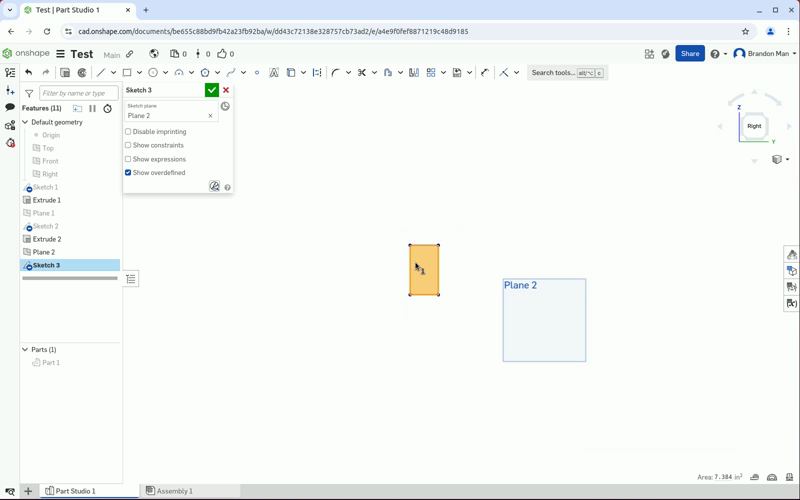
scroll(-6)
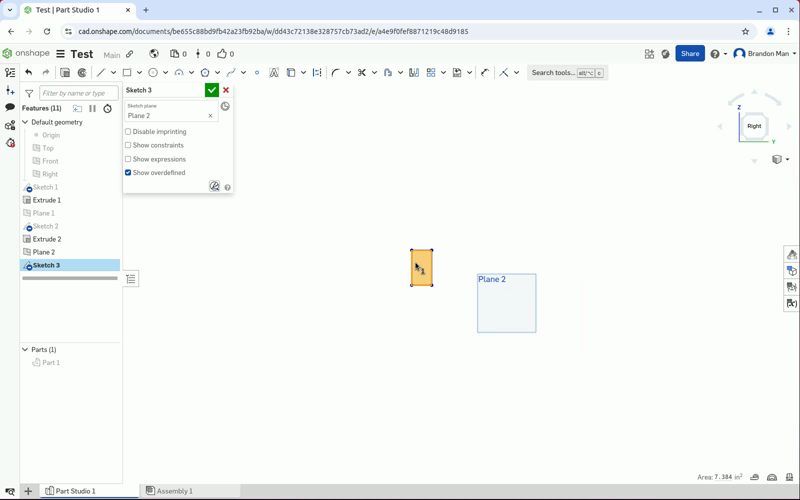
scroll(-6)
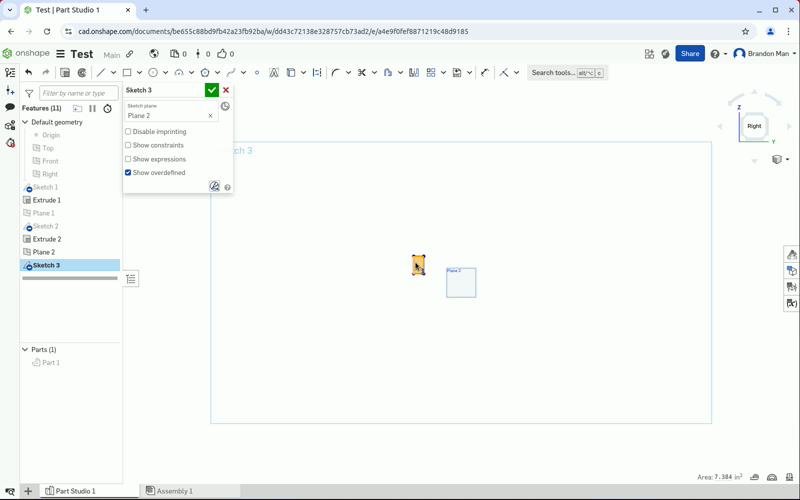
mouse_move(73, 352)
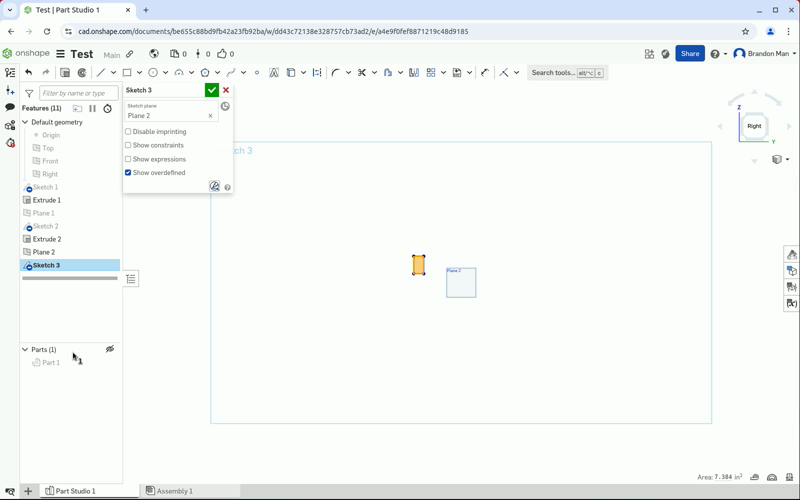
key(shift+y)
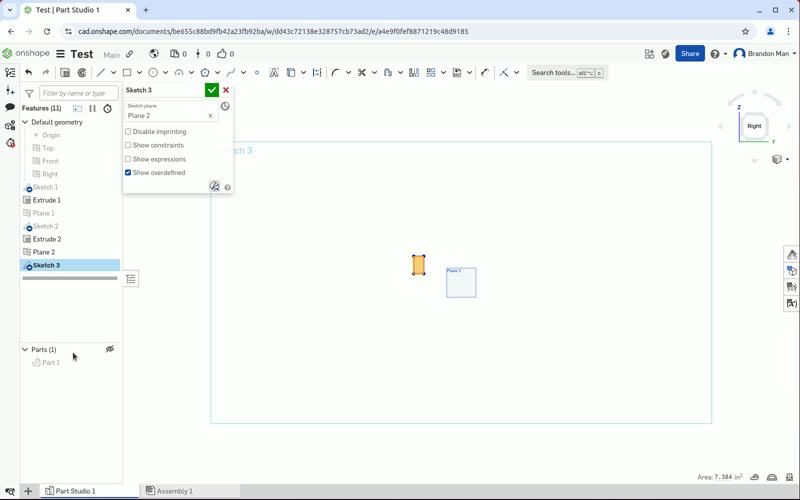
key(shift+e)
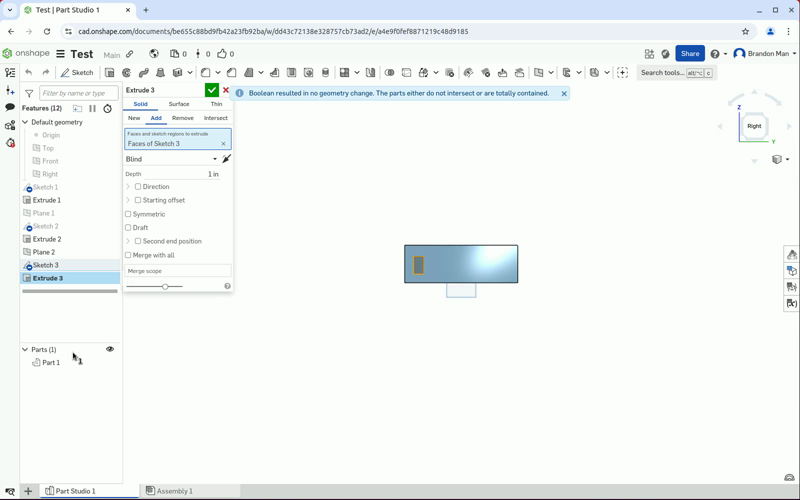
mouse_move(143, 106)
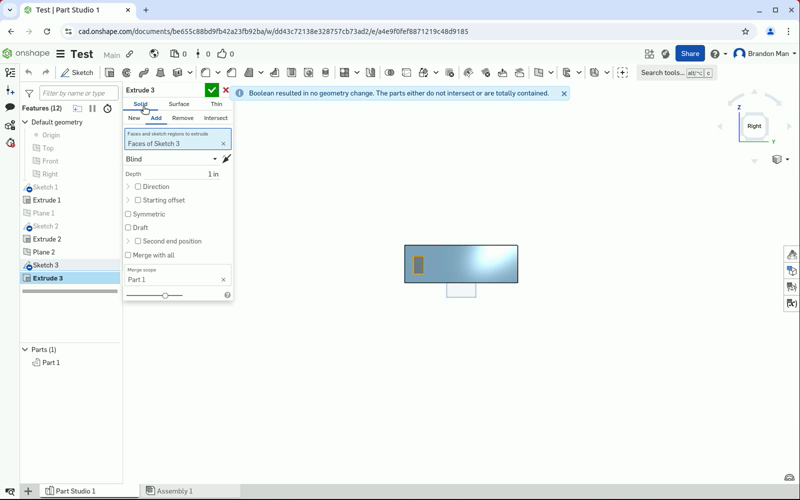
click(143, 106)
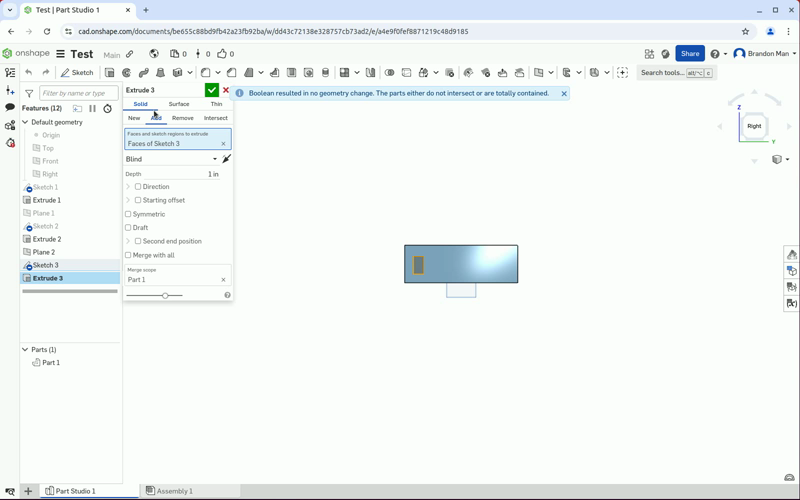
mouse_move(186, 120)
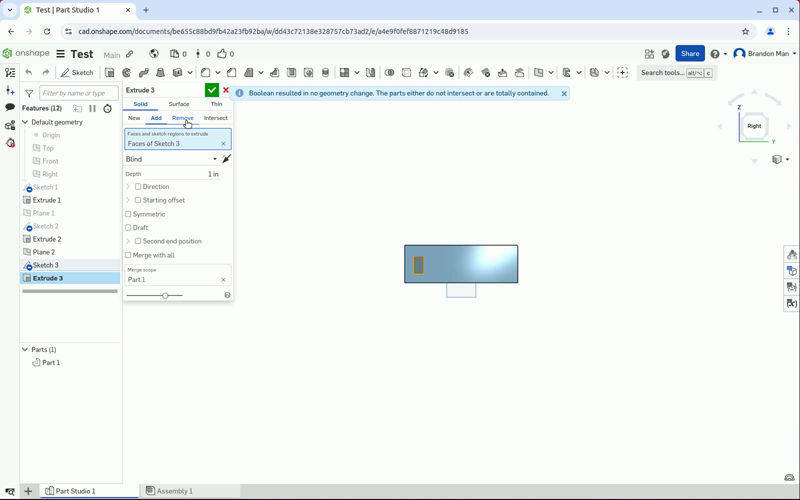
click(186, 120)
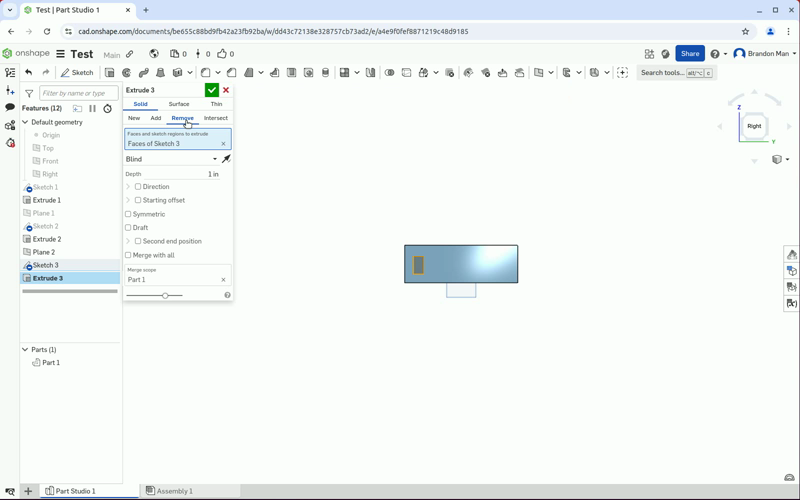
key(tab, 4)
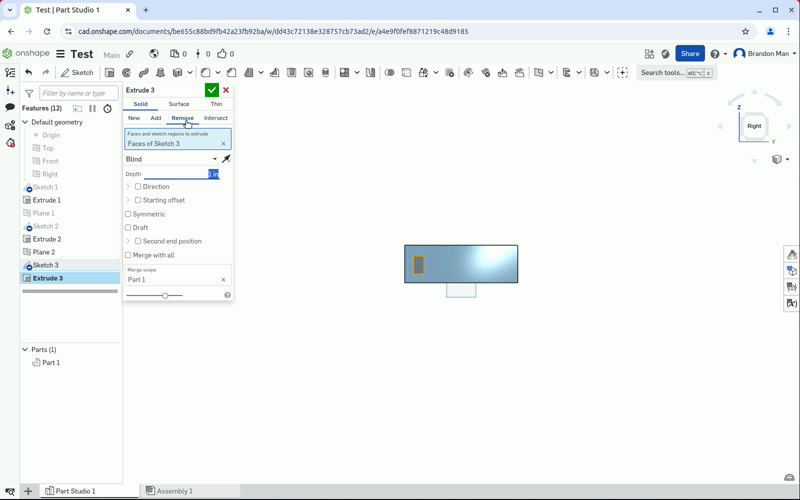
text(30.811)
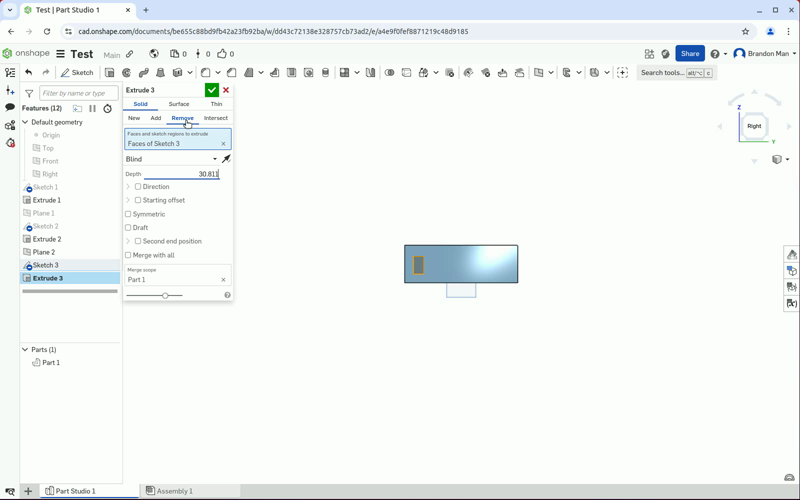
key(tab, 6)
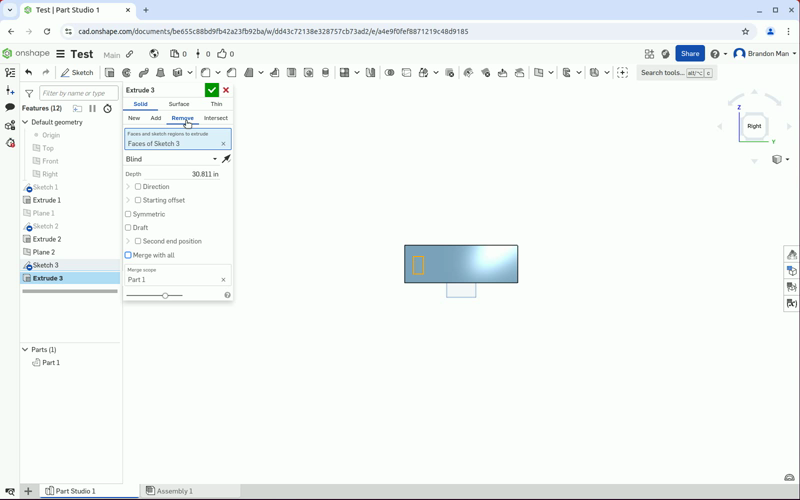
key(space)
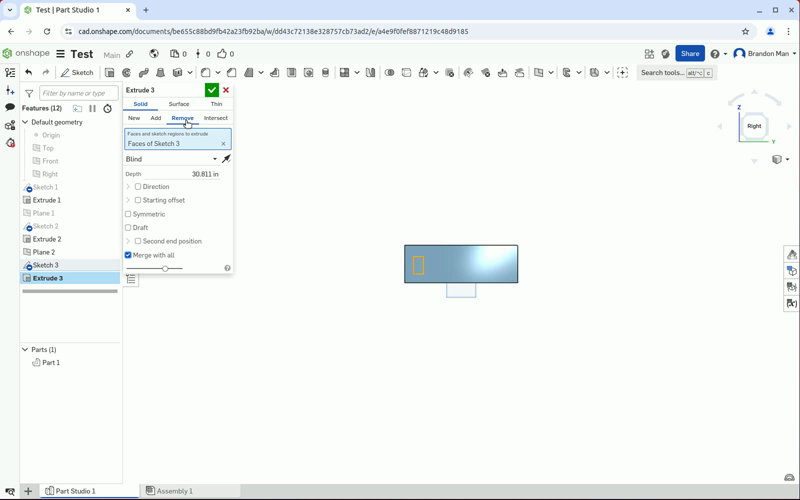
key(enter)
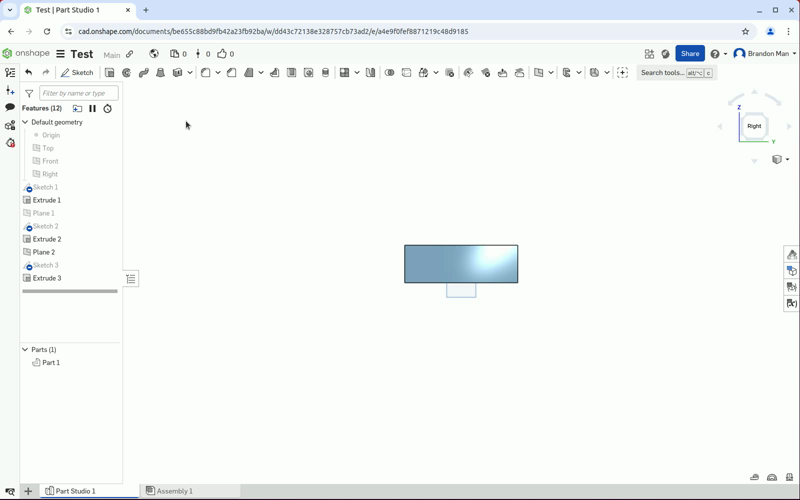
key(shift+h)
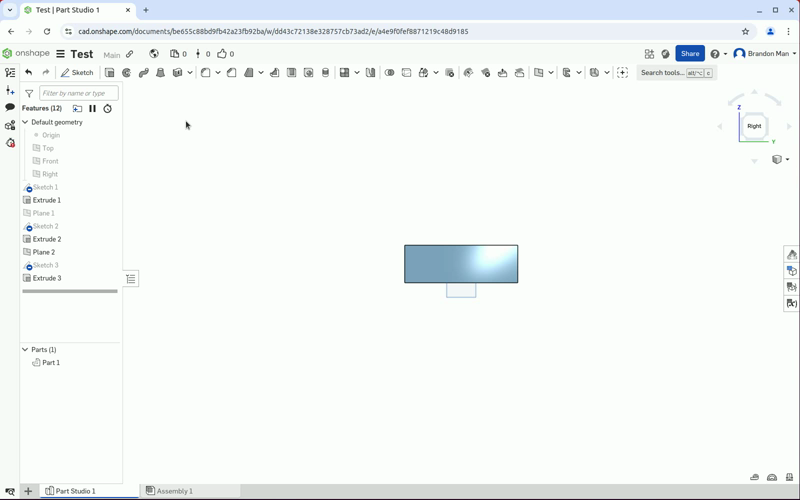
key(shift+h)
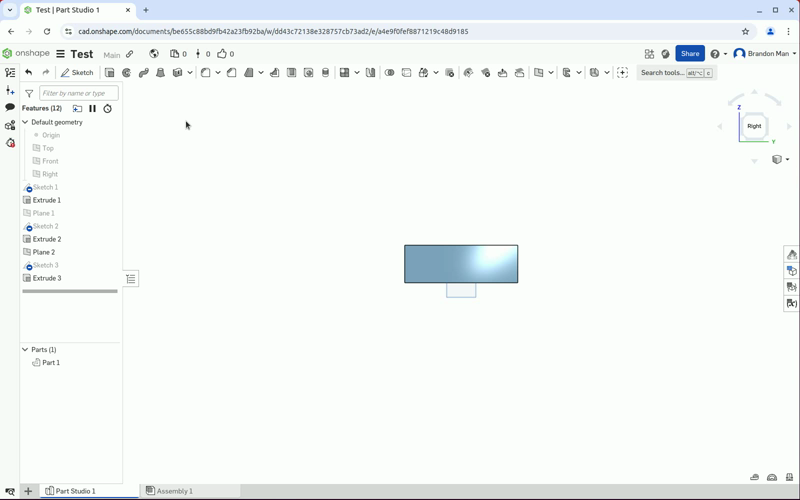
mouse_move(73, 189)
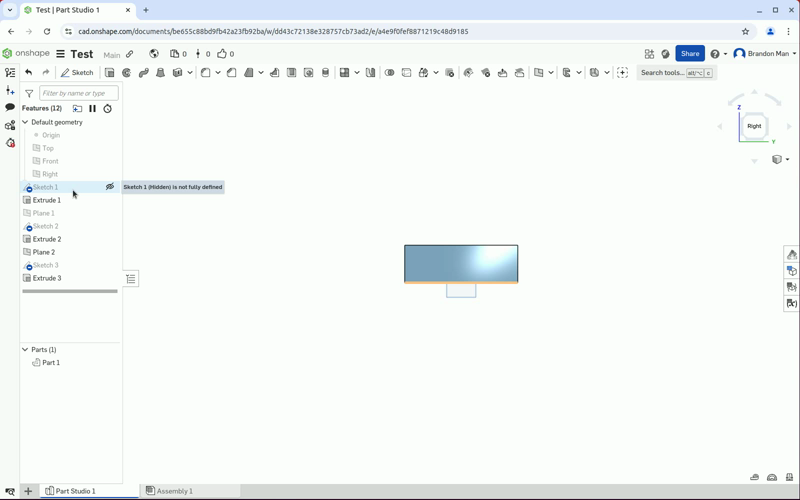
click(73, 189)
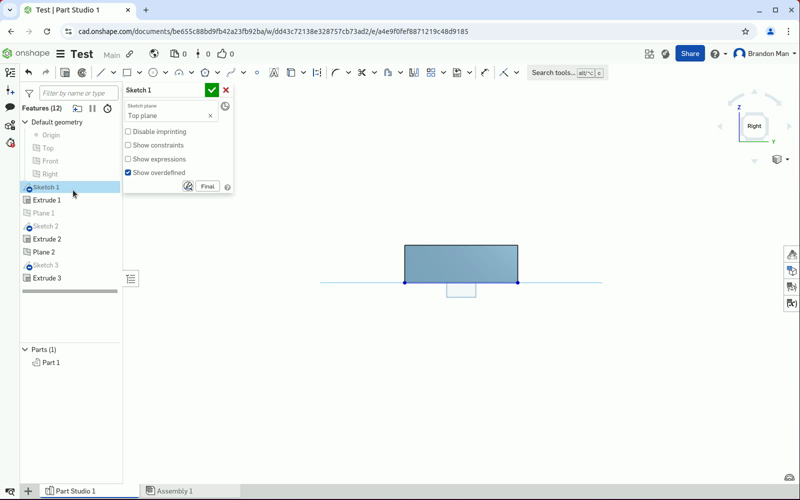
mouse_move(229, 92)
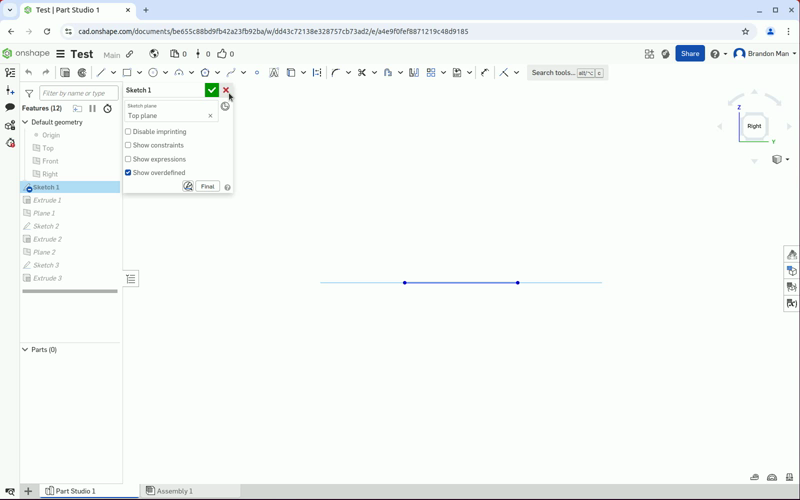
click(229, 92)
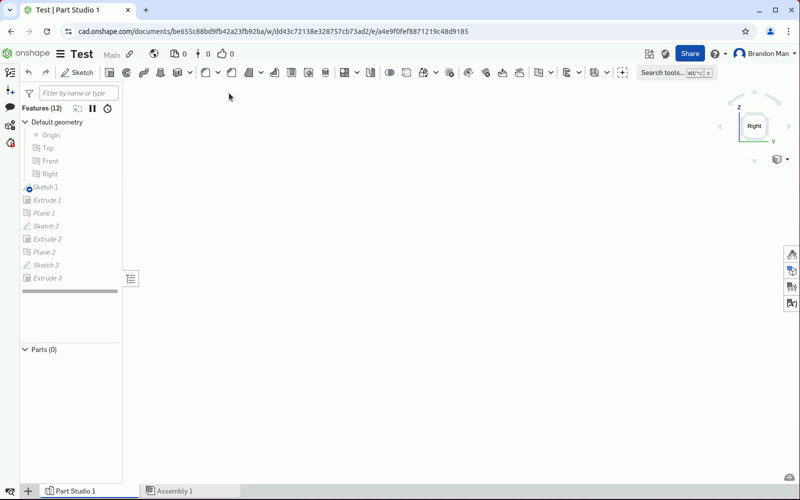
key(shift+s)
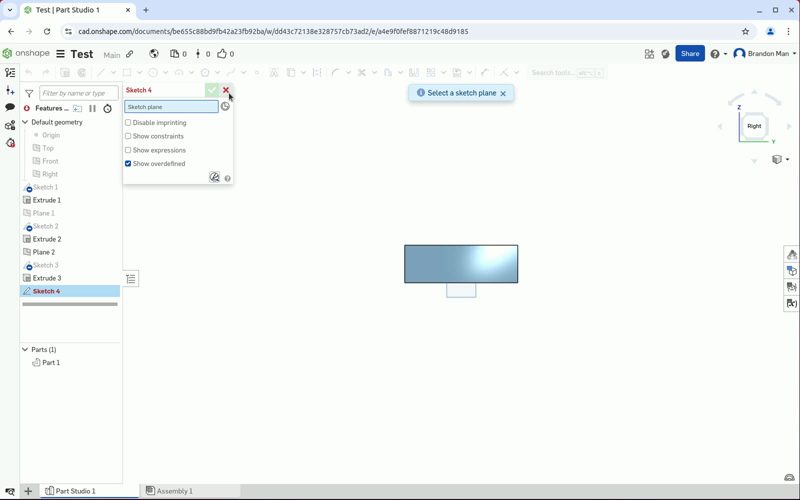
mouse_move(73, 254)
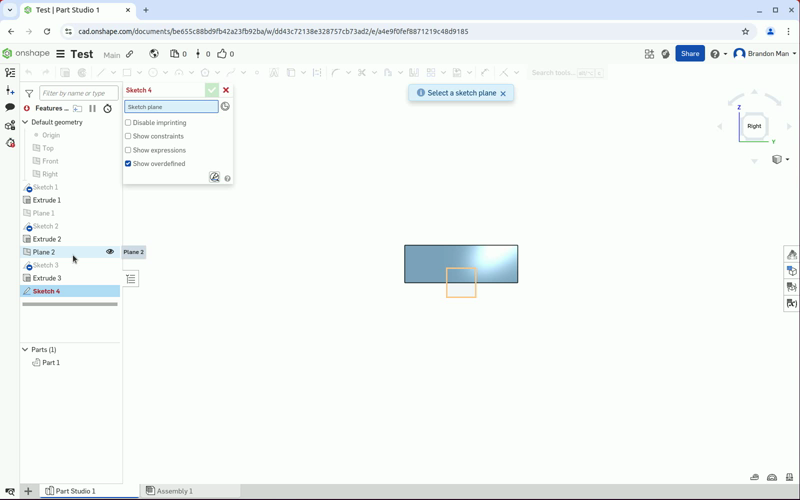
click(73, 254)
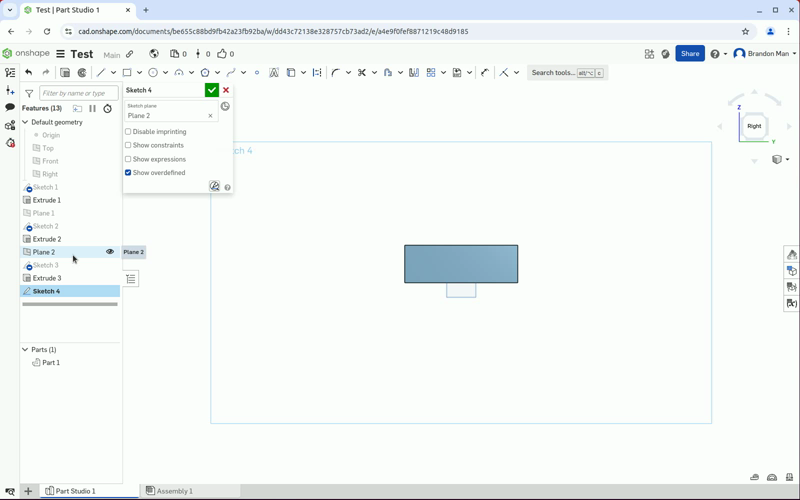
mouse_move(73, 352)
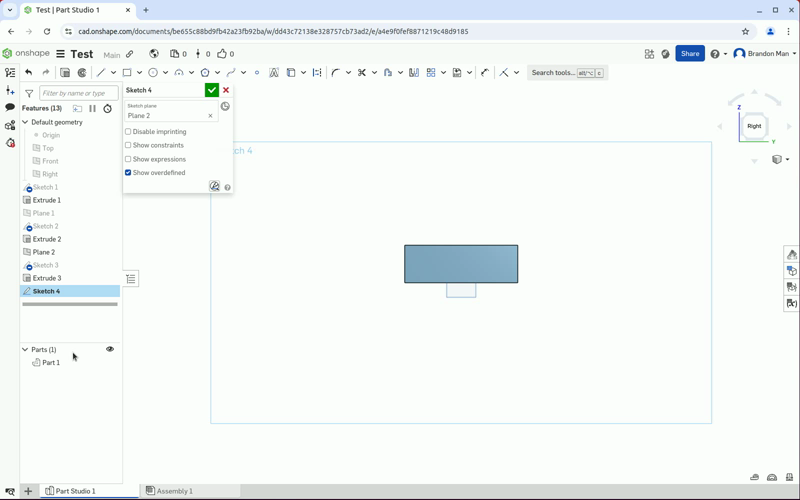
key(y)
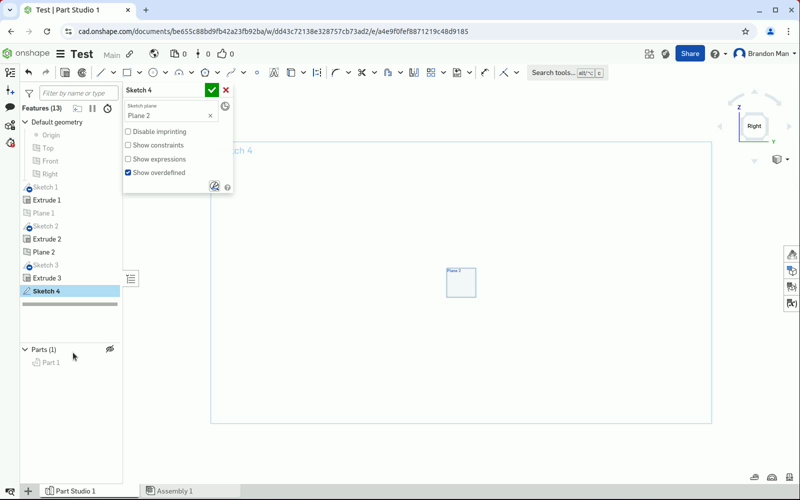
key(l)
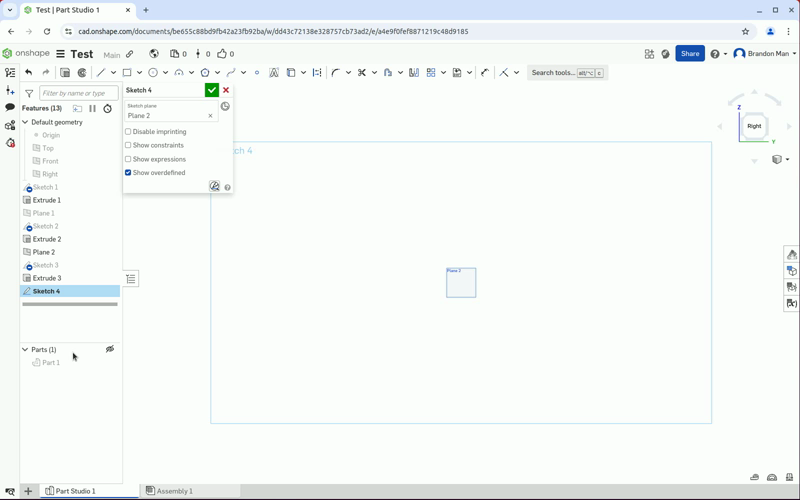
key_down(shift)
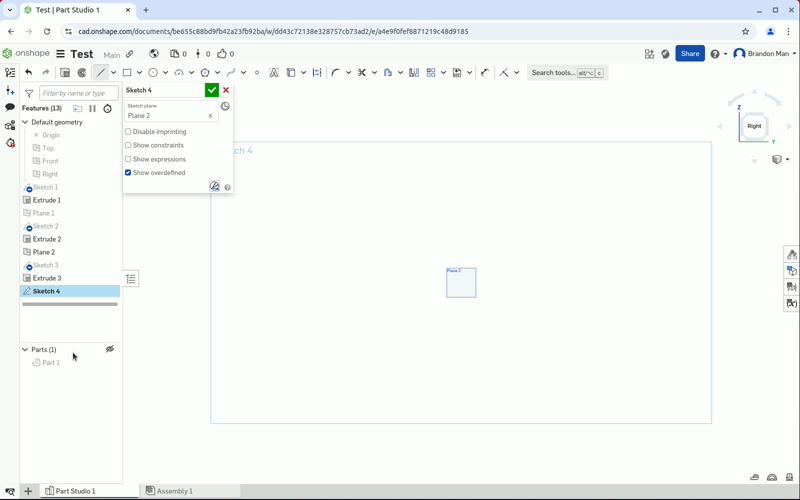
mouse_move(498, 273)
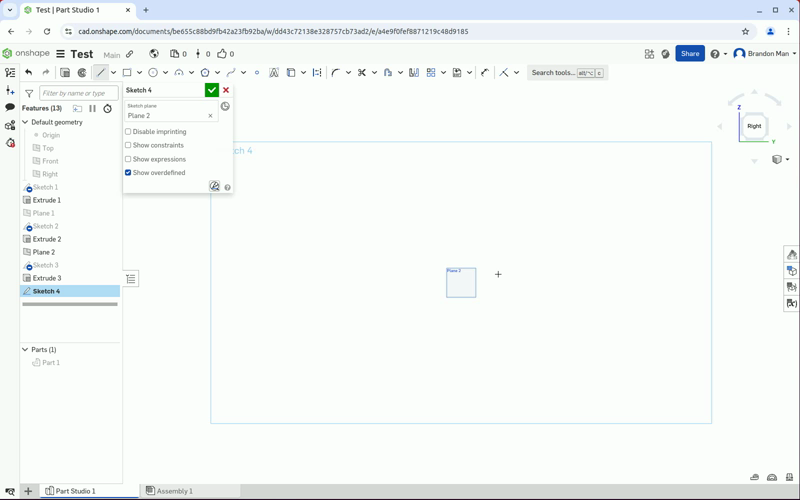
click(498, 273)
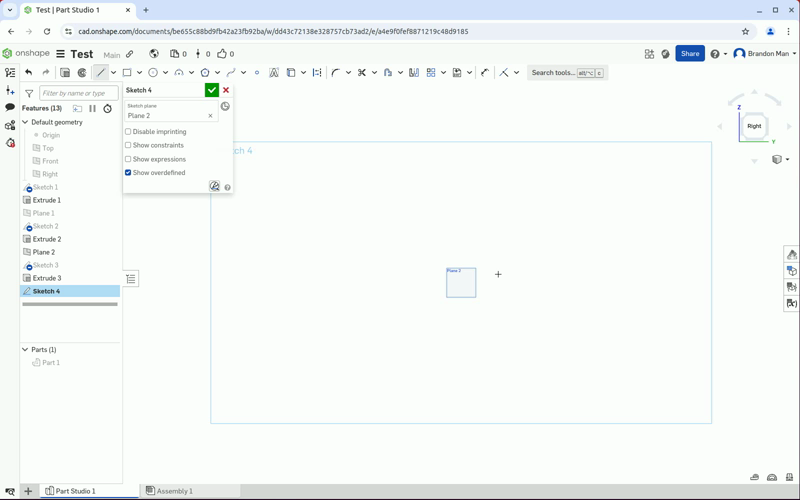
key_up(shift)
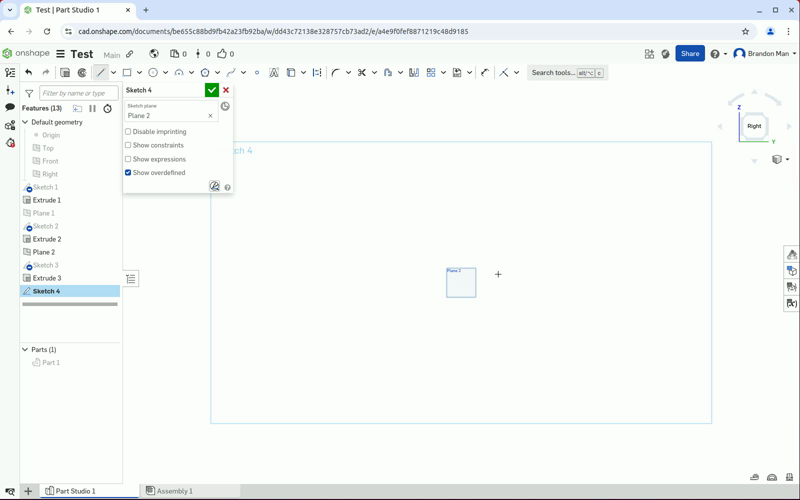
key_down(shift)
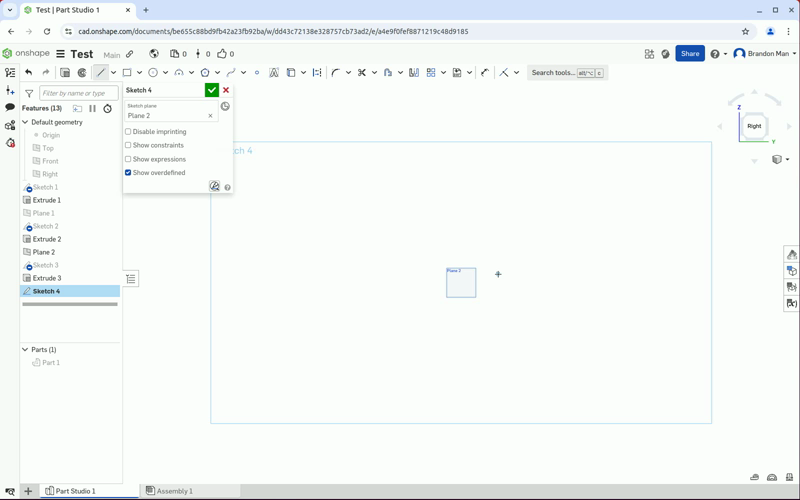
mouse_move(528, 273)
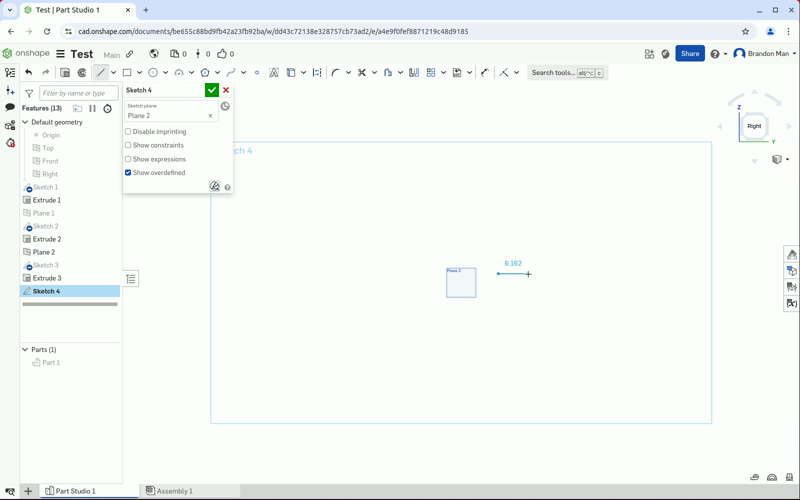
mouse_move(508, 273)
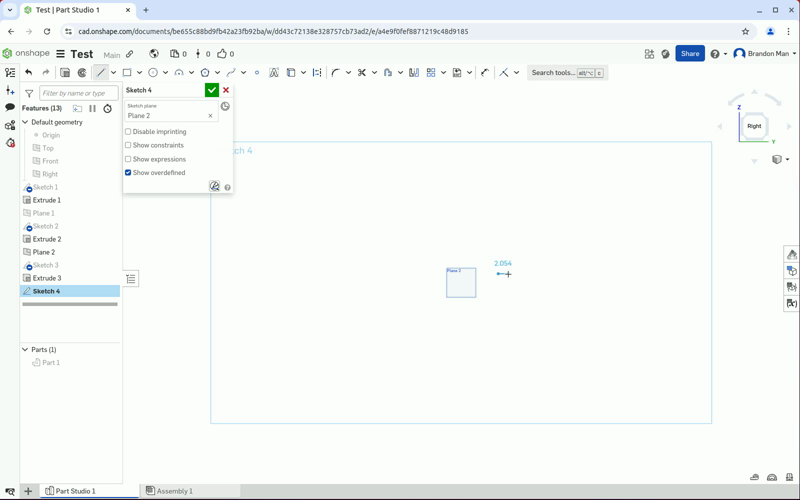
click(508, 273)
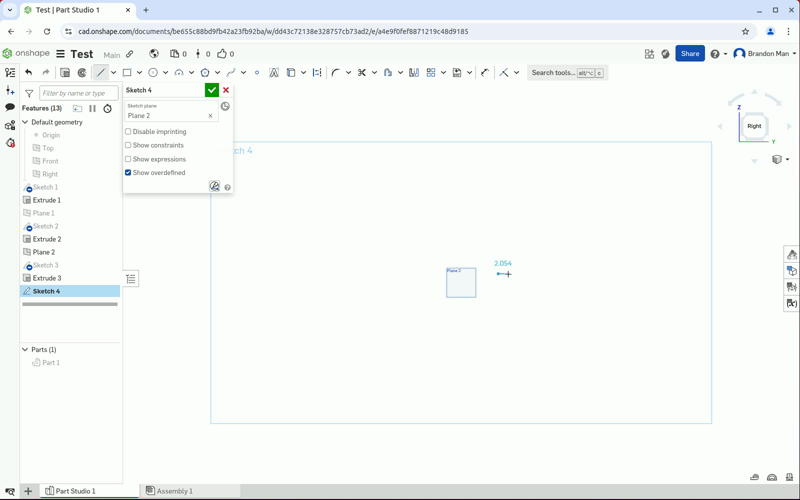
key_up(shift)
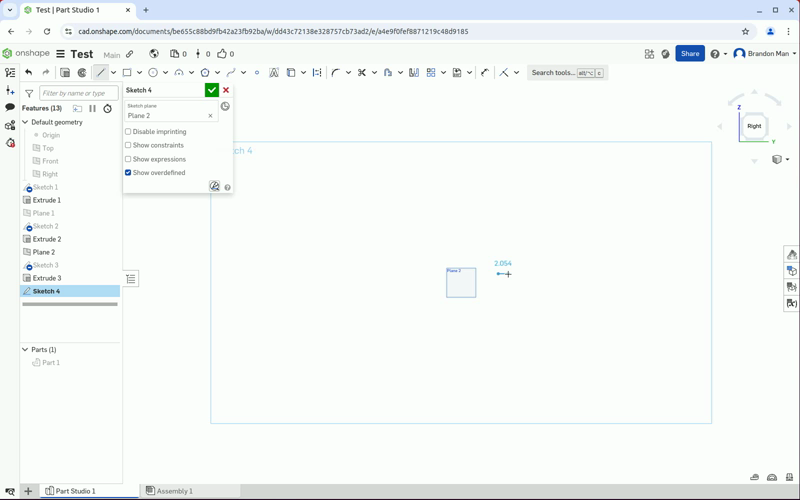
key_down(shift)
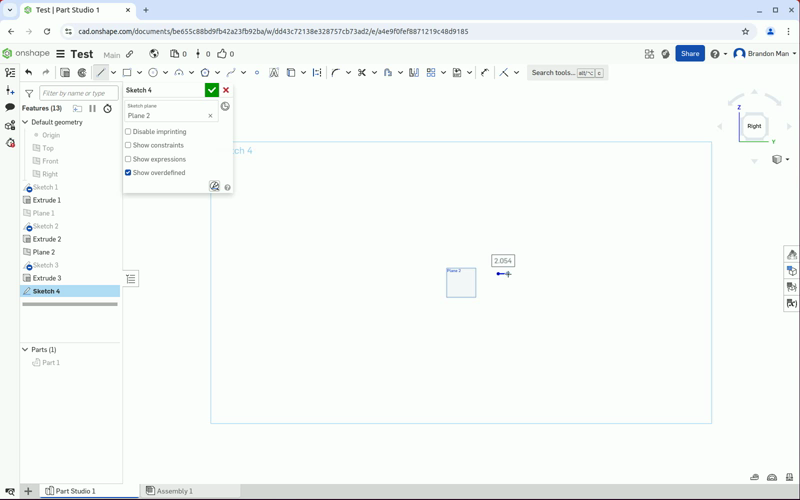
mouse_move(538, 273)
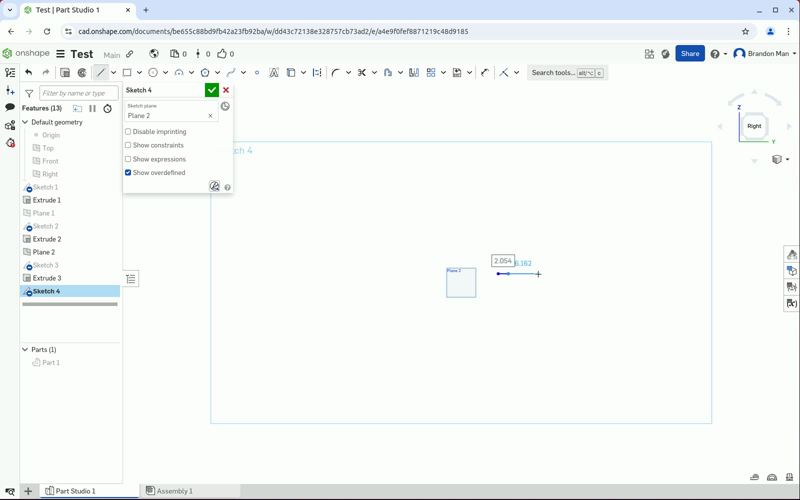
mouse_move(508, 256)
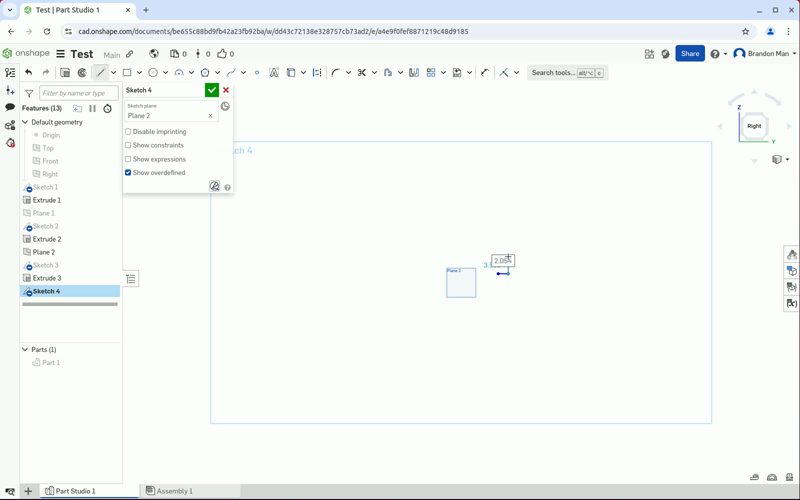
click(508, 256)
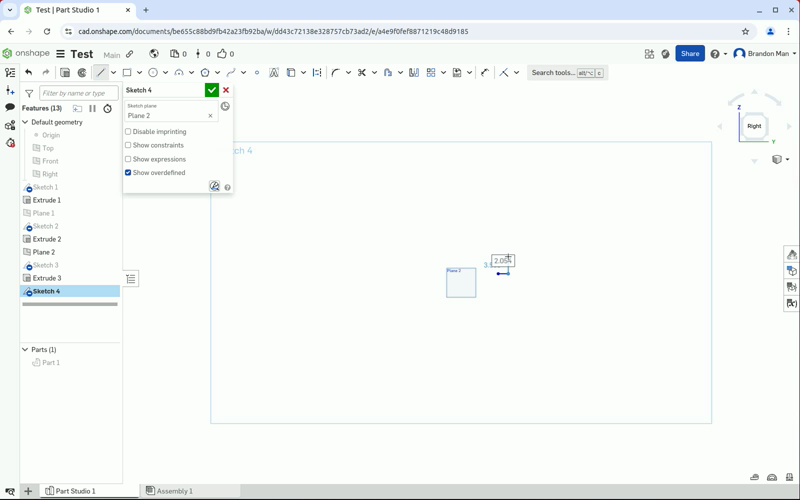
key_up(shift)
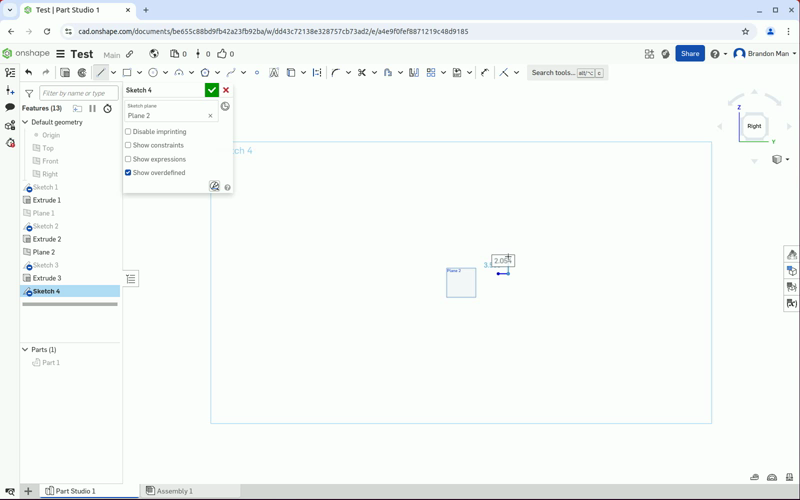
key_down(shift)
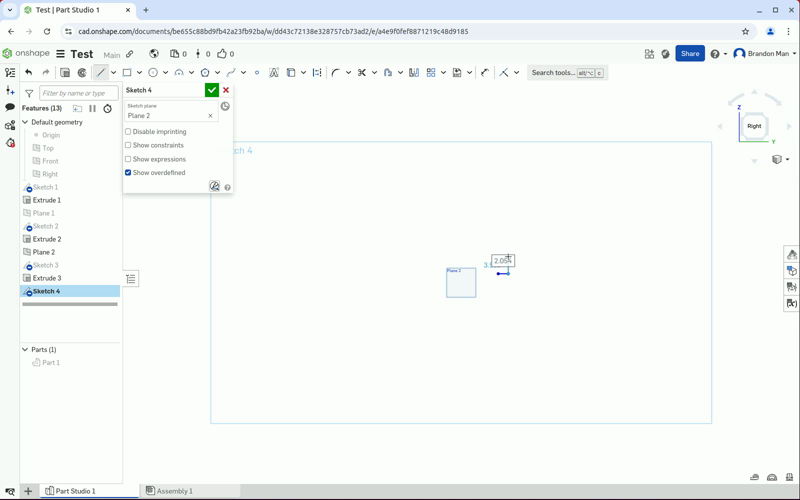
mouse_move(538, 256)
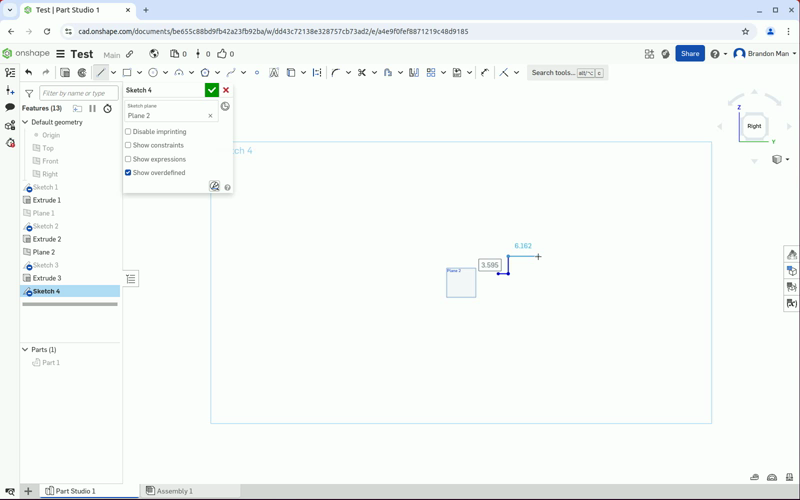
mouse_move(498, 256)
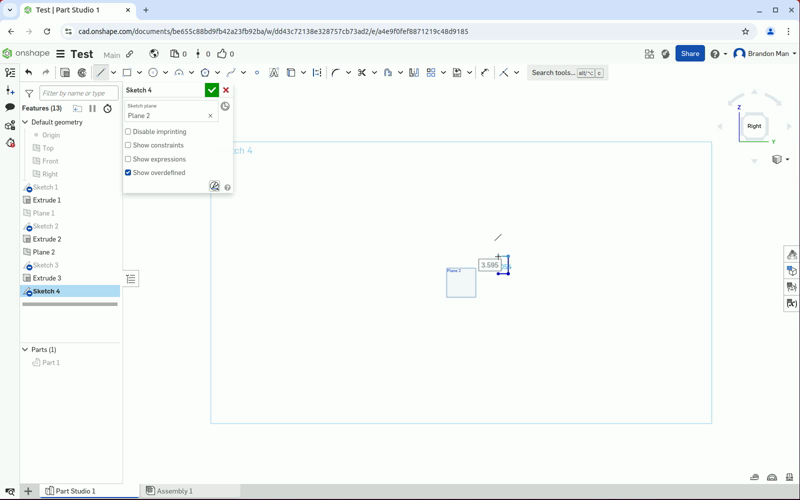
click(498, 256)
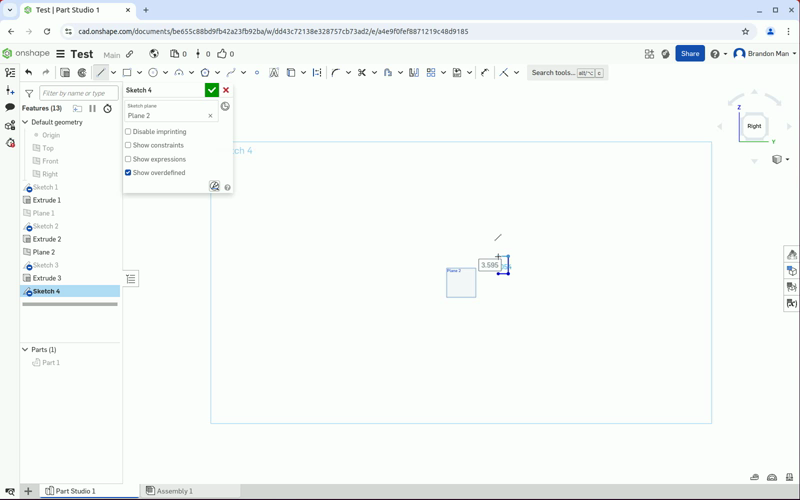
key_up(shift)
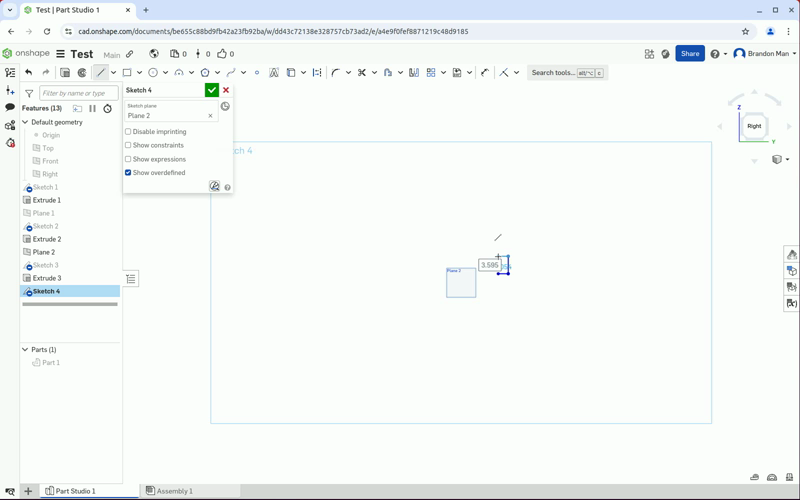
mouse_move(528, 256)
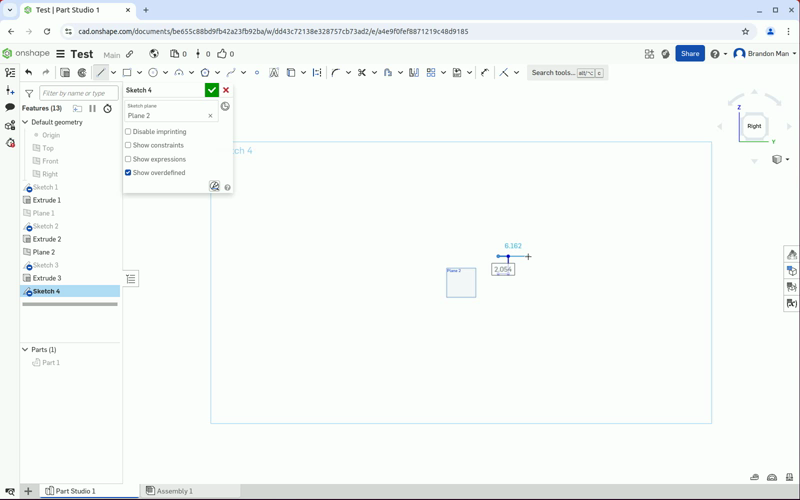
key_down(shift)
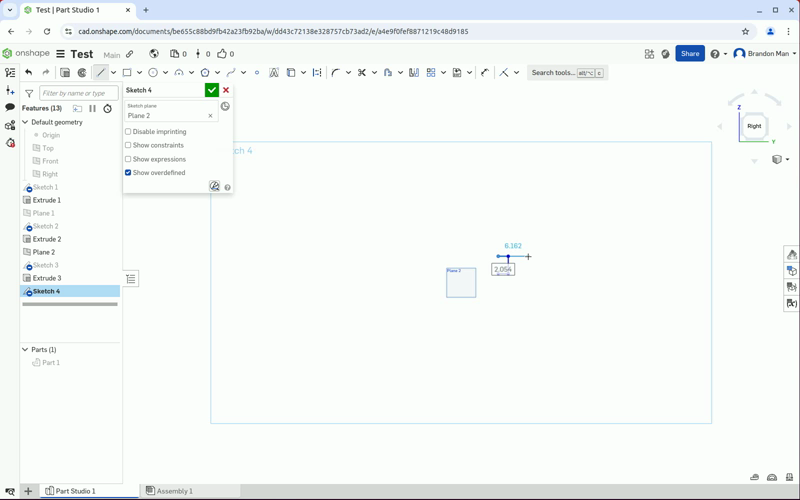
mouse_move(498, 273)
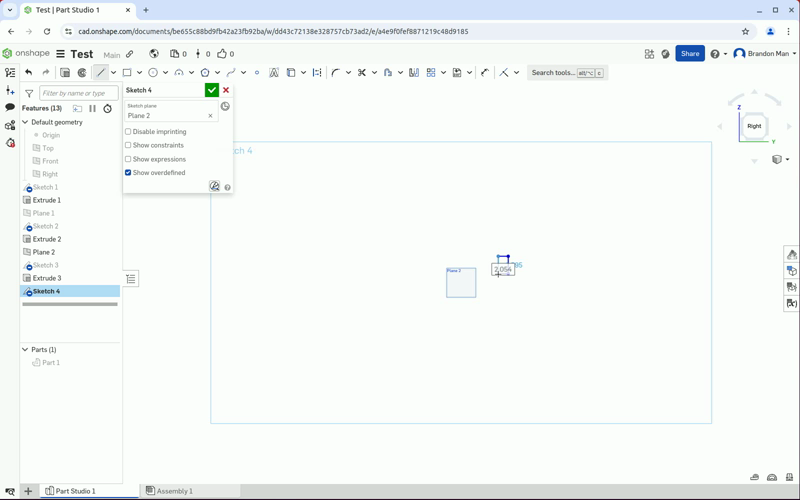
key_up(shift)
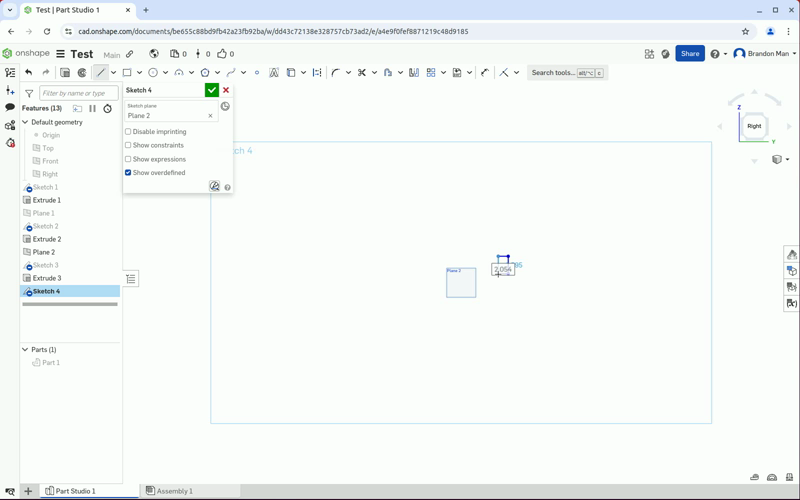
click(498, 273)
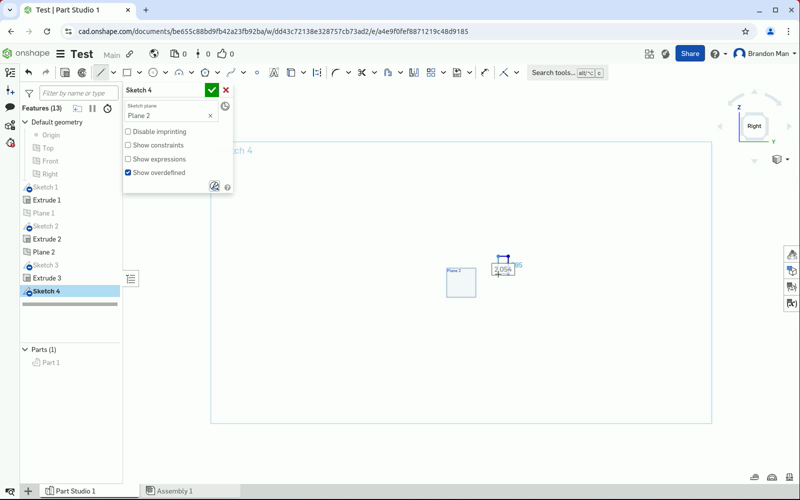
key(esc)
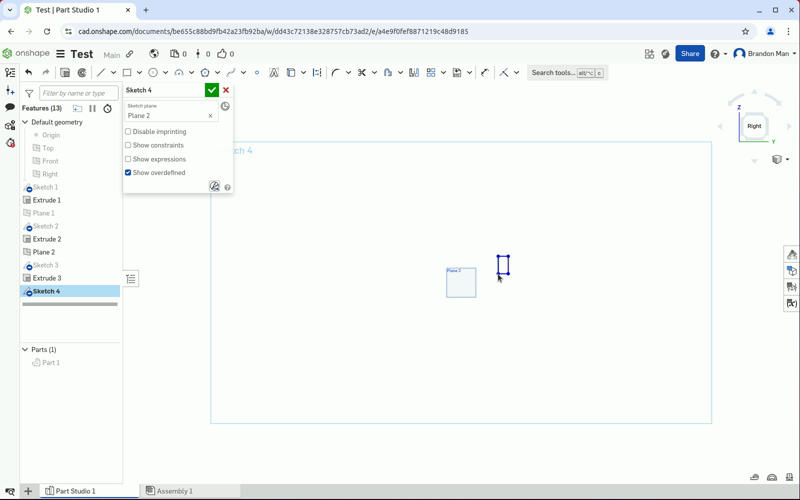
mouse_move(500, 272)
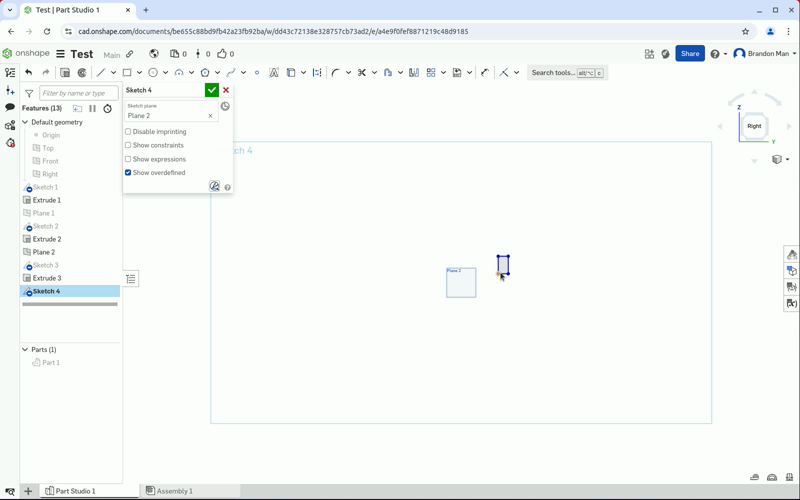
scroll(6)
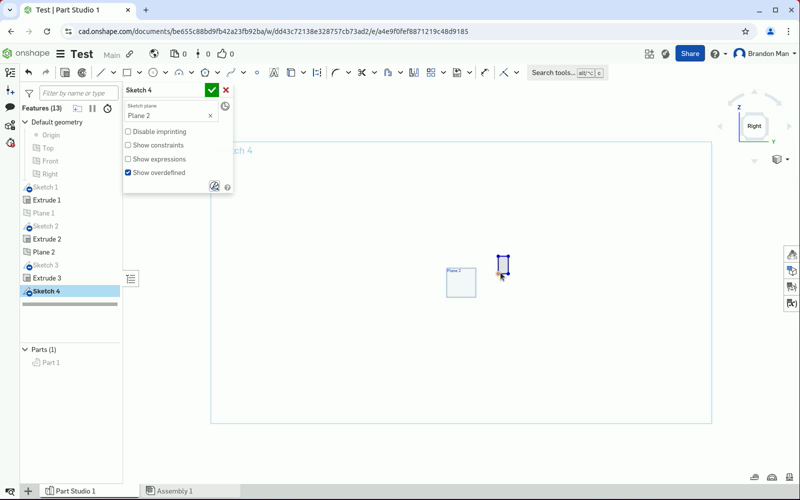
scroll(6)
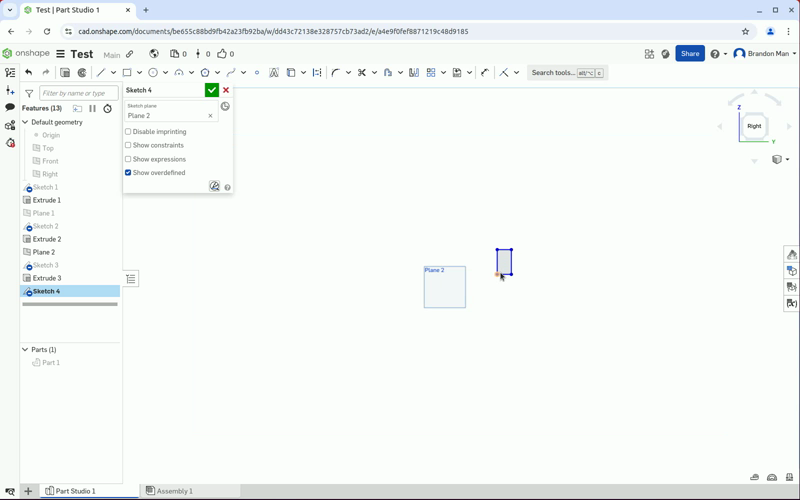
scroll(6)
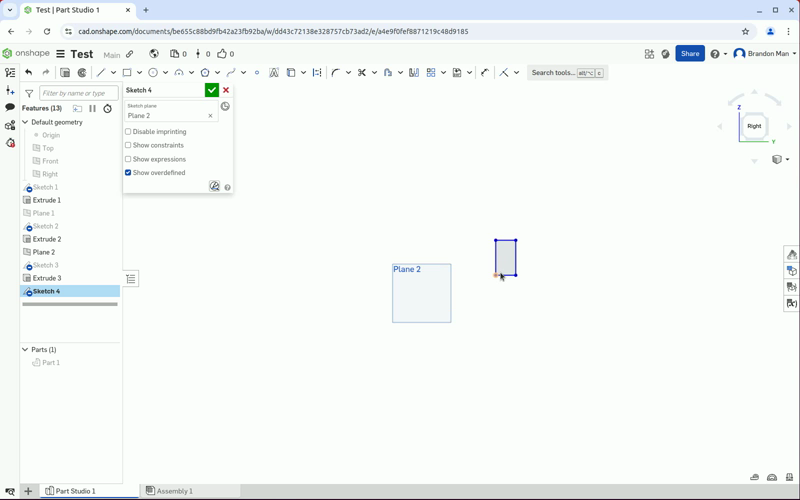
scroll(6)
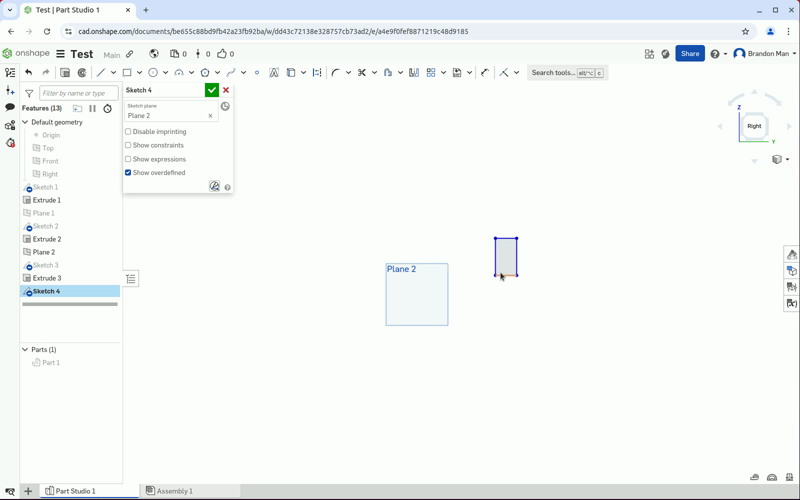
scroll(6)
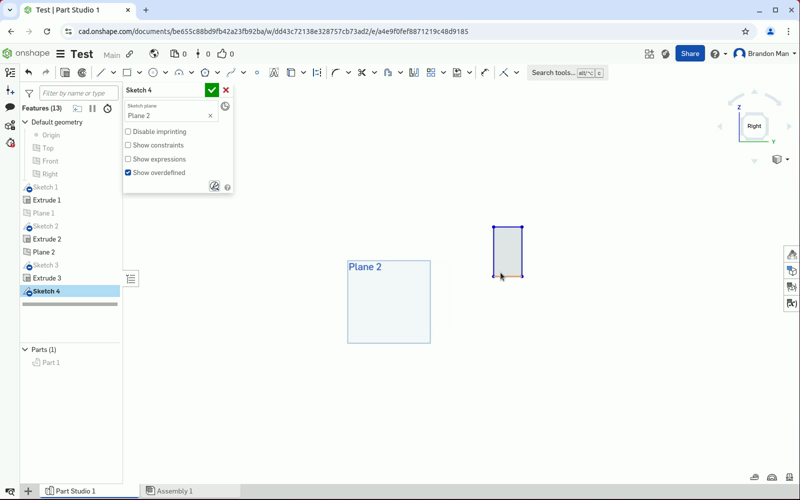
scroll(6)
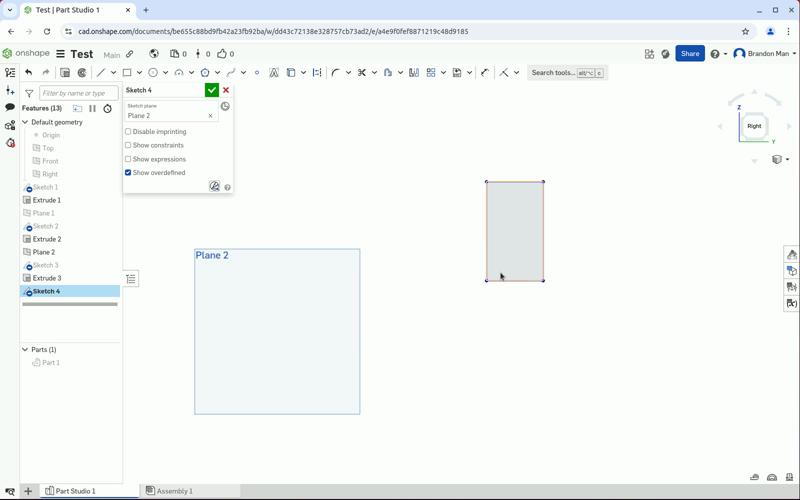
scroll(6)
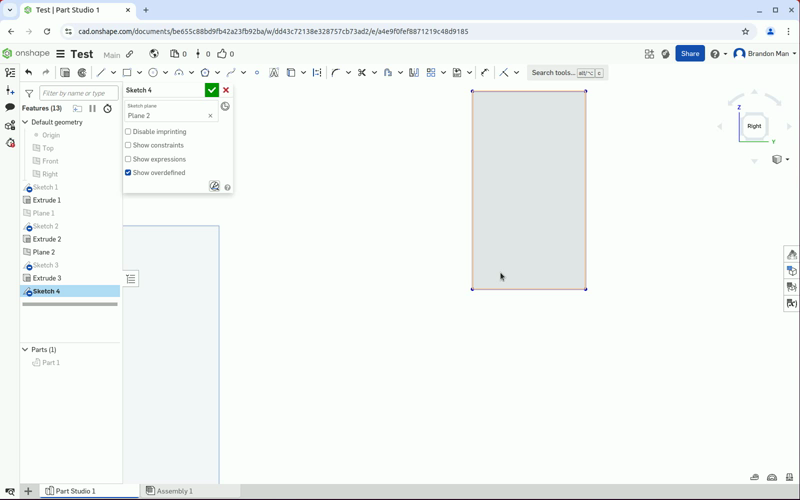
click(500, 272)
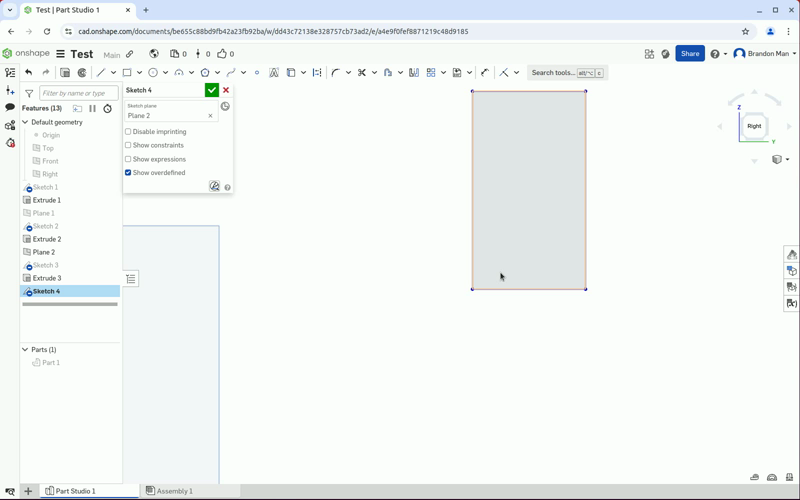
scroll(-6)
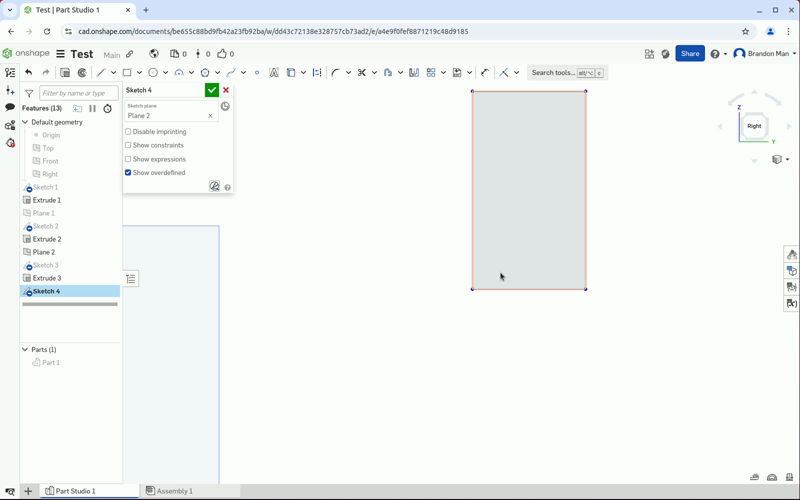
scroll(-6)
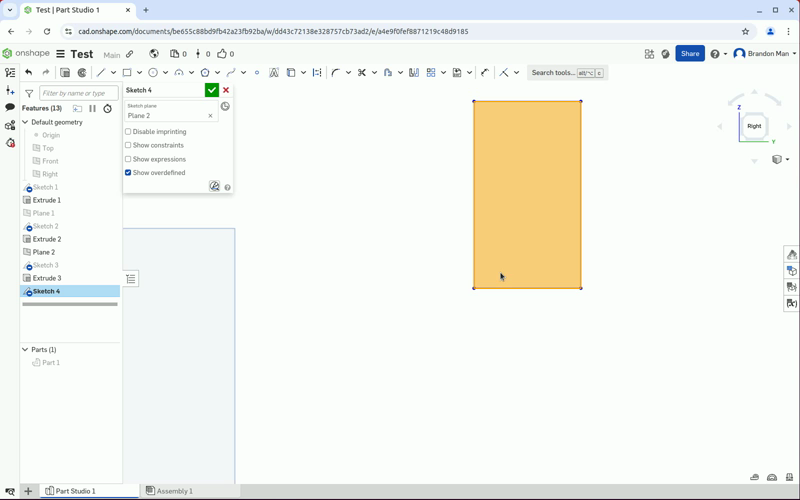
scroll(-6)
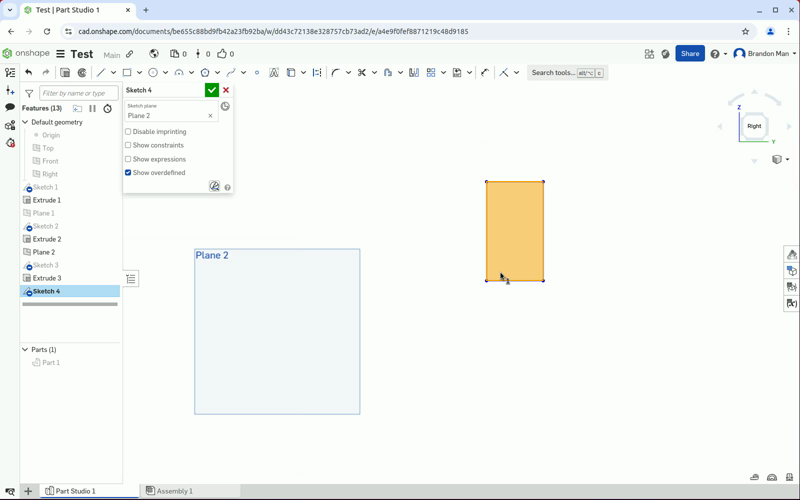
scroll(-6)
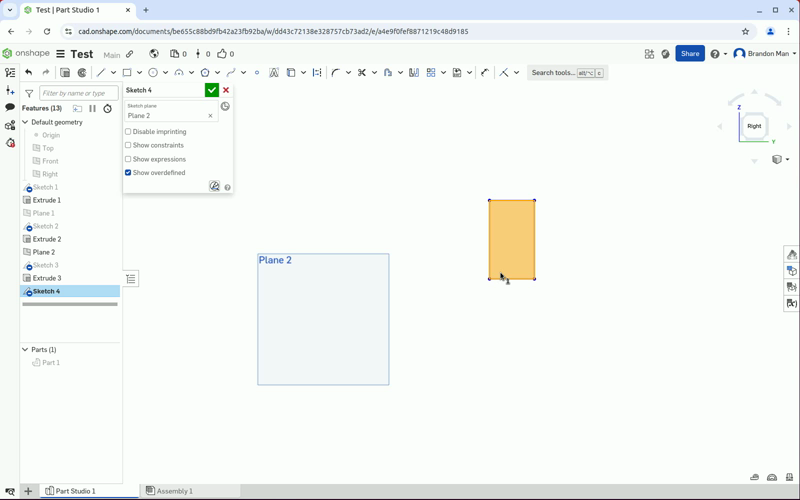
scroll(-6)
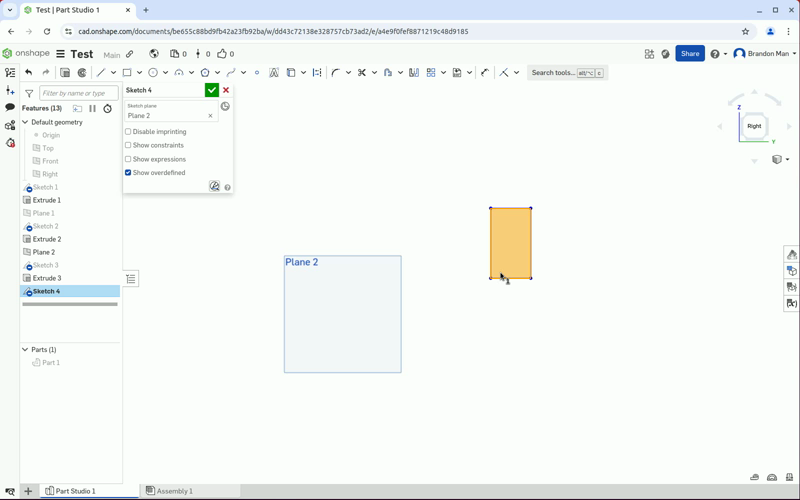
scroll(-6)
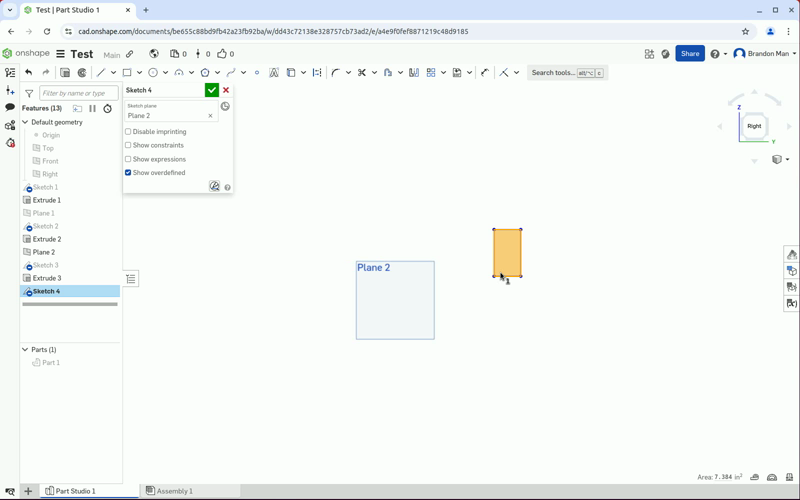
scroll(-6)
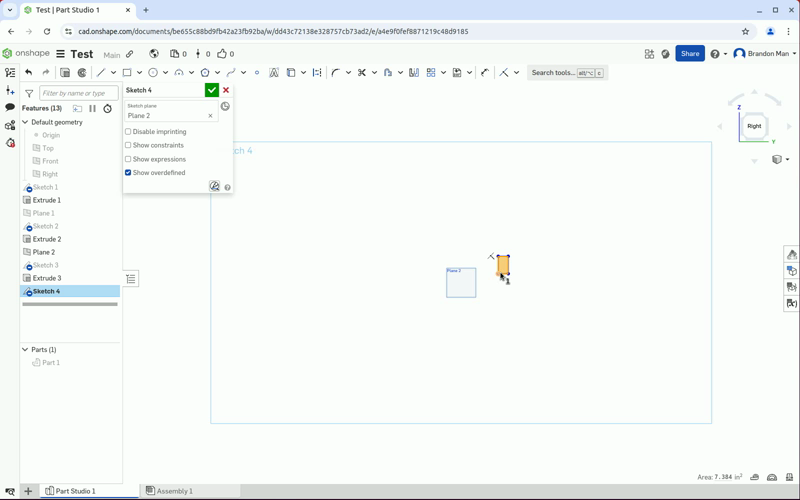
mouse_move(73, 352)
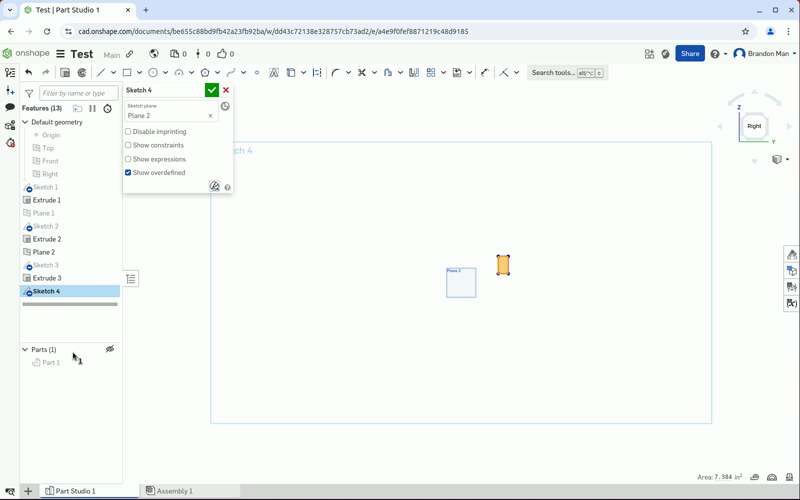
key(shift+y)
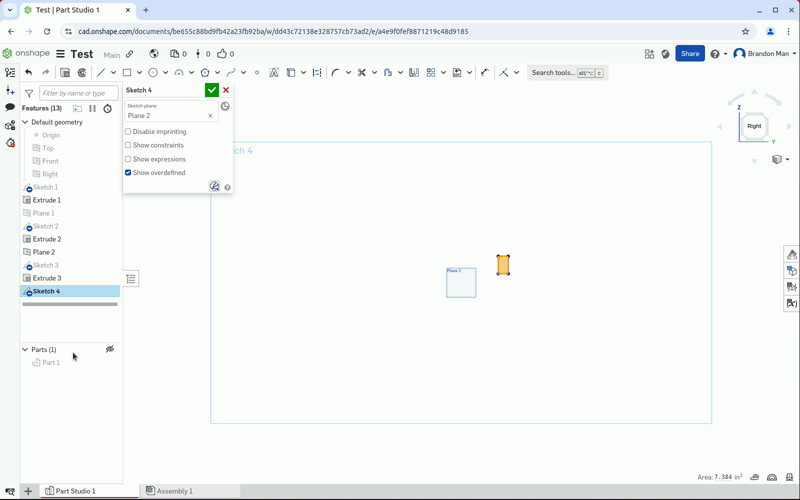
key(shift+e)
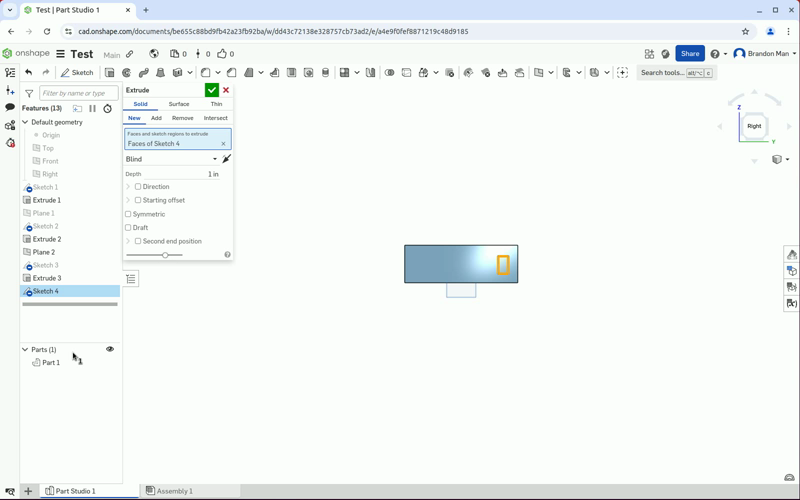
mouse_move(143, 106)
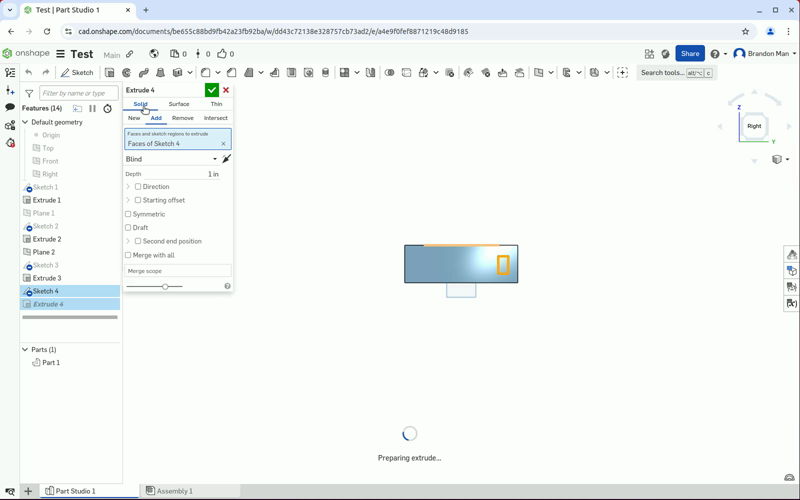
click(143, 106)
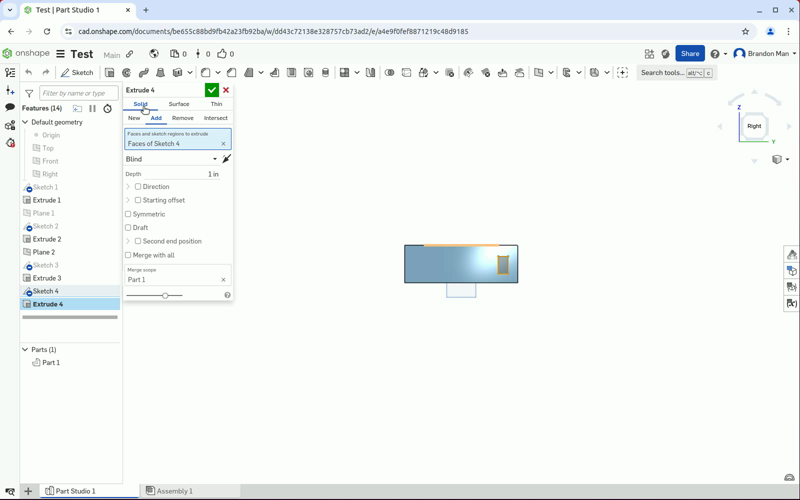
mouse_move(186, 120)
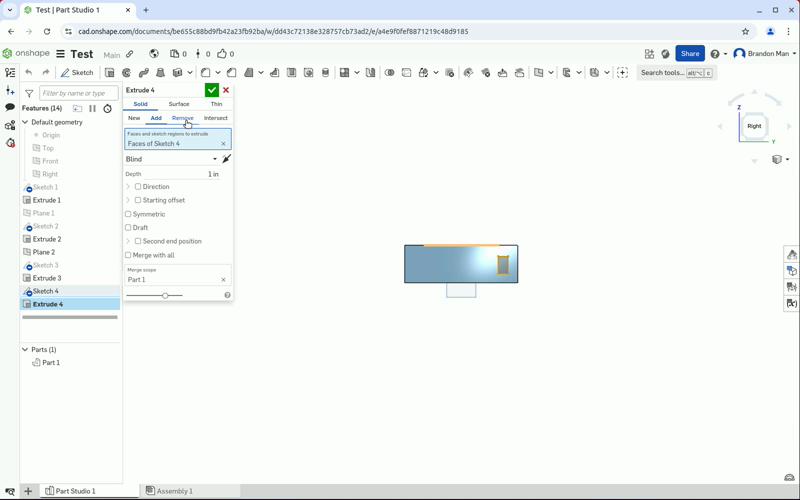
click(186, 120)
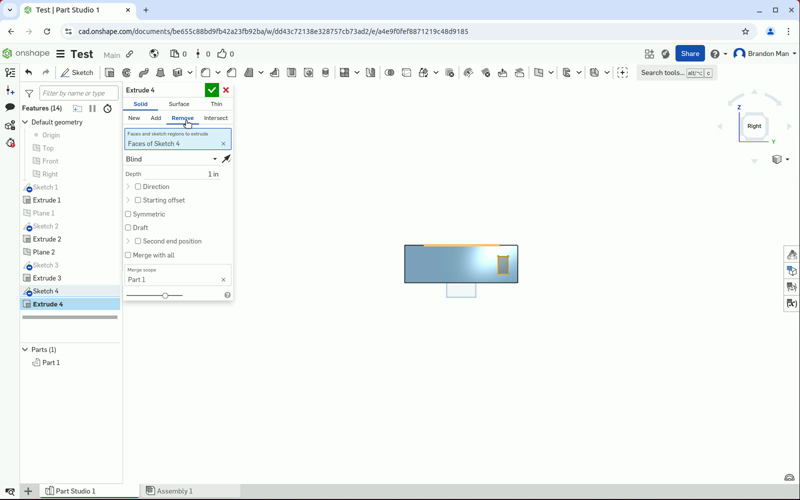
key(tab, 4)
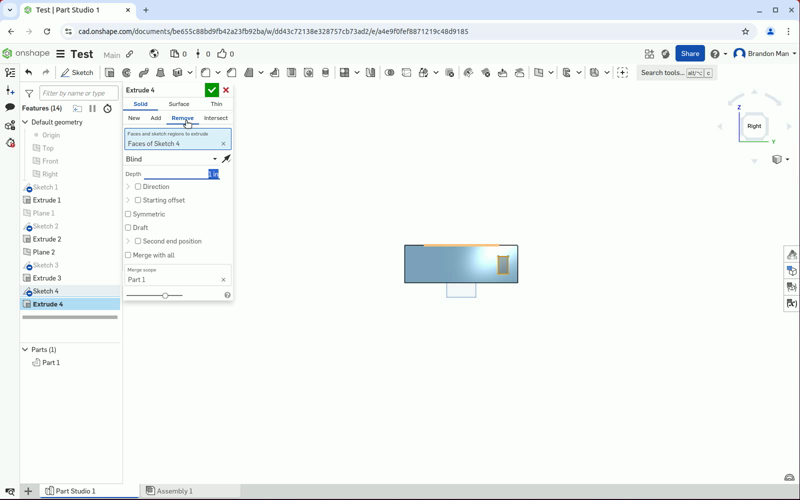
text(30.811)
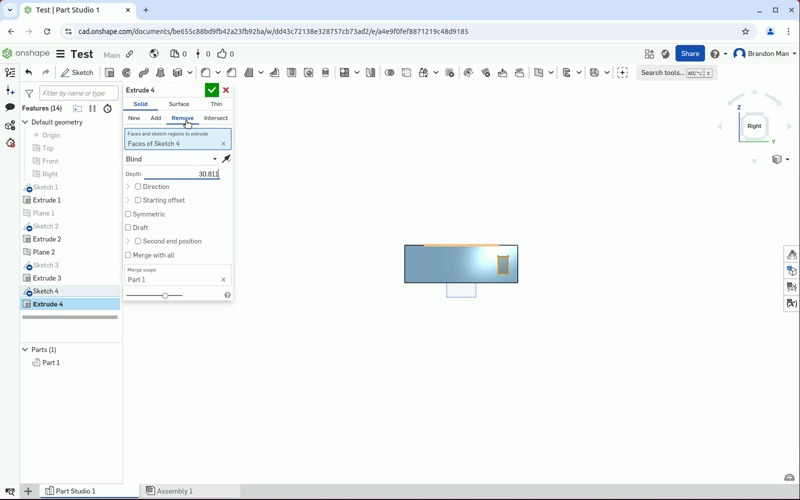
key(tab, 6)
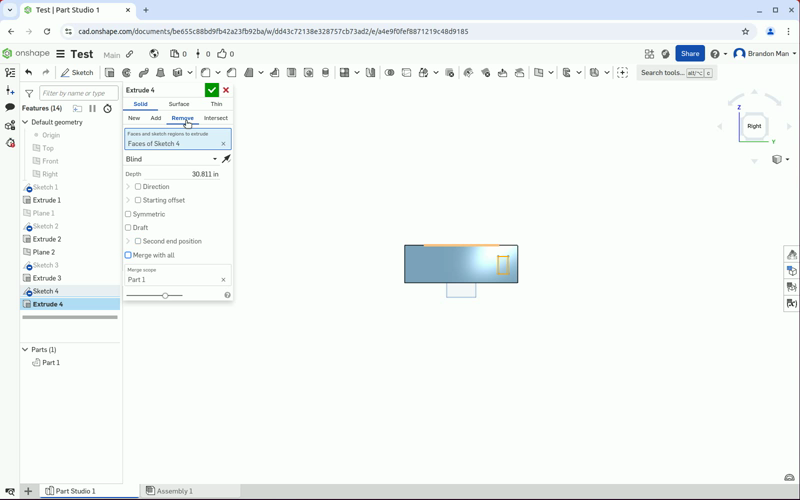
key(space)
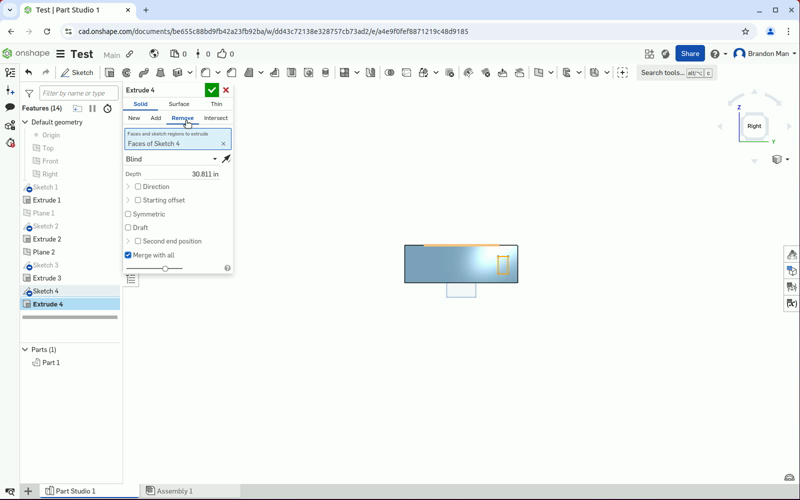
key(enter)
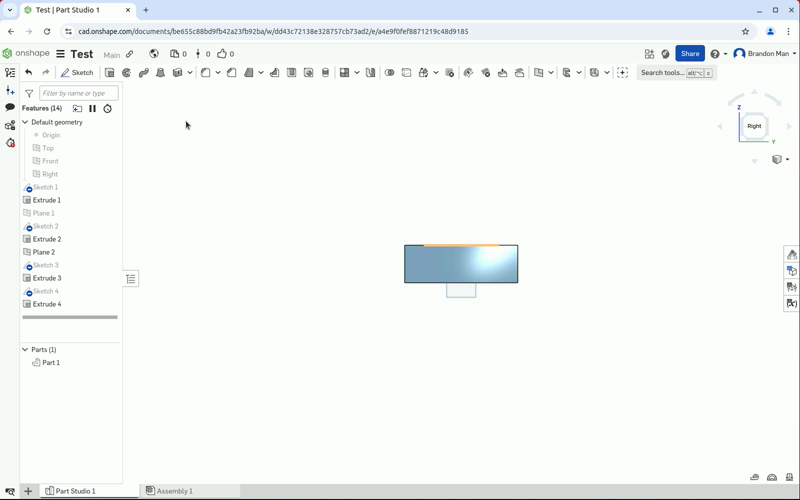
key(shift+h)
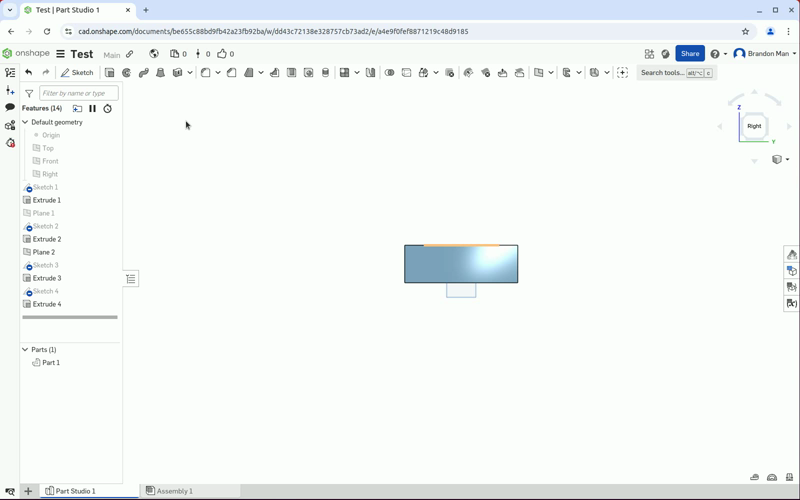
key(shift+h)
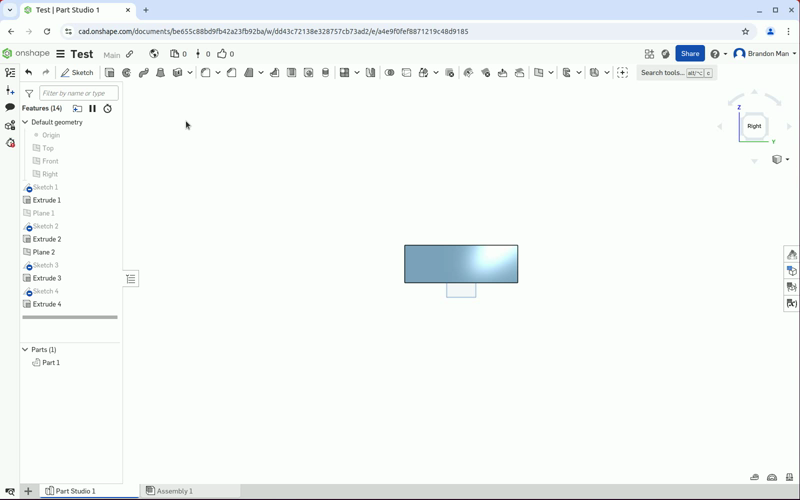
mouse_move(73, 189)
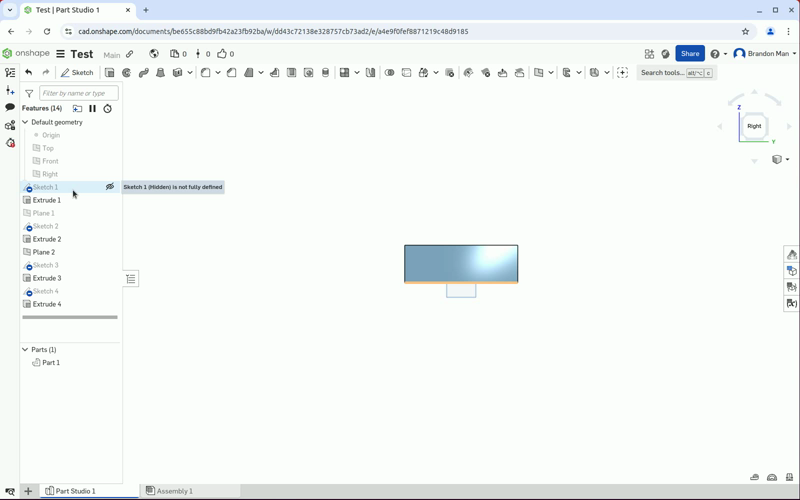
click(73, 189)
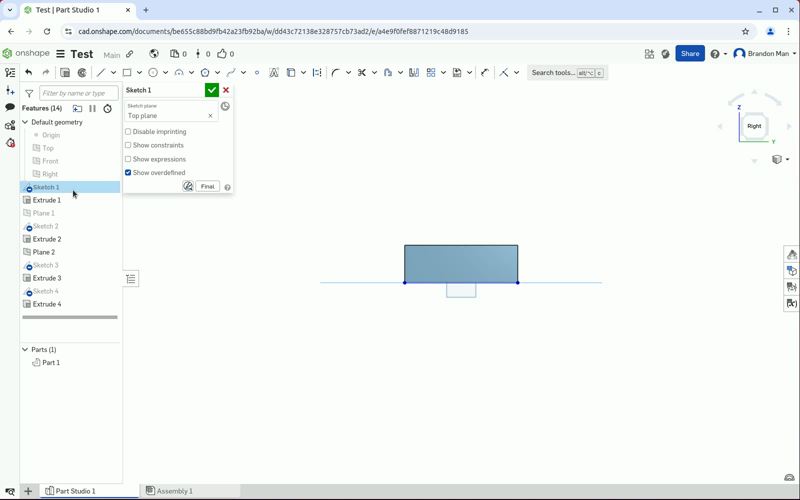
mouse_move(229, 92)
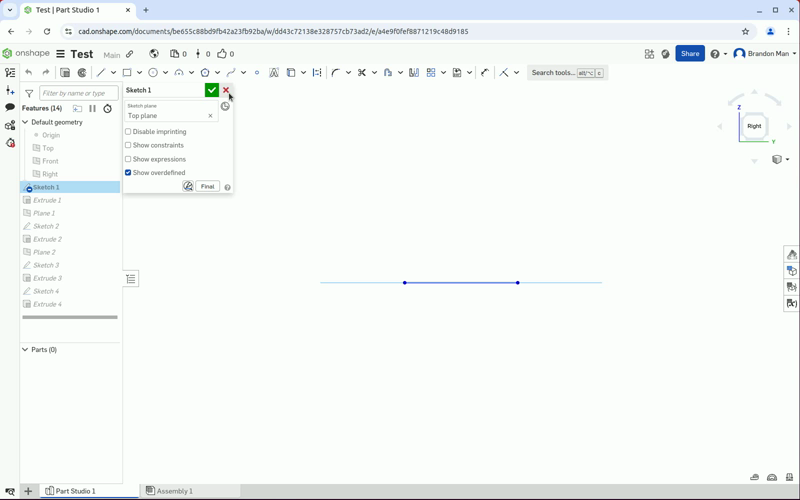
click(229, 92)
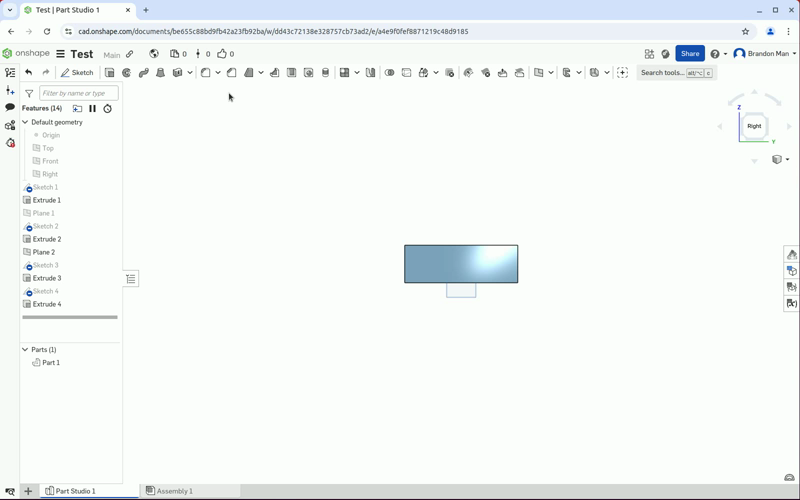
mouse_move(541, 75)
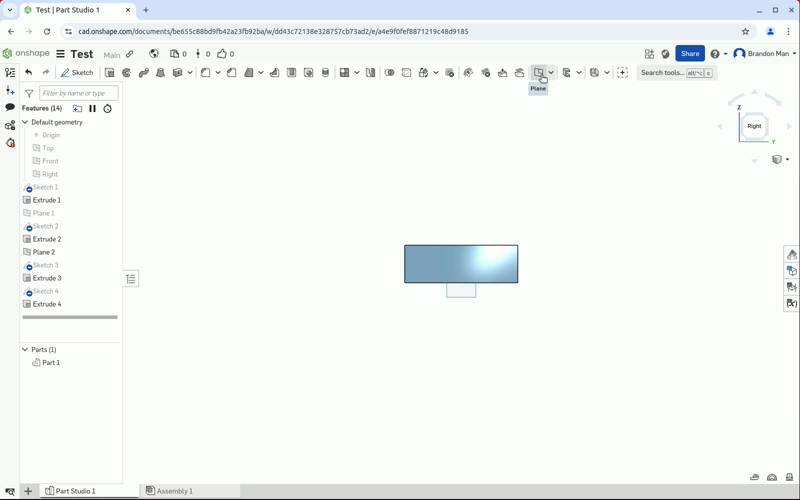
click(541, 75)
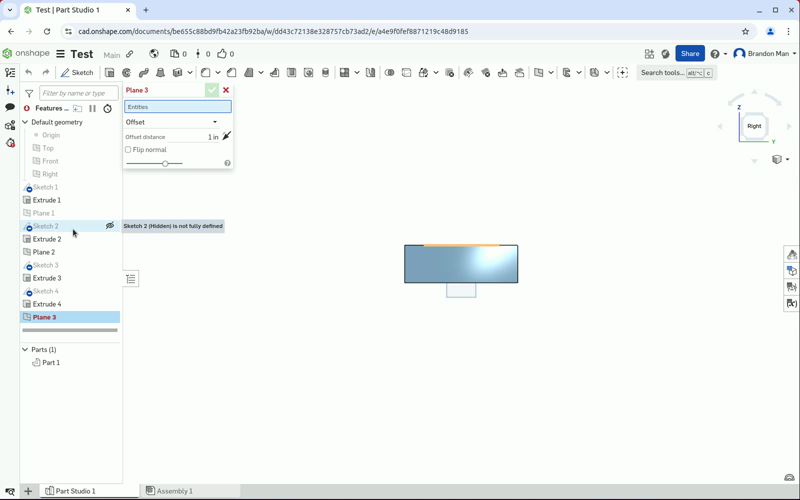
scroll(3)
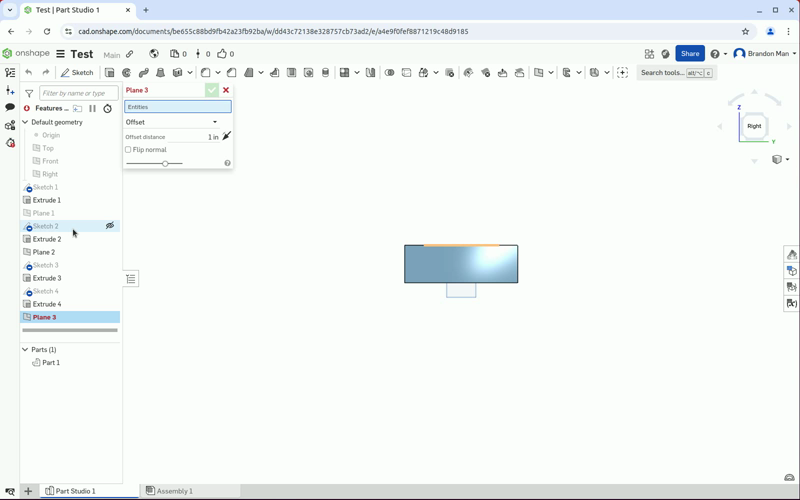
mouse_move(73, 176)
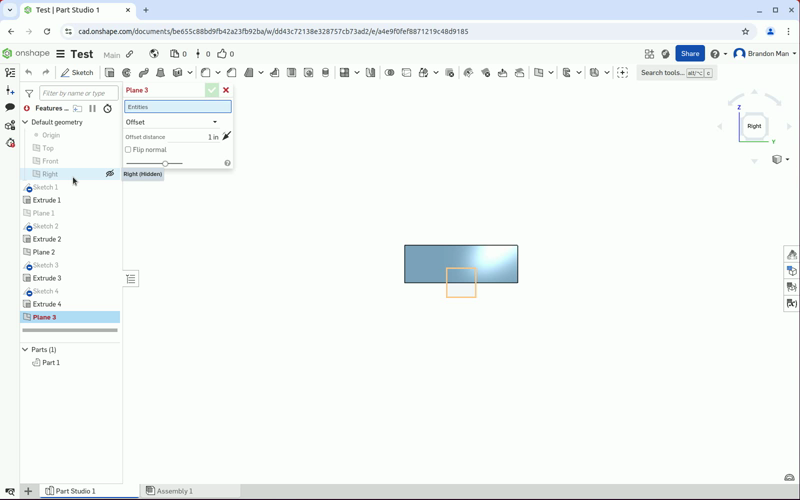
click(73, 176)
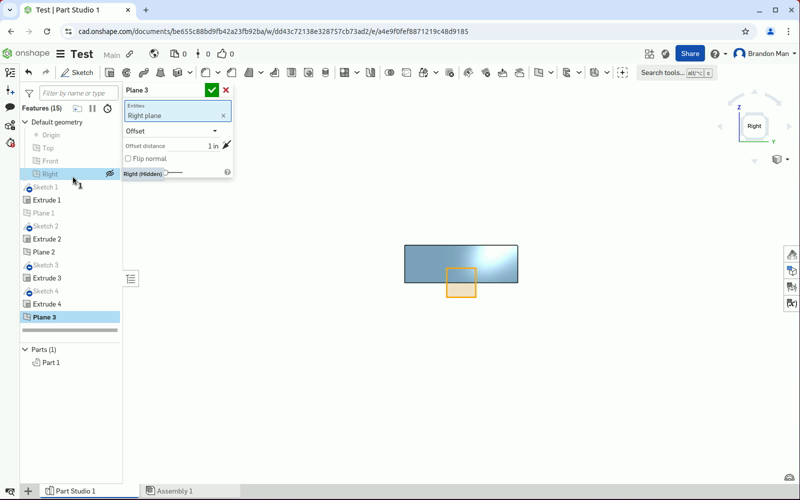
key(tab, 2)
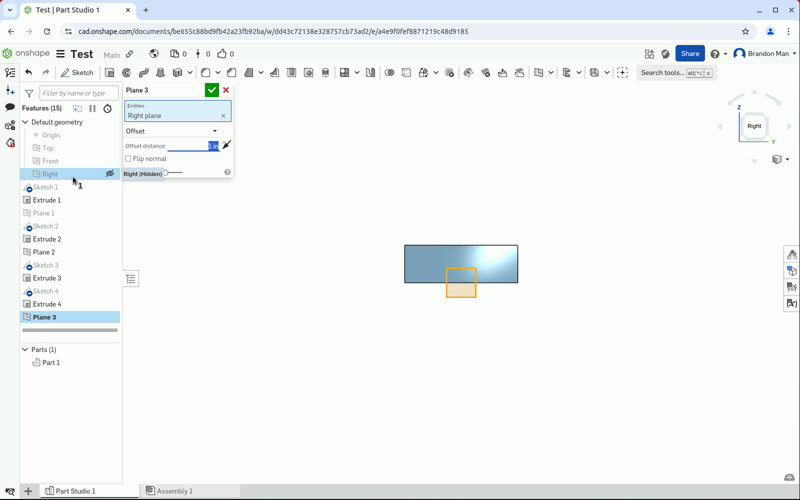
text(19.257)
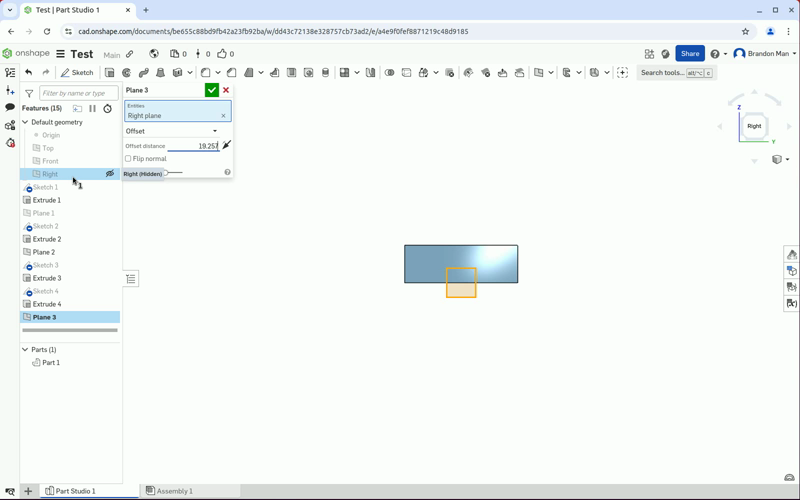
key(enter, 2)
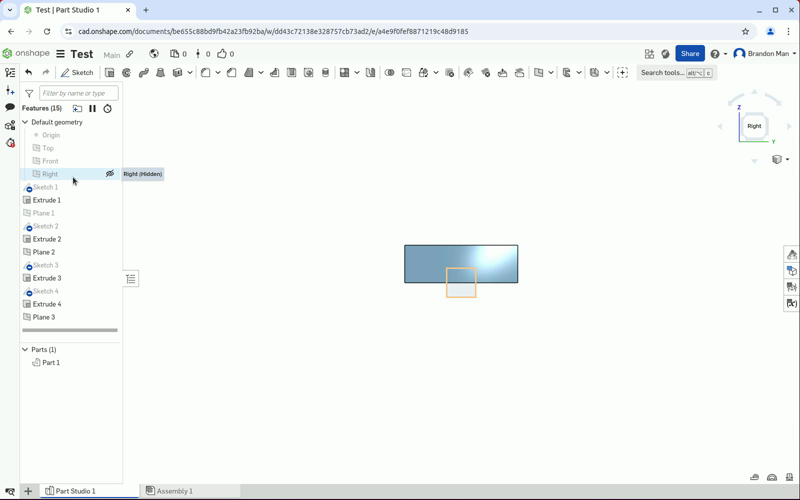
key(shift+s)
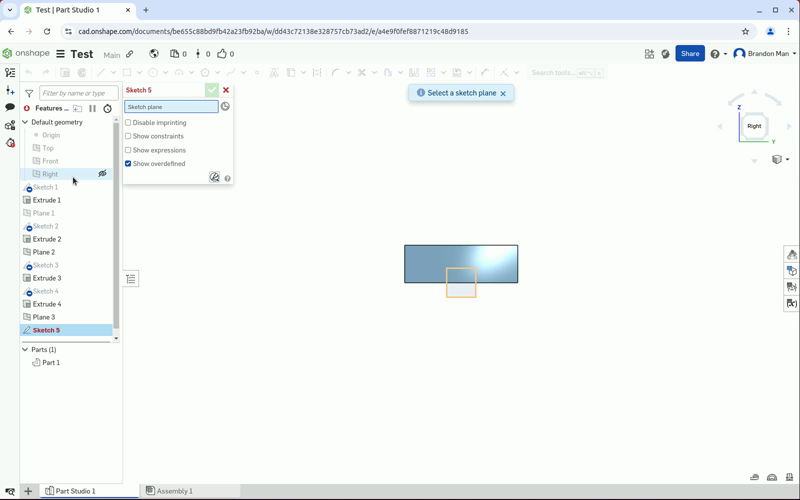
mouse_move(69, 319)
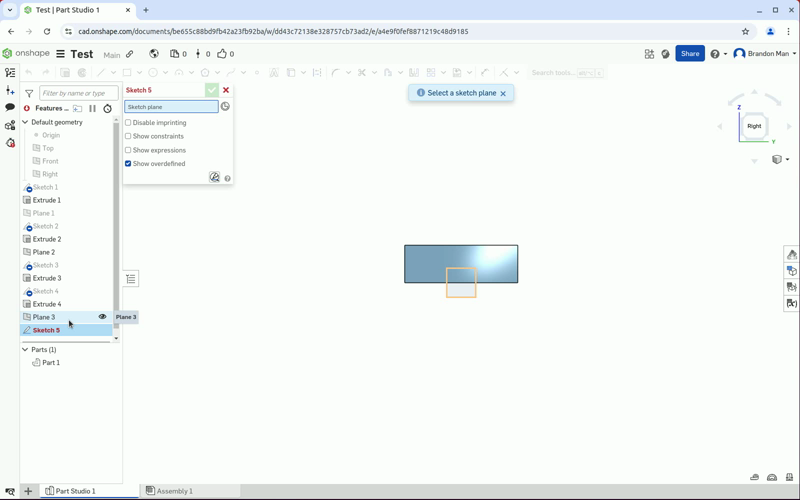
click(69, 319)
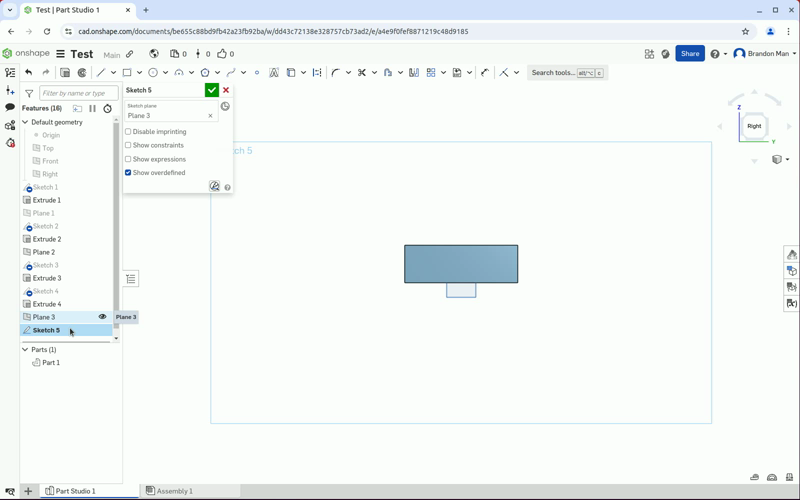
mouse_move(73, 352)
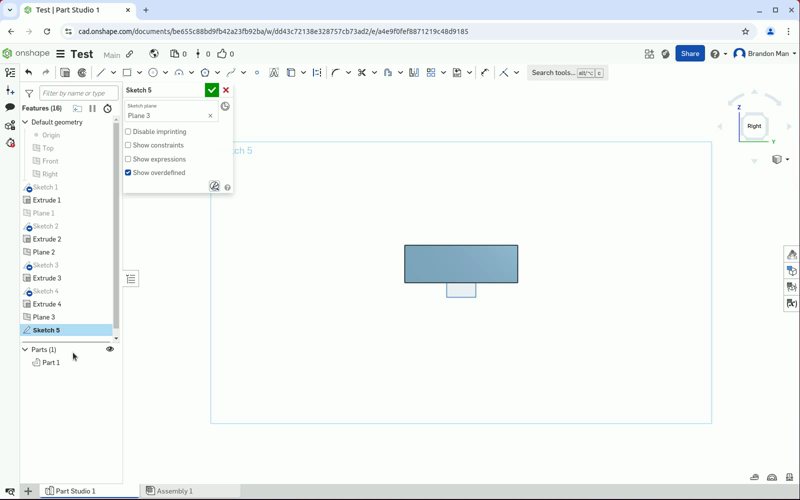
key(y)
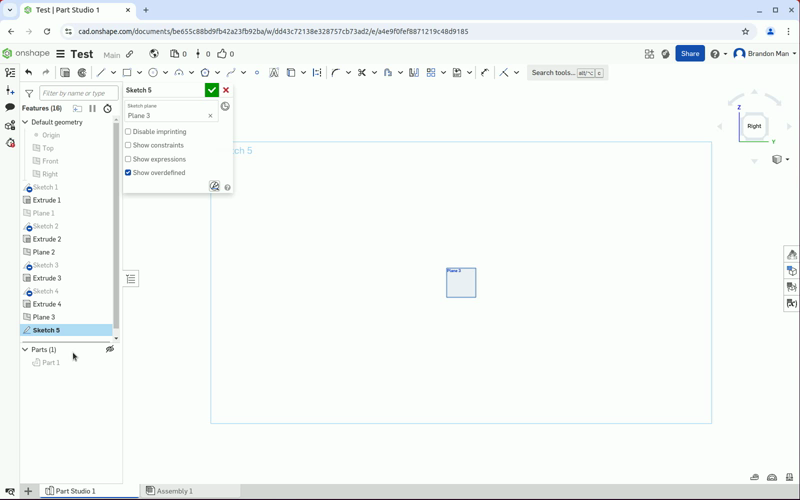
key(c)
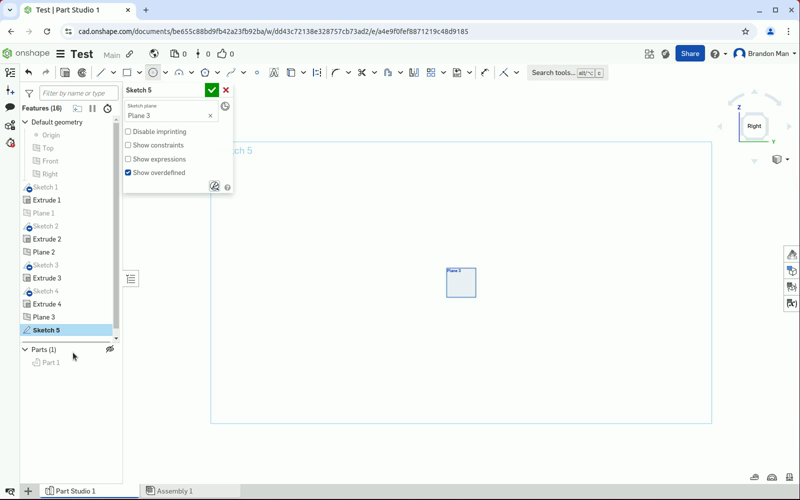
key_down(shift)
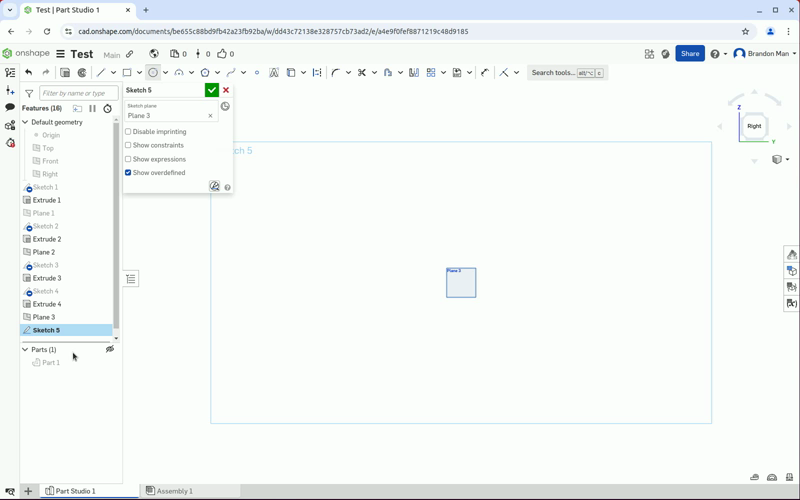
mouse_move(461, 264)
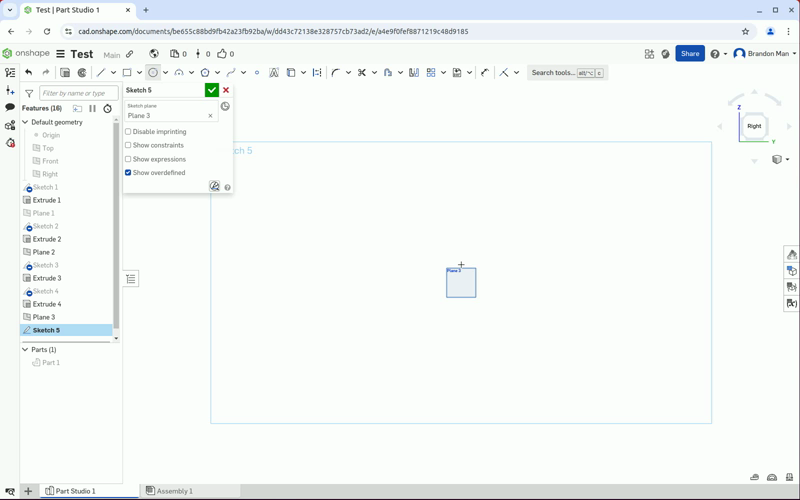
click(461, 264)
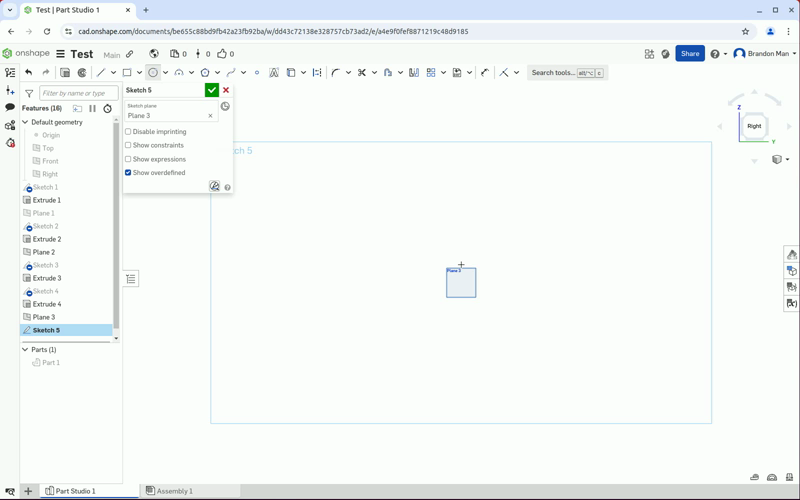
key_up(shift)
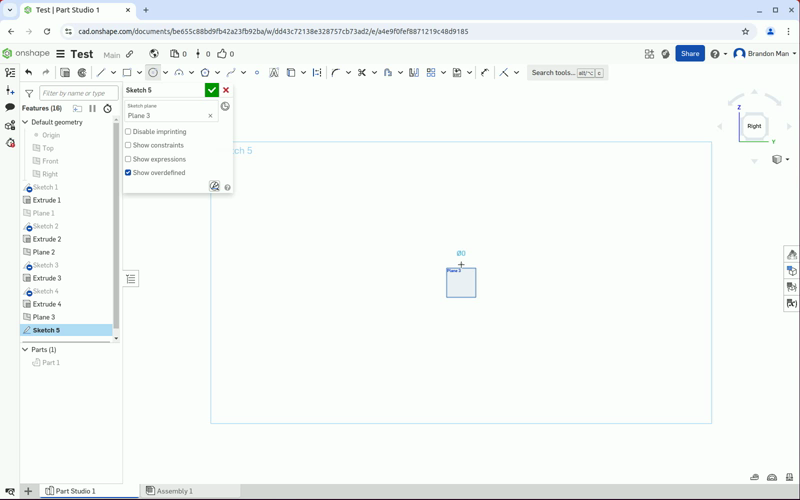
mouse_move(464, 264)
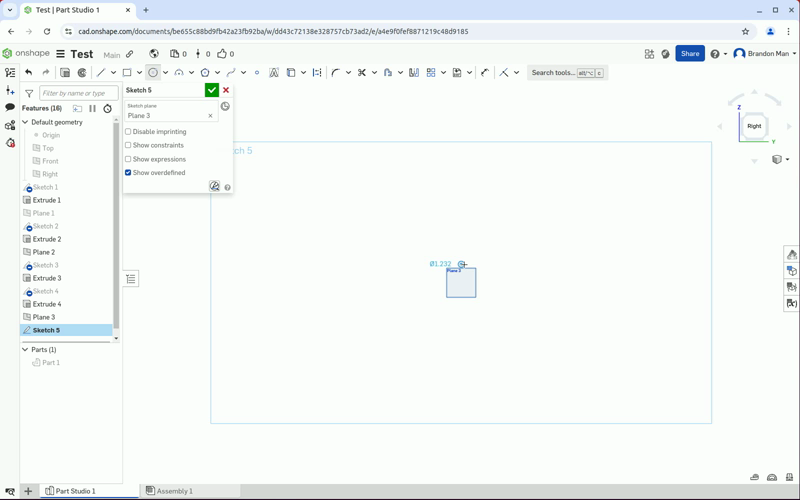
click(464, 264)
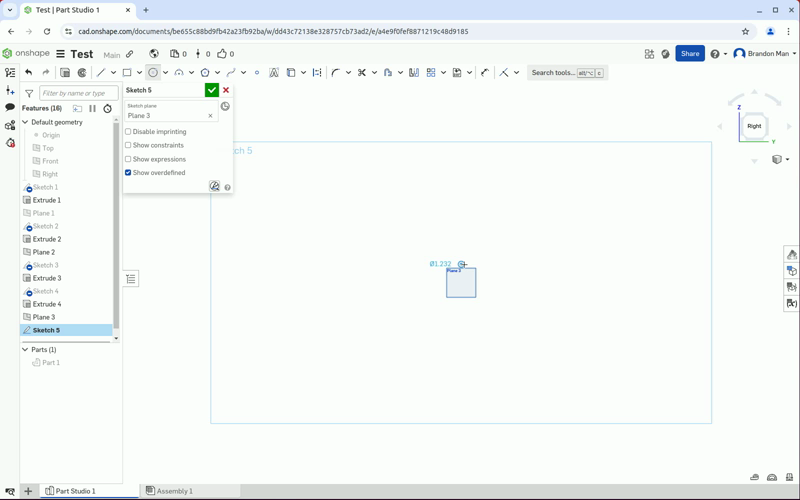
key(esc)
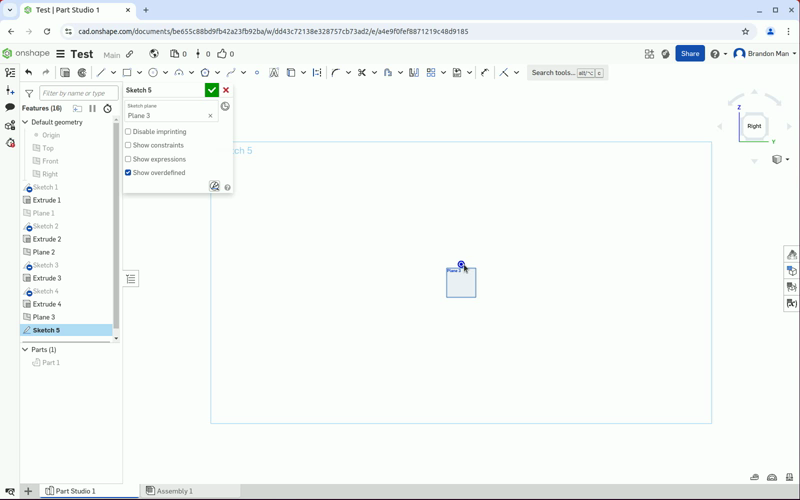
mouse_move(460, 262)
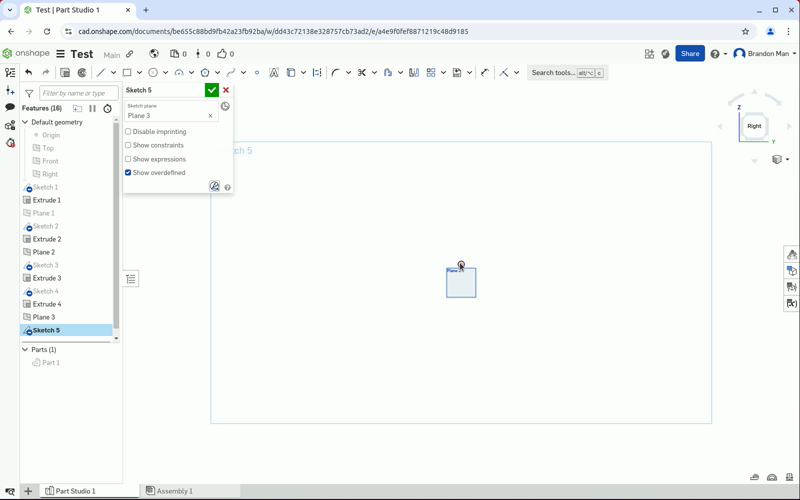
scroll(6)
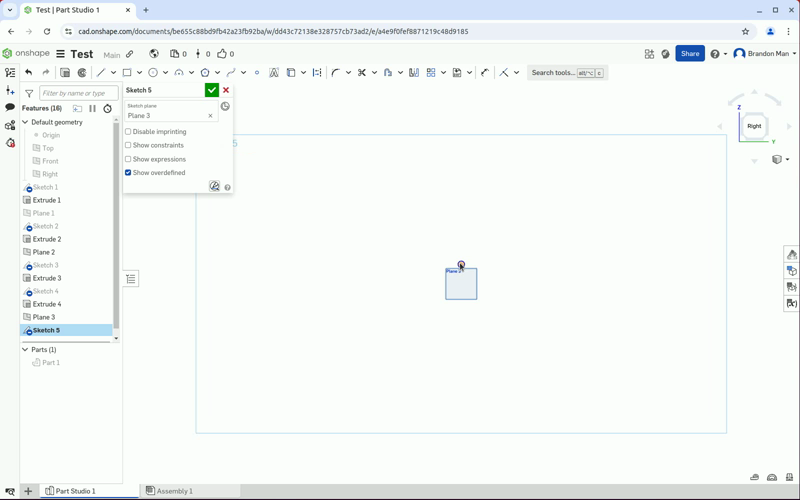
scroll(6)
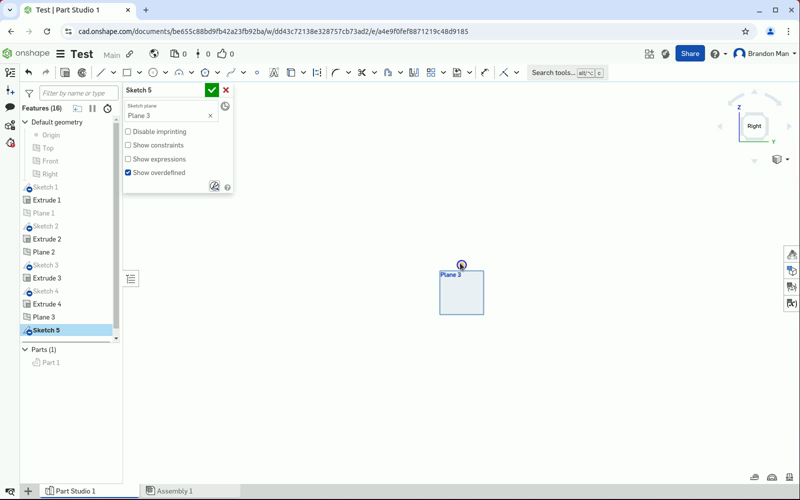
scroll(6)
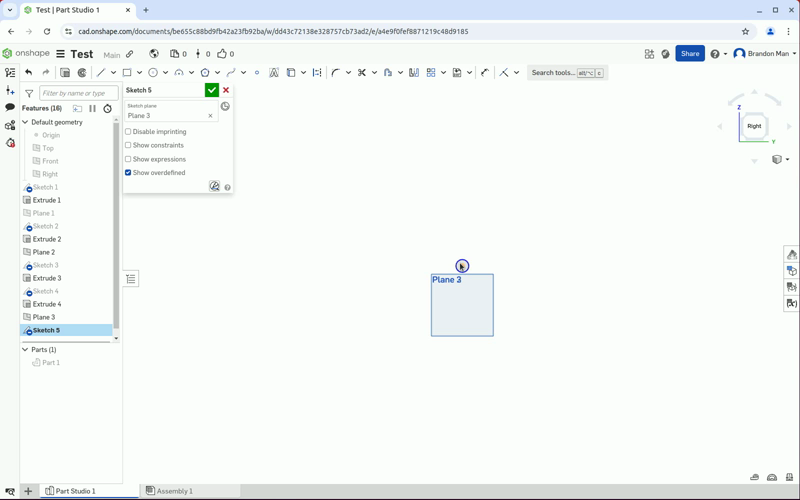
scroll(6)
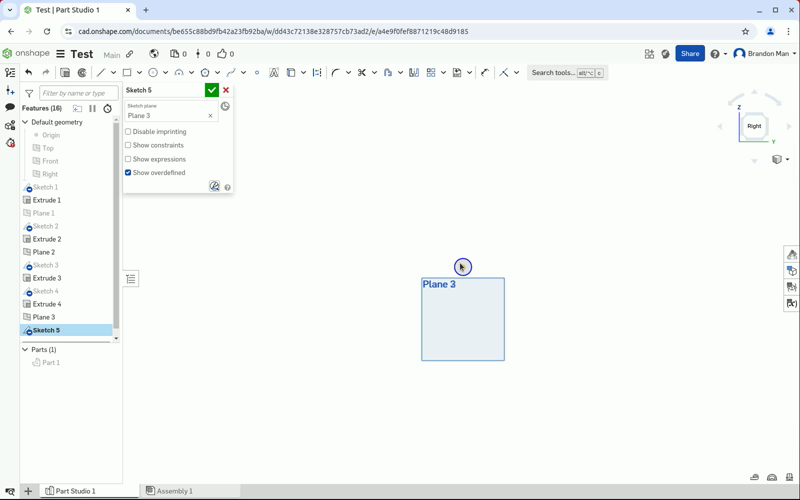
scroll(6)
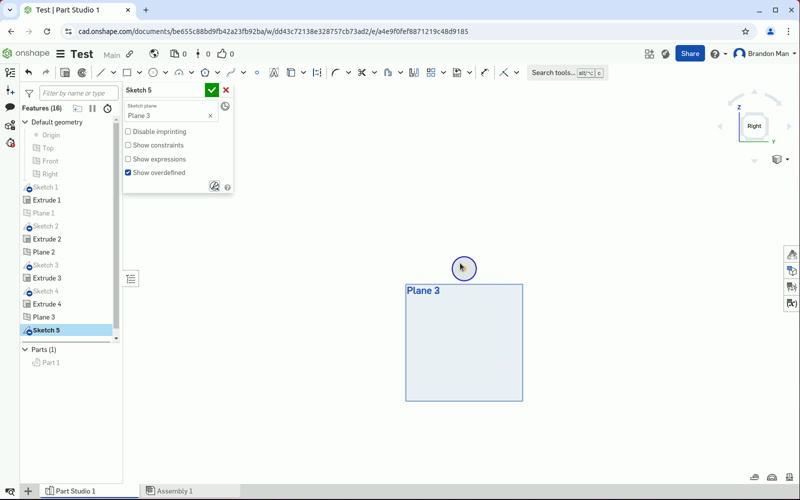
scroll(6)
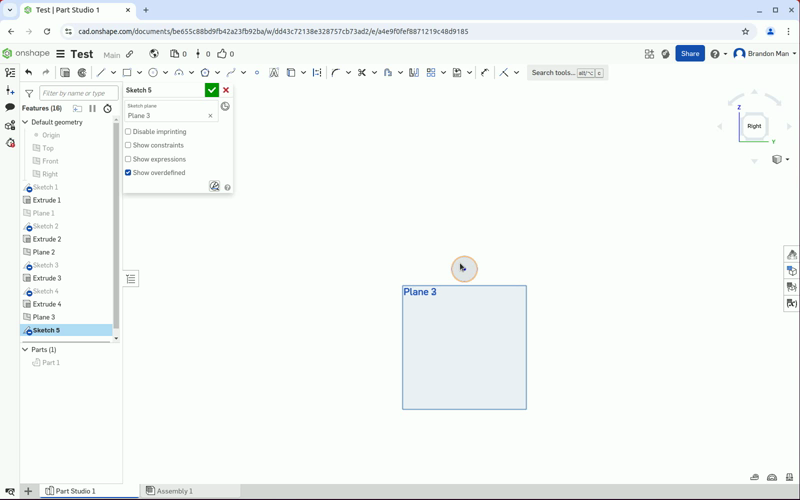
scroll(6)
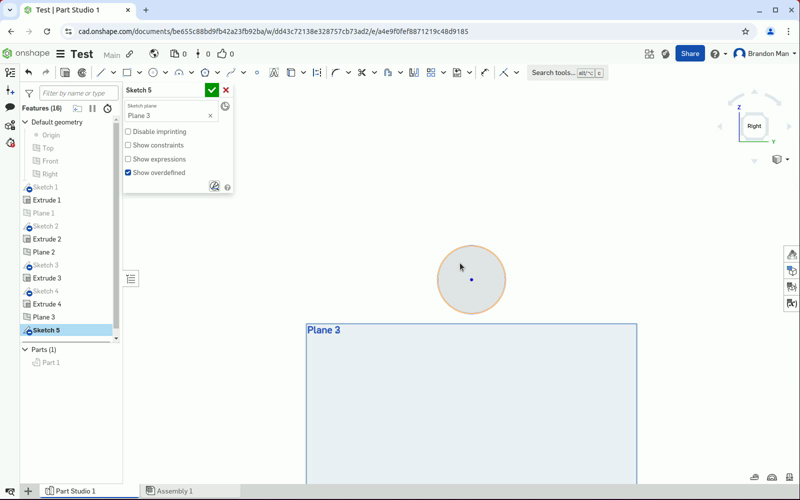
click(460, 262)
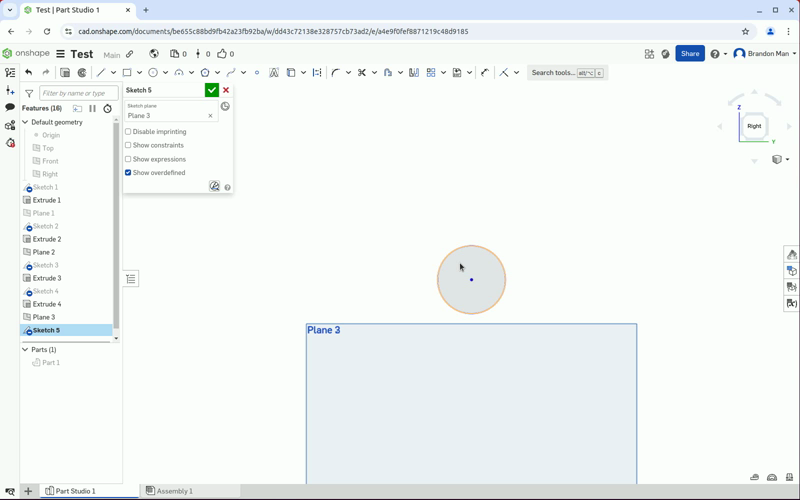
scroll(-6)
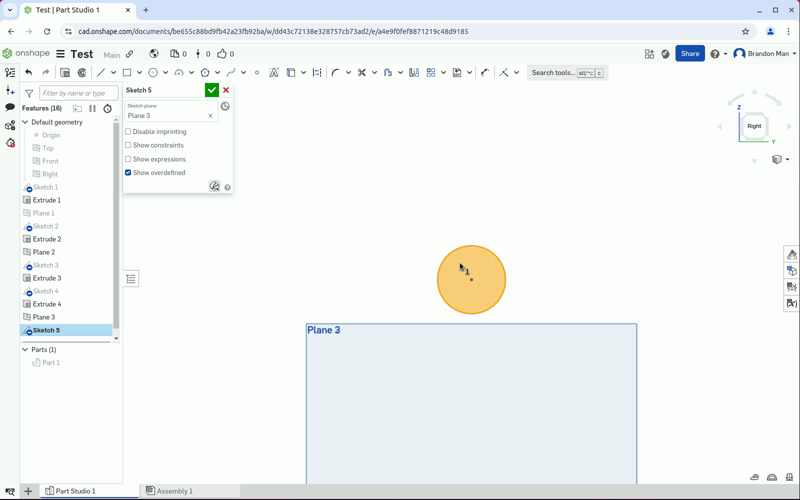
scroll(-6)
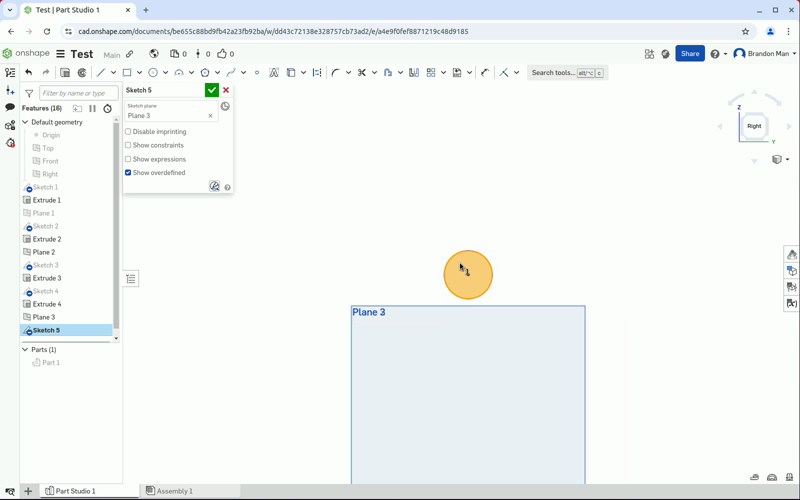
scroll(-6)
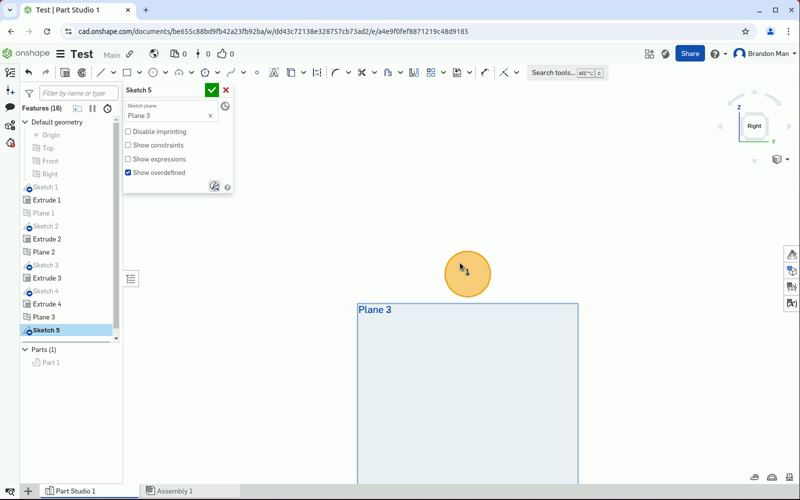
scroll(-6)
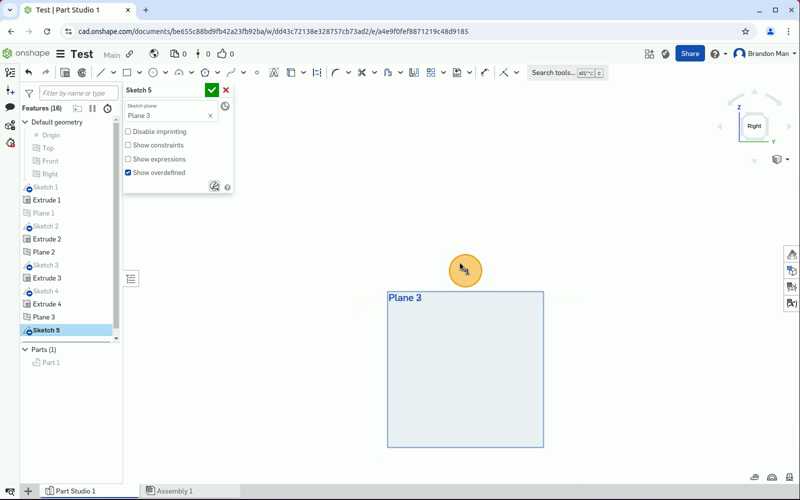
scroll(-6)
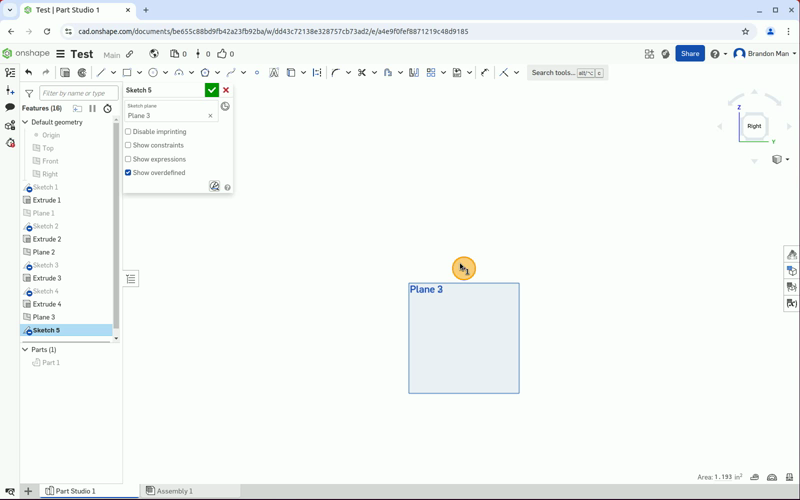
scroll(-6)
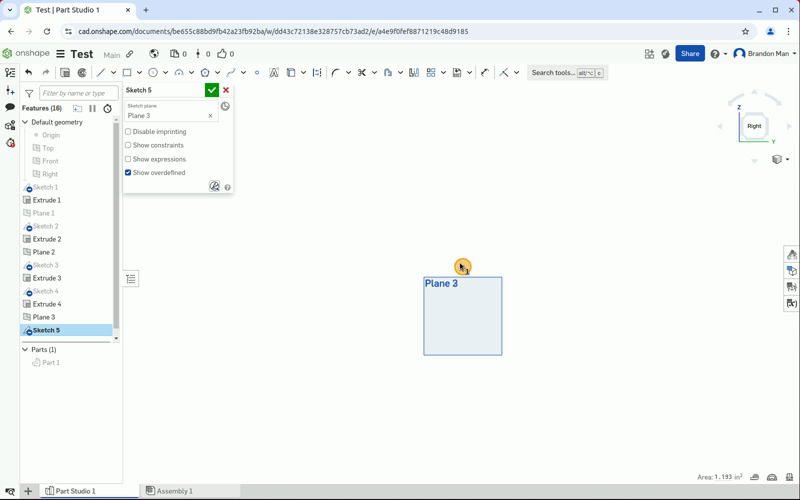
scroll(-6)
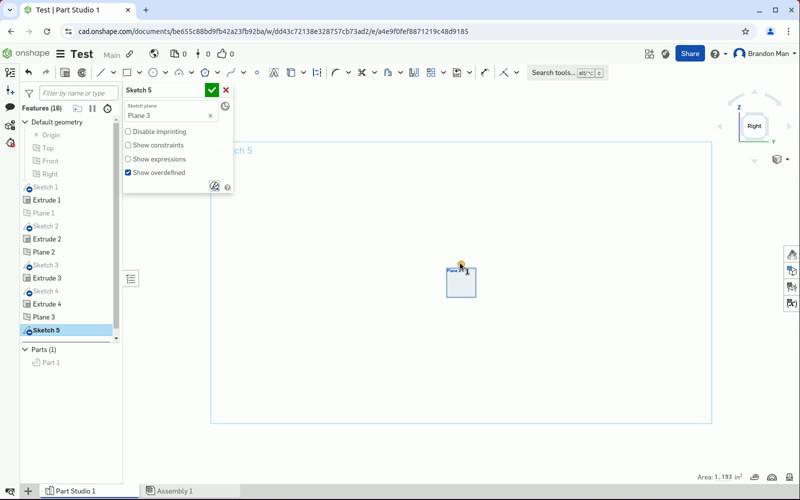
mouse_move(73, 352)
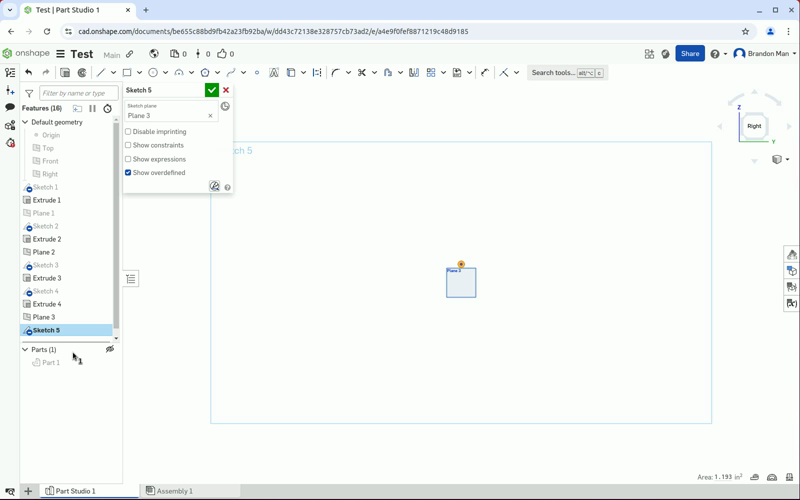
key(shift+y)
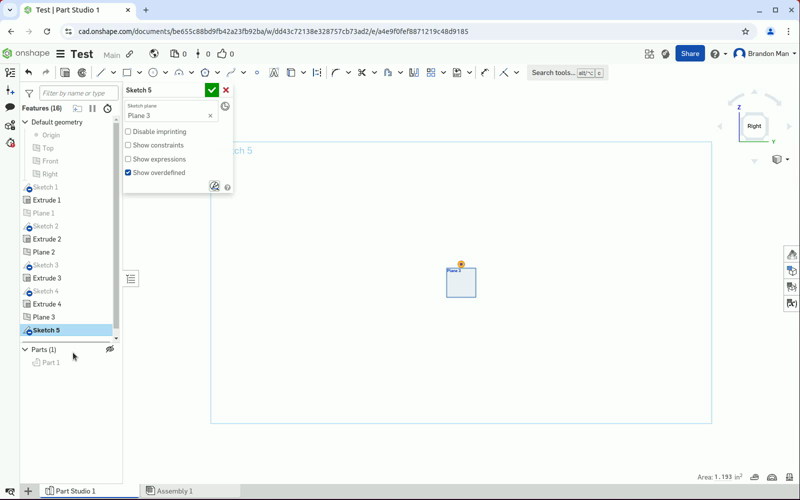
key(shift+e)
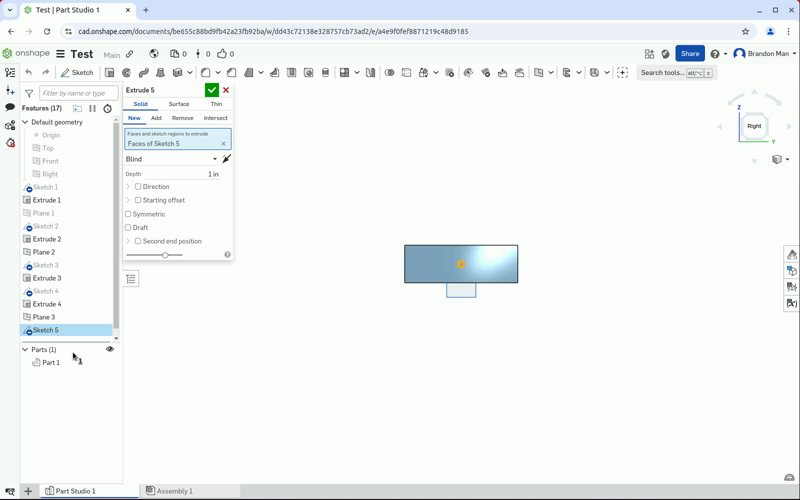
mouse_move(143, 106)
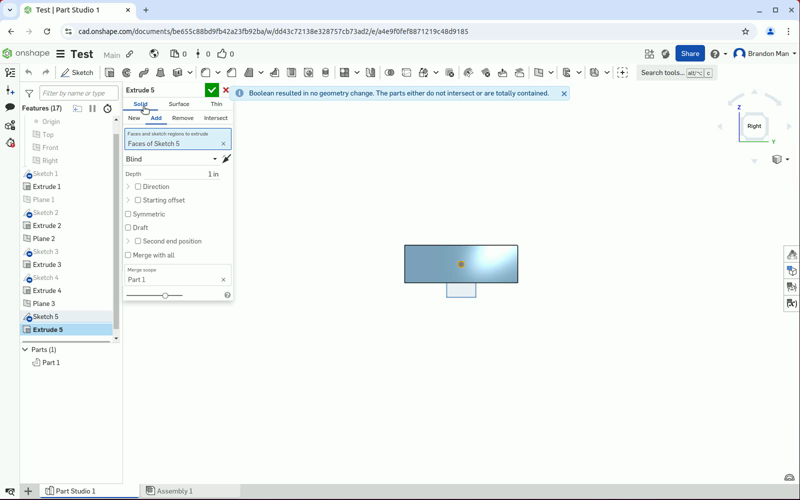
click(143, 106)
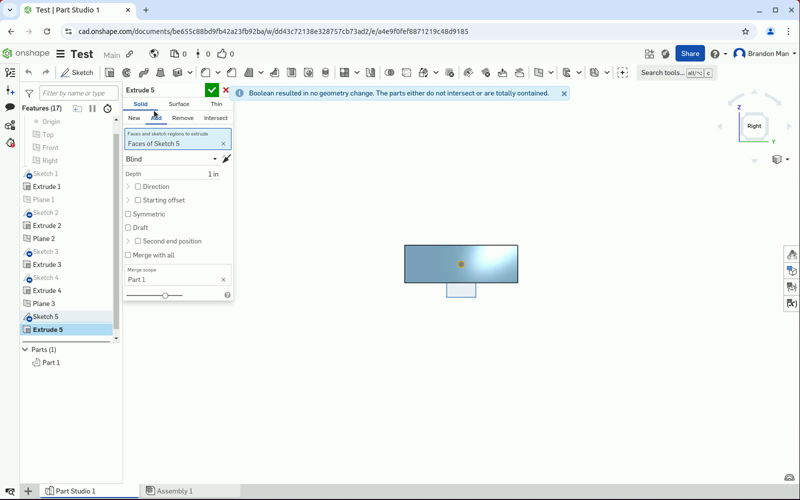
mouse_move(186, 120)
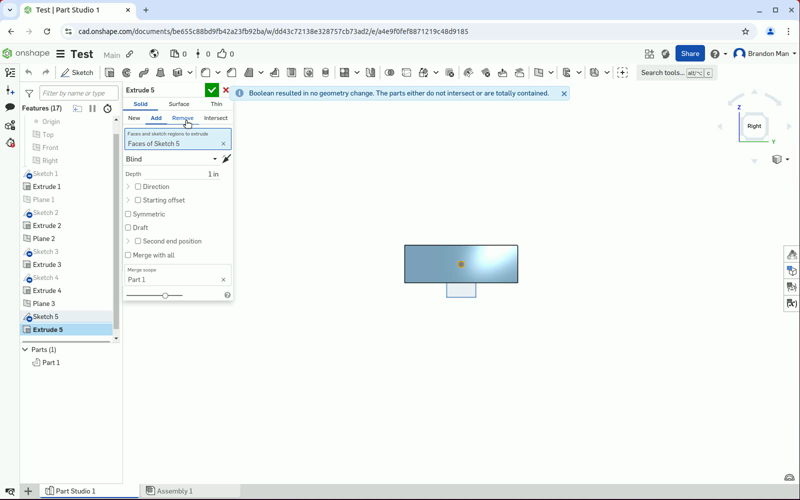
click(186, 120)
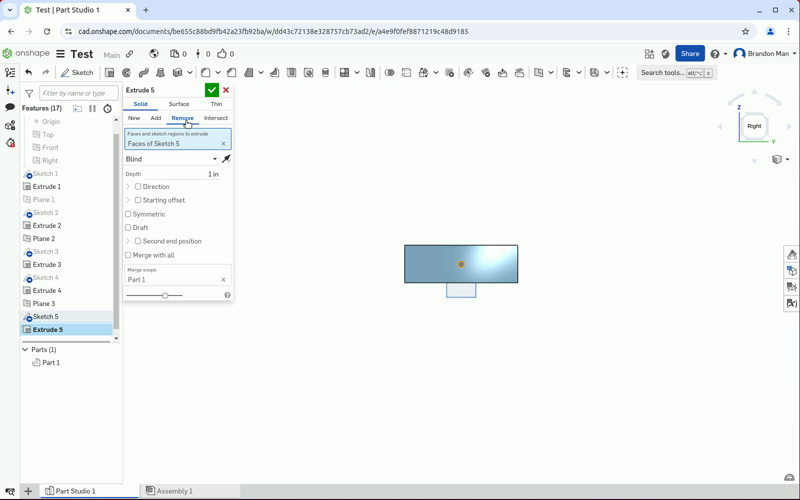
key(tab, 4)
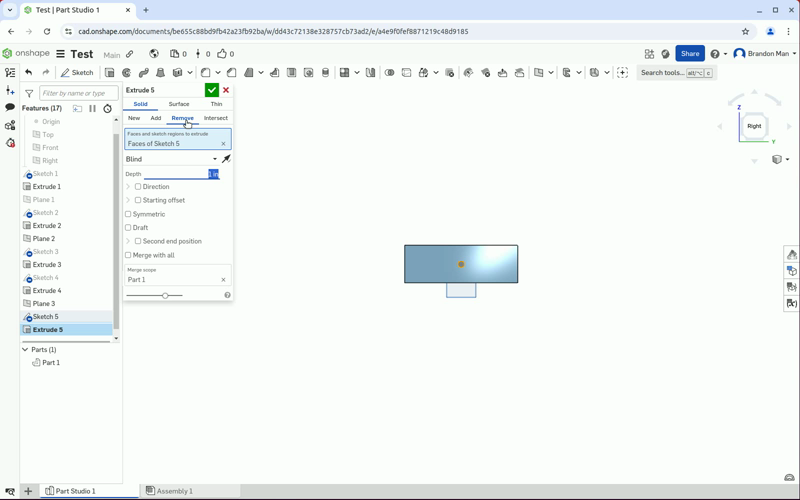
text(3.851)
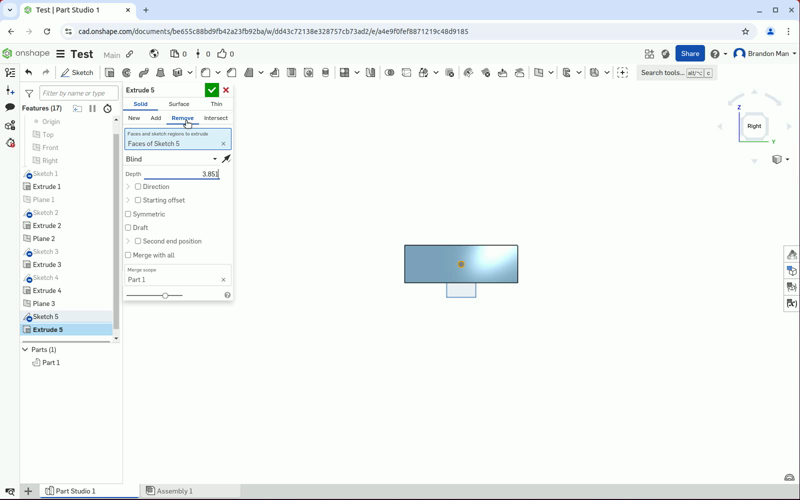
key(tab, 6)
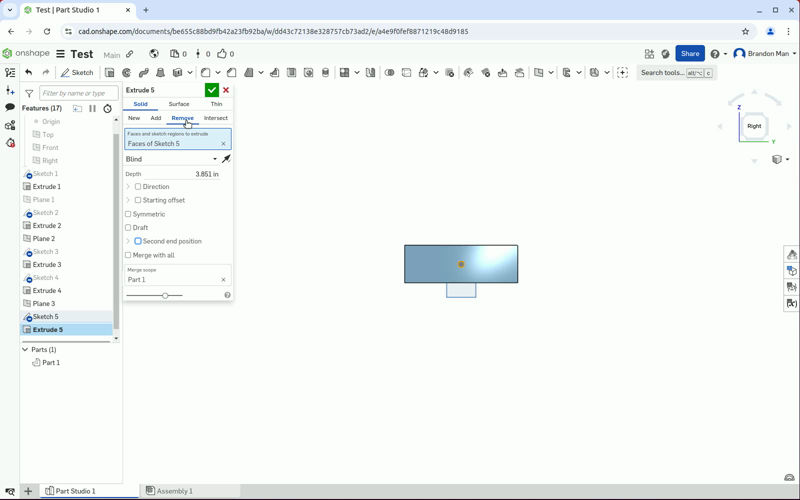
key(space)
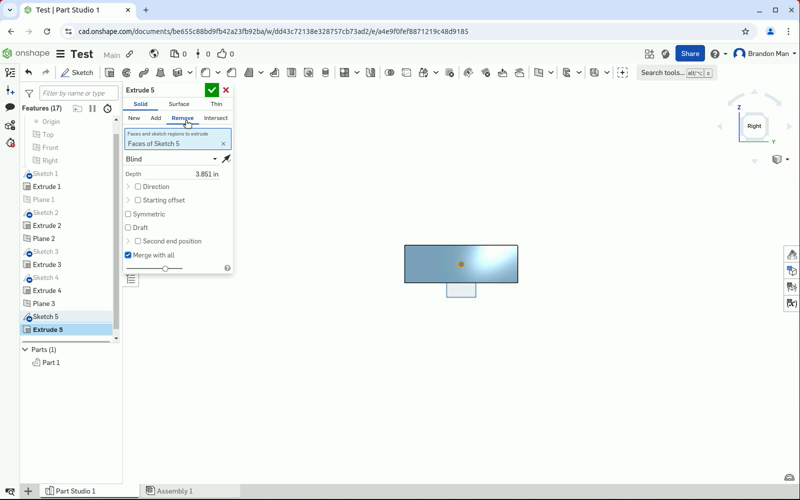
key(enter)
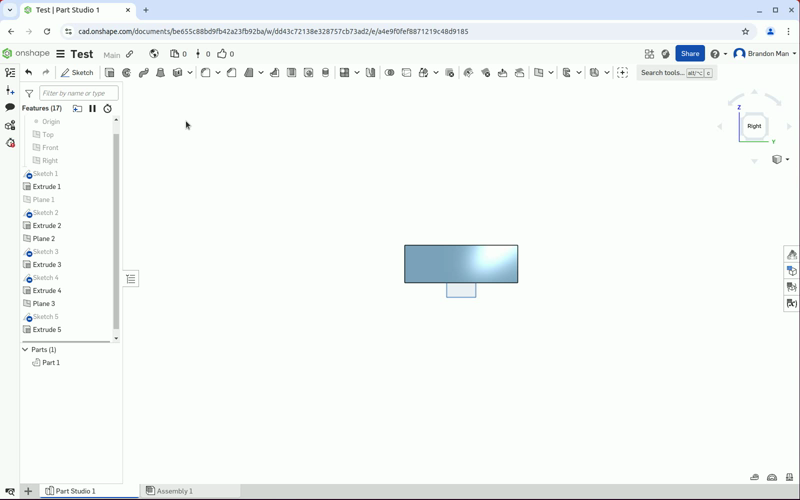
key(shift+h)
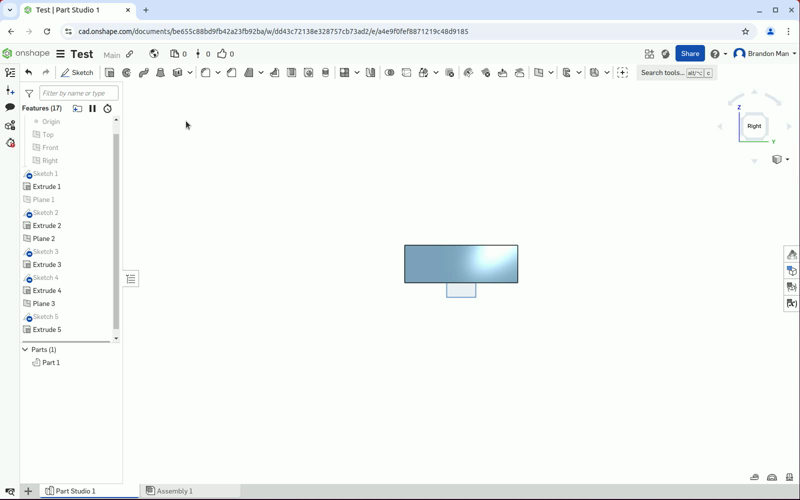
key(shift+h)
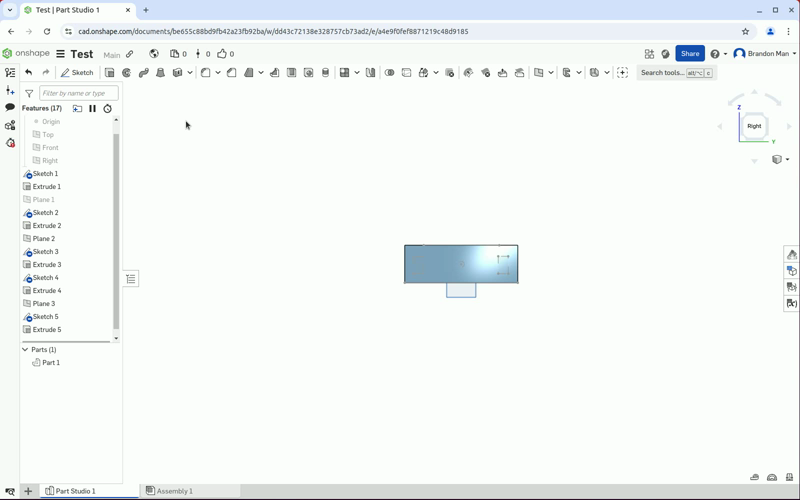
key(shift+7)
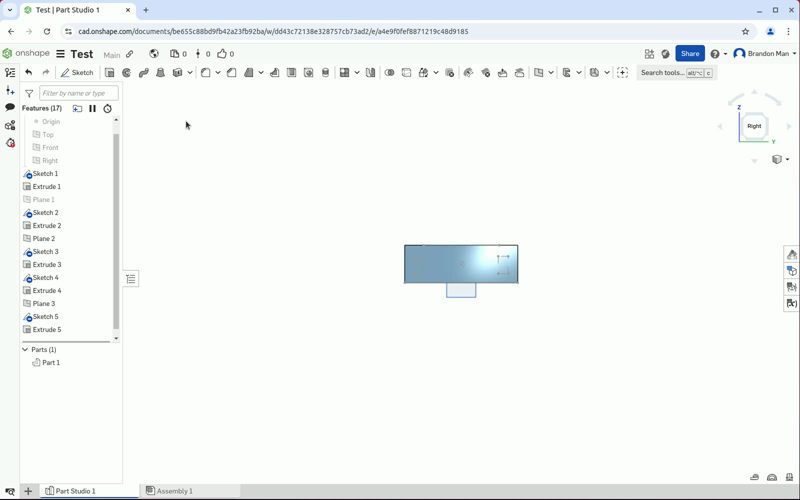
key(right, 2)
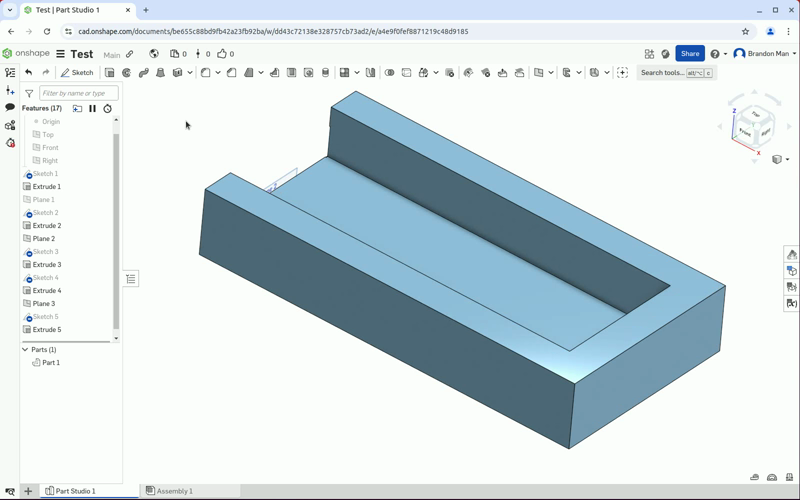
key(down, 2)
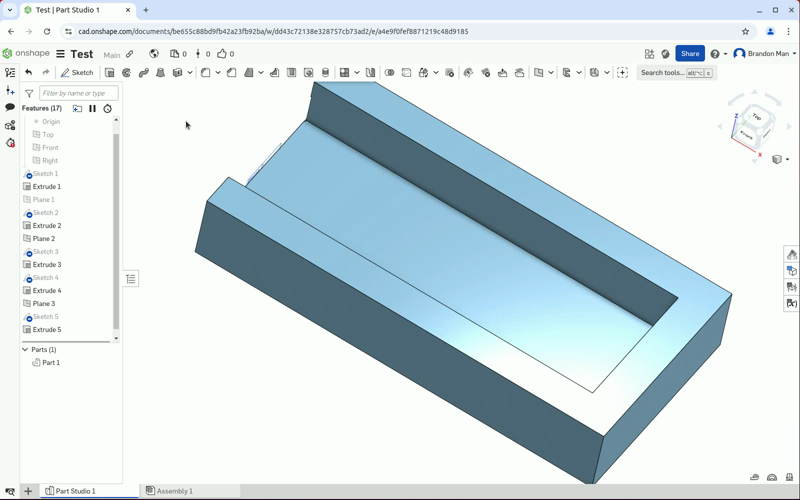
key(up, 2)
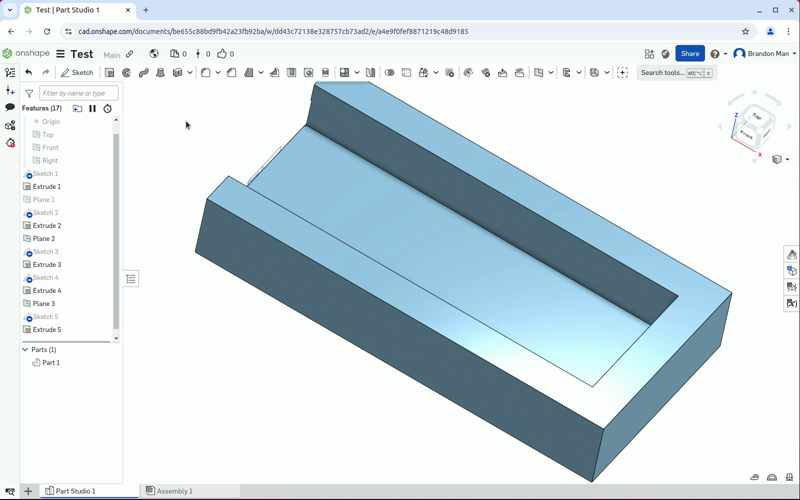
key(left, 2)
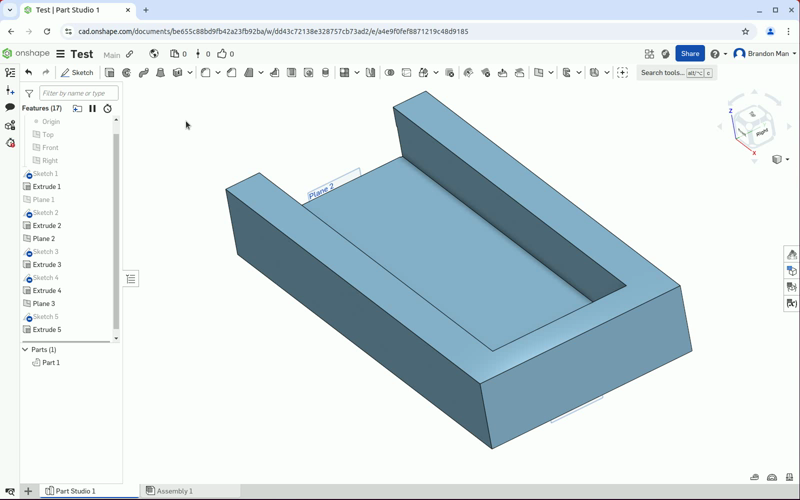
mouse_move(69, 176)
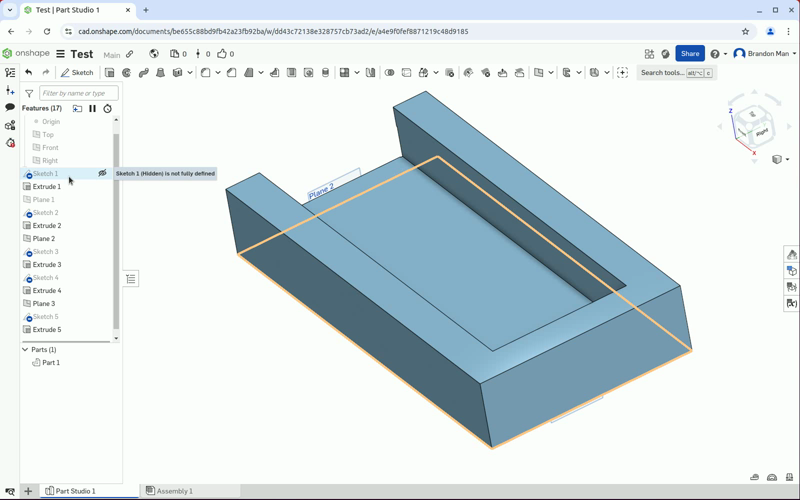
click(69, 176)